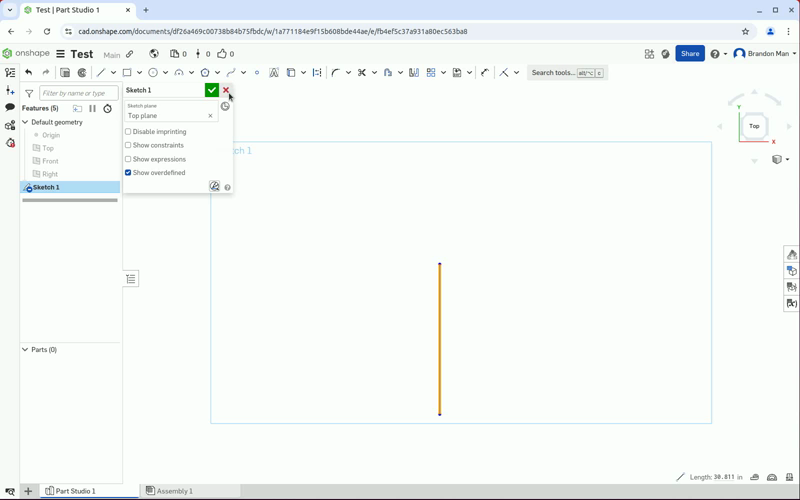
key(shift+h)
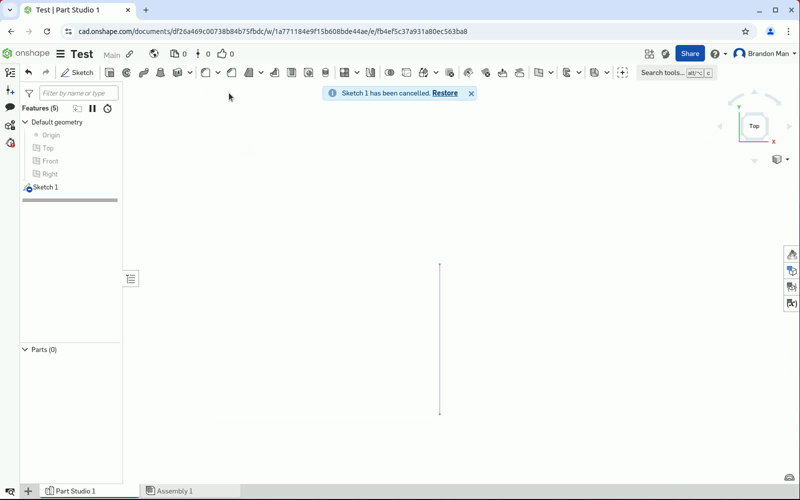
key(shift+s)
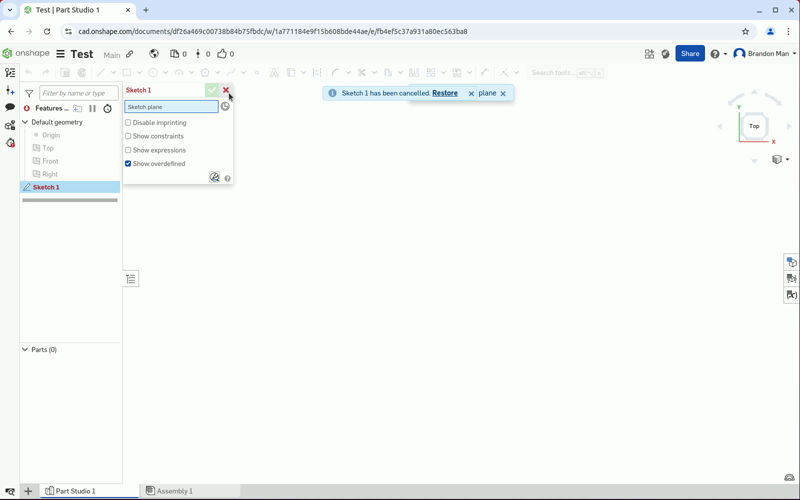
mouse_move(73, 150)
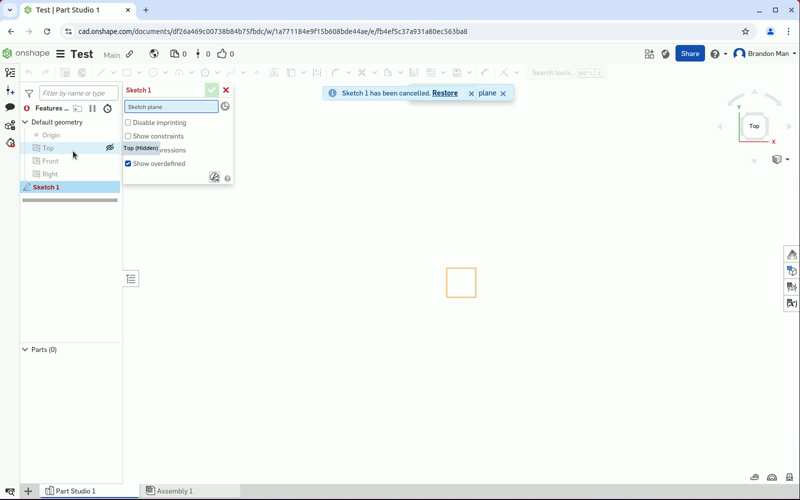
click(73, 150)
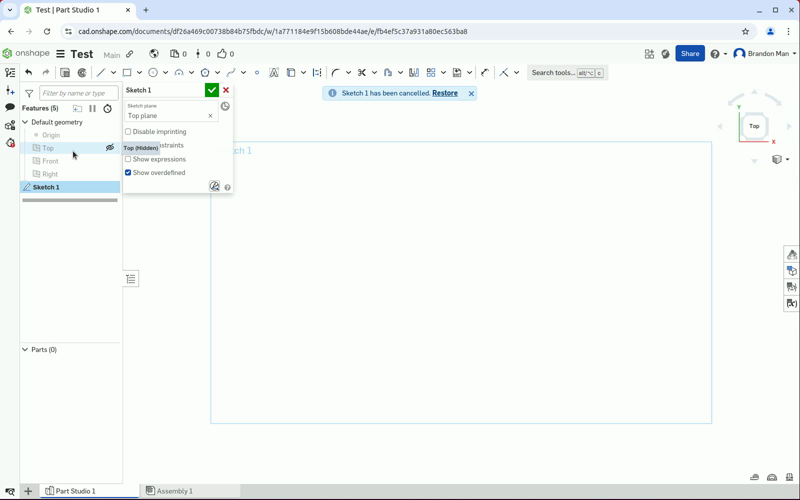
mouse_move(73, 352)
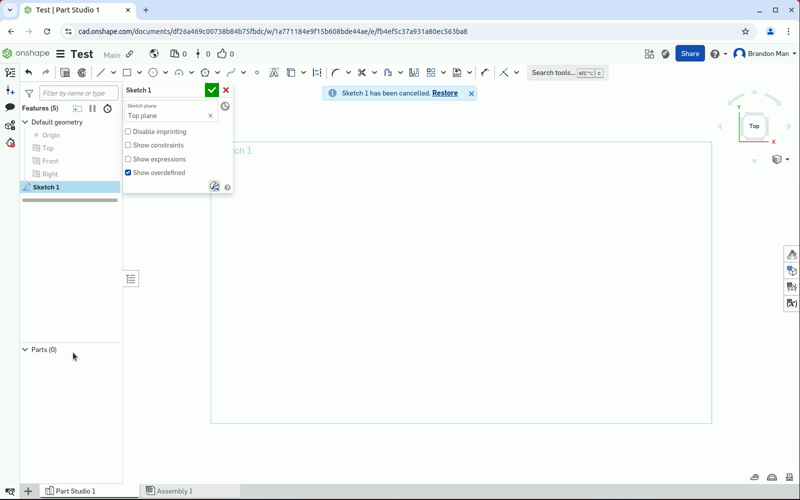
key(y)
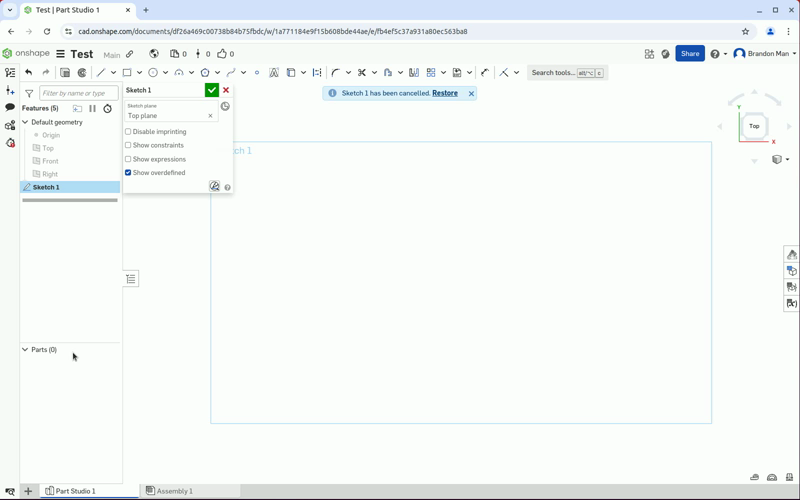
key(l)
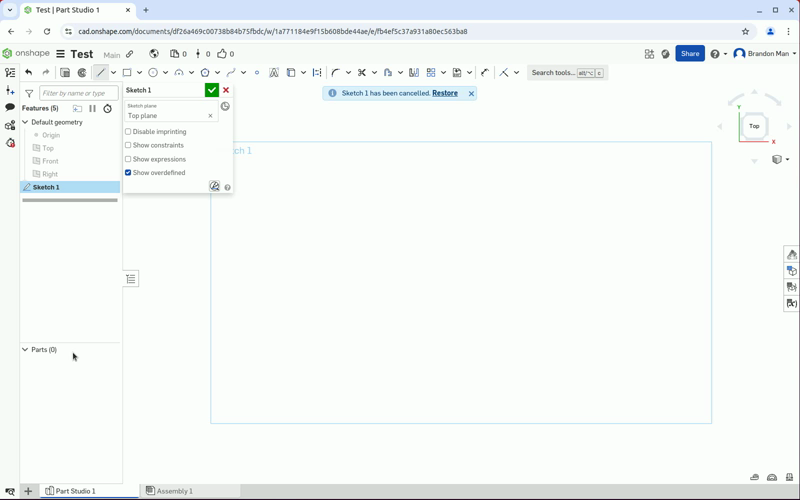
key_down(shift)
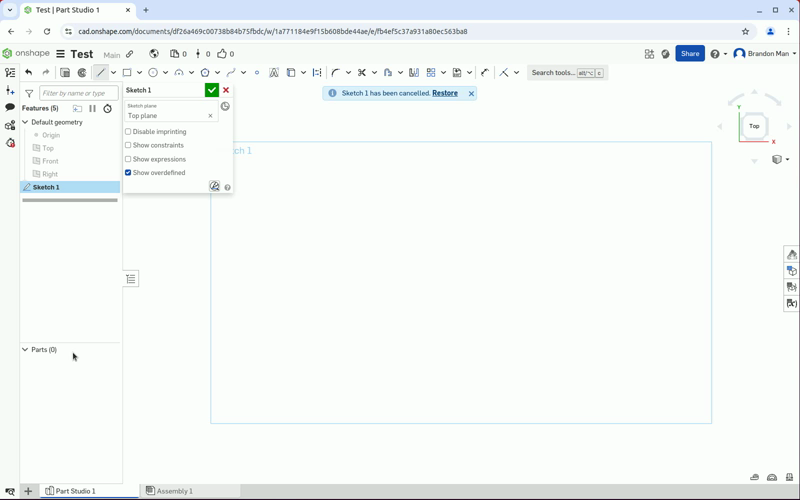
mouse_move(363, 339)
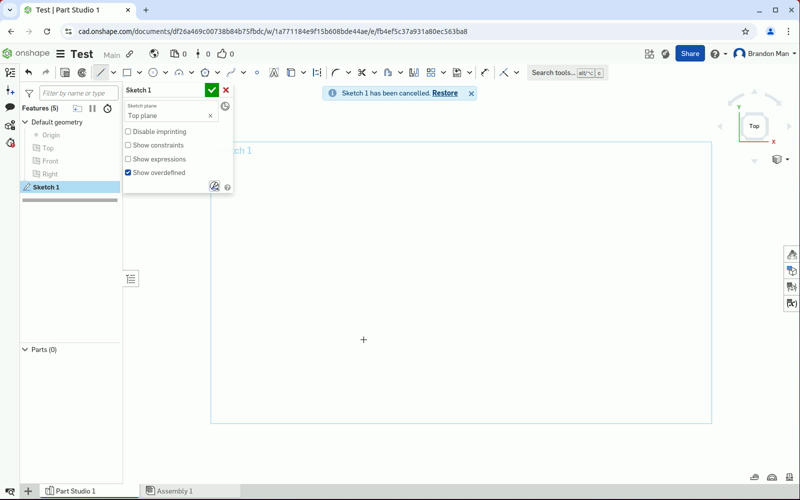
click(363, 339)
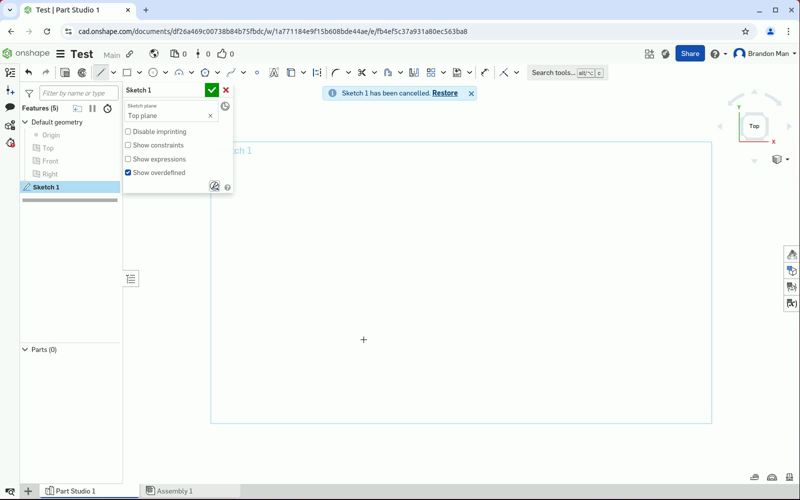
key_up(shift)
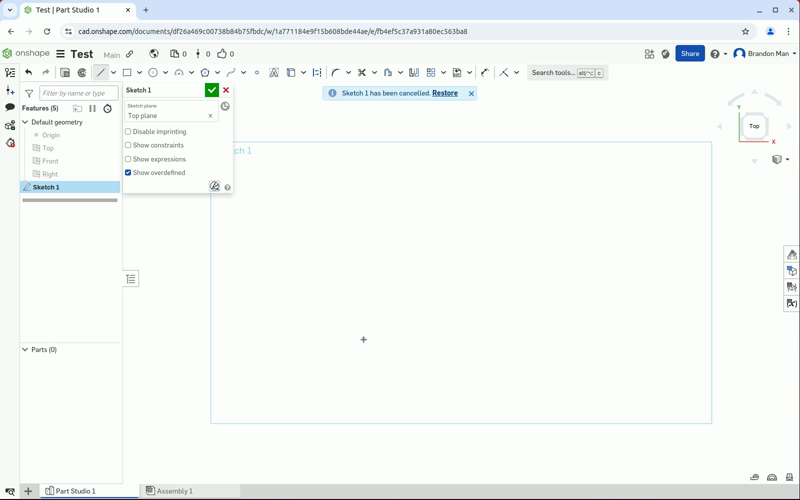
key_down(shift)
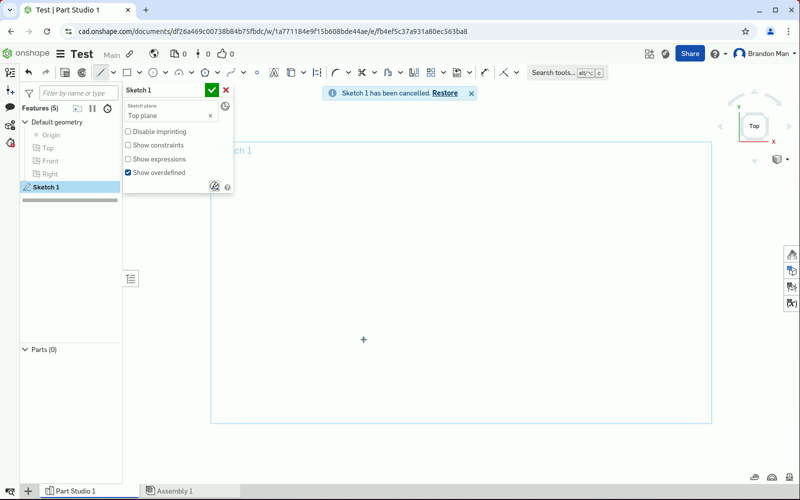
mouse_move(461, 394)
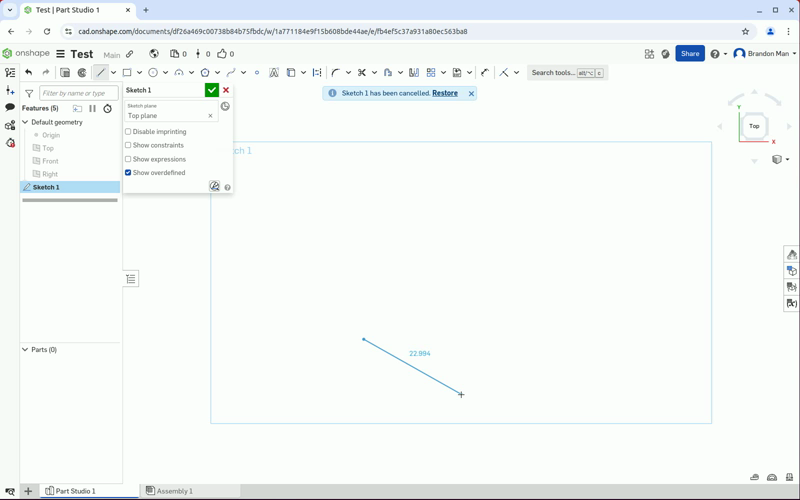
click(461, 394)
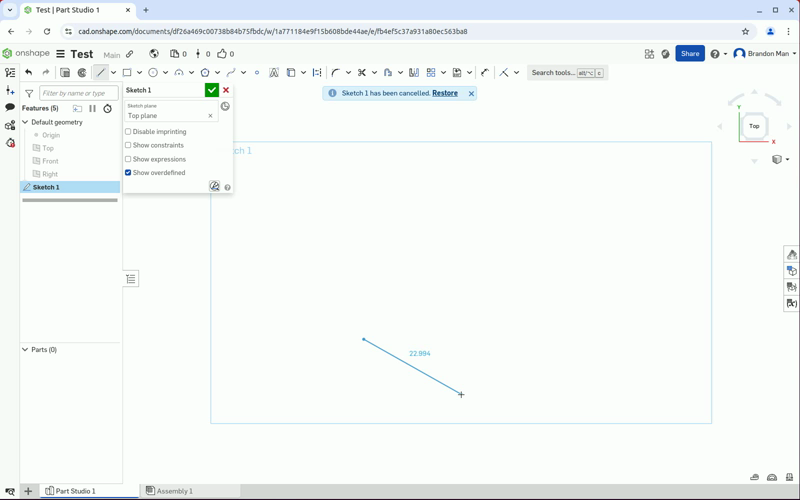
key_up(shift)
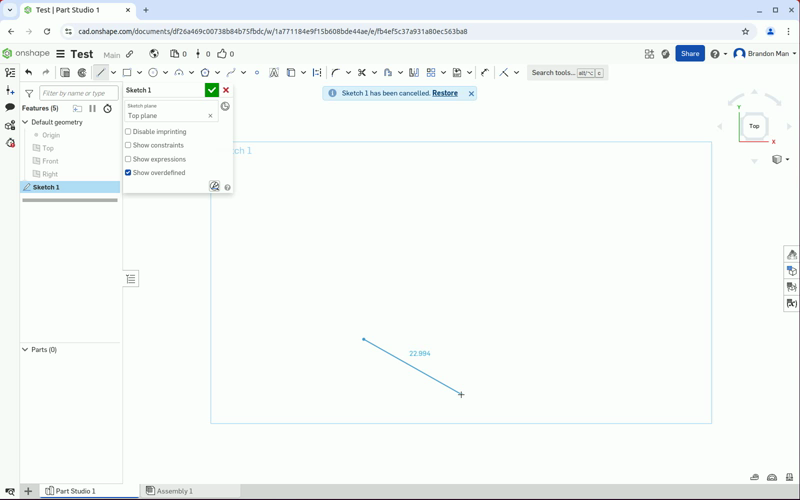
key_down(shift)
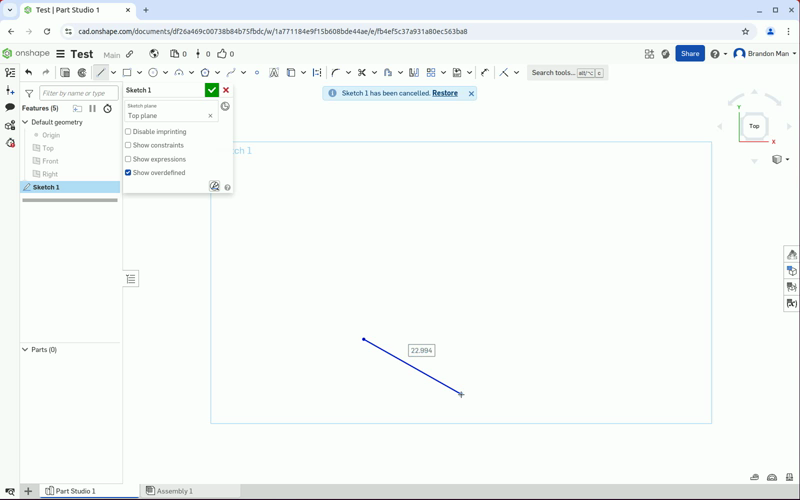
mouse_move(557, 339)
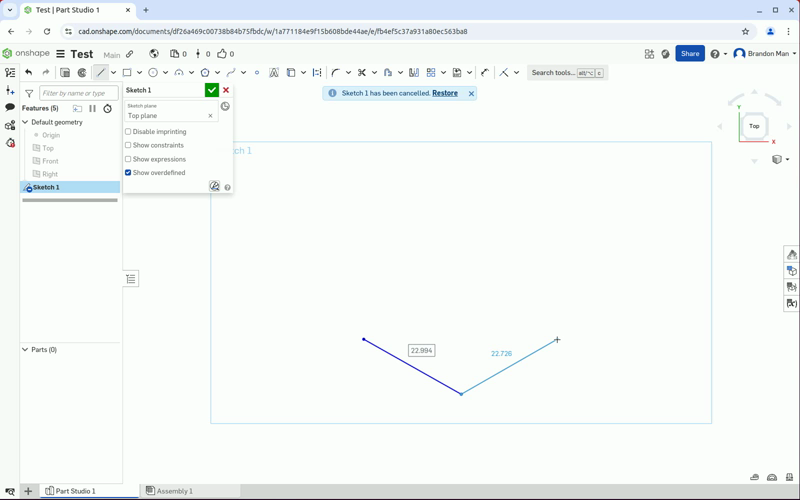
click(557, 339)
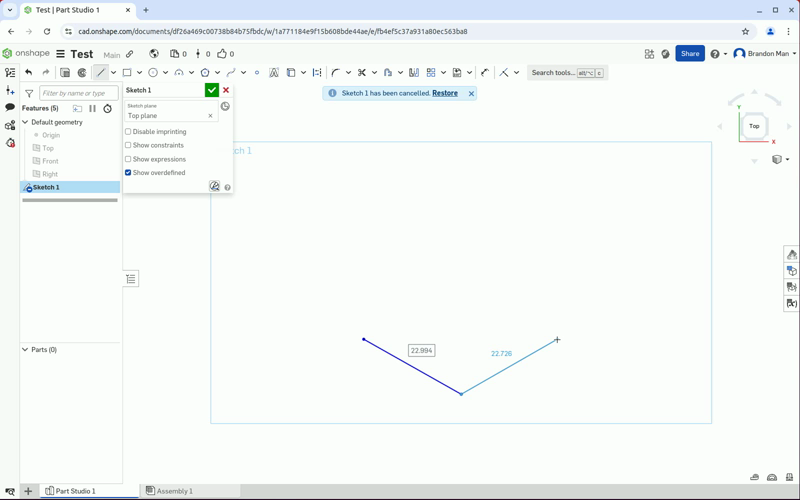
key_up(shift)
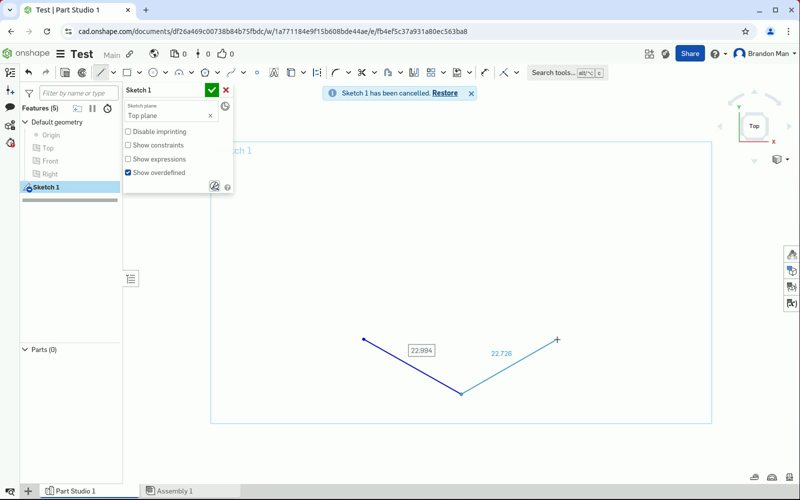
key_down(shift)
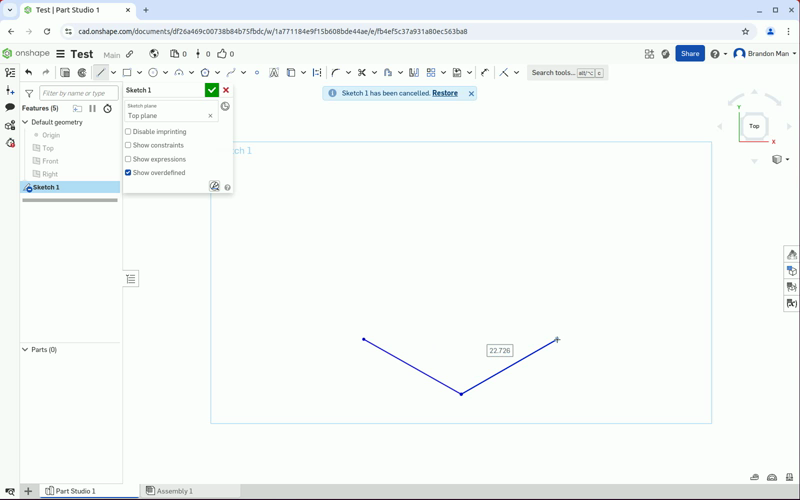
mouse_move(557, 227)
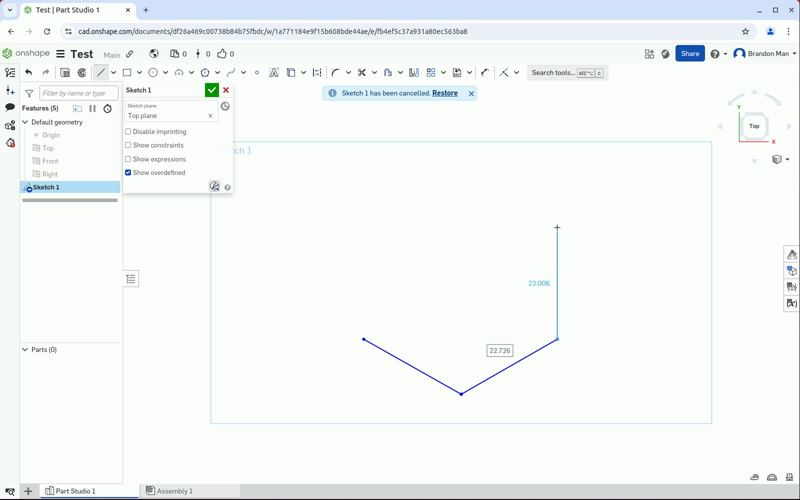
click(557, 227)
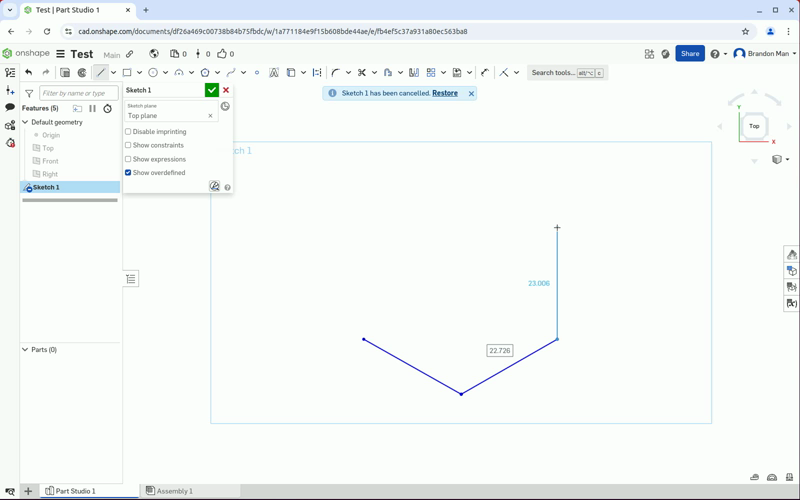
key_up(shift)
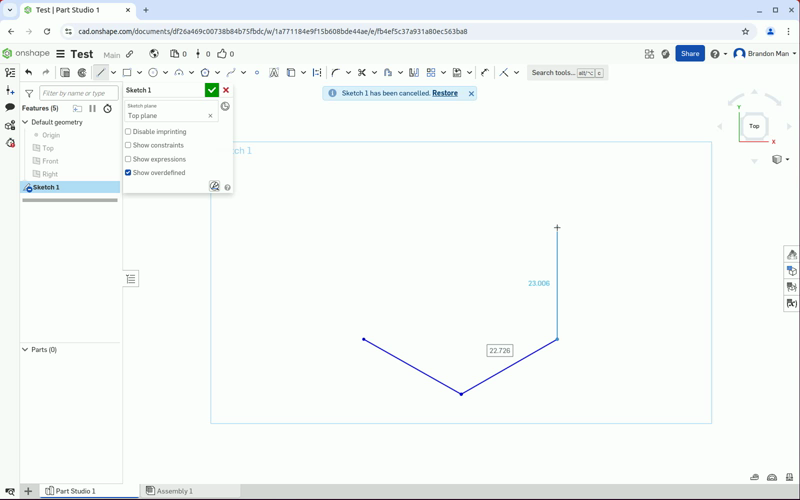
key_down(shift)
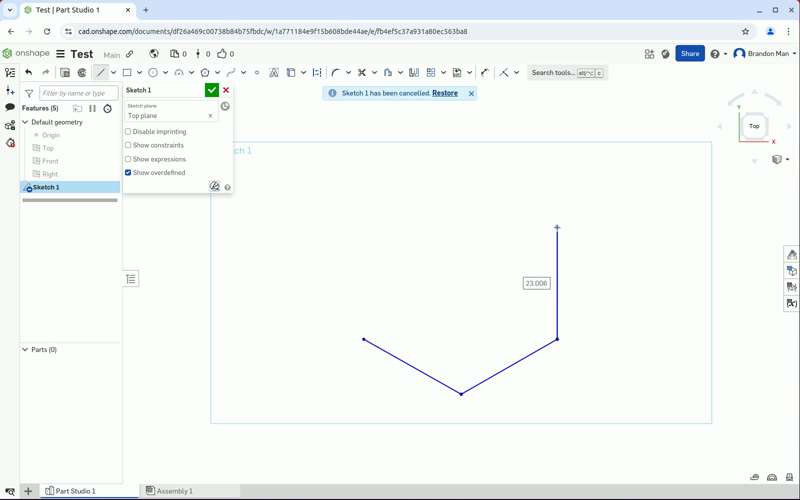
mouse_move(587, 227)
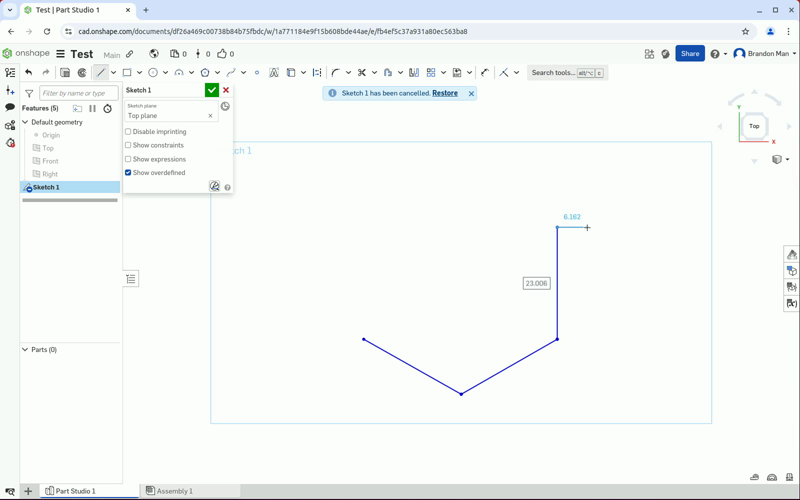
mouse_move(538, 239)
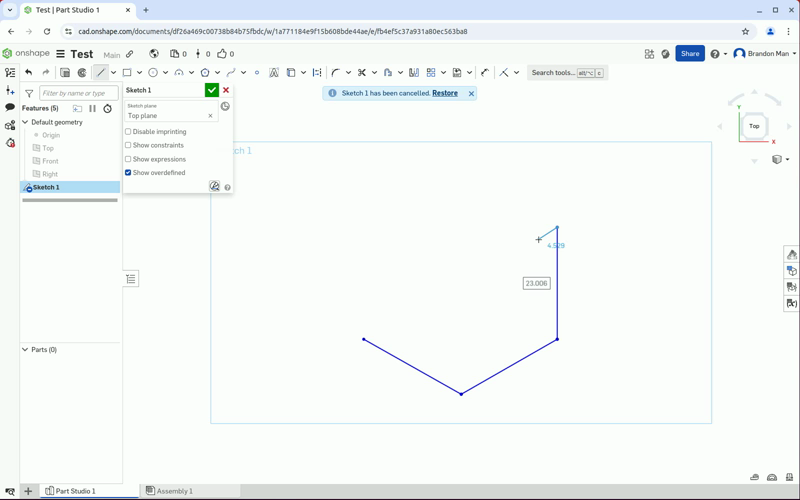
click(538, 239)
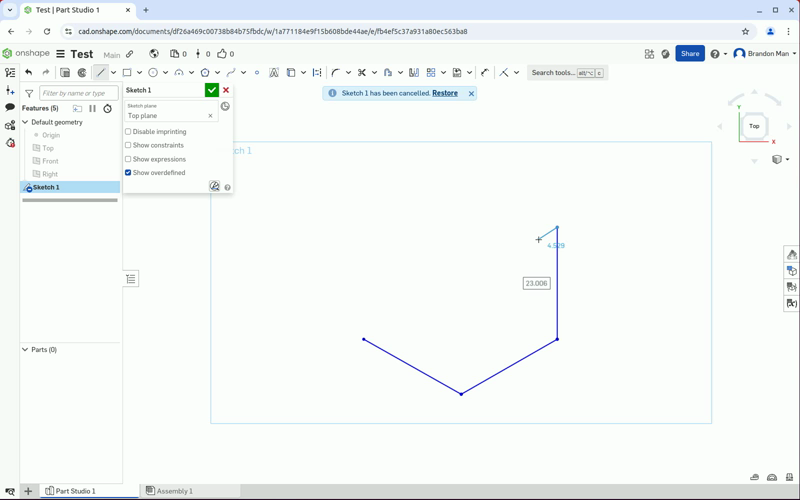
key_up(shift)
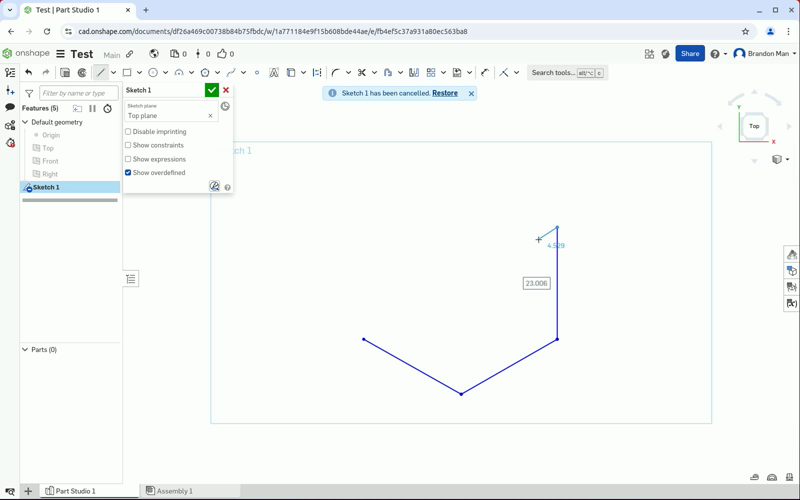
key_down(shift)
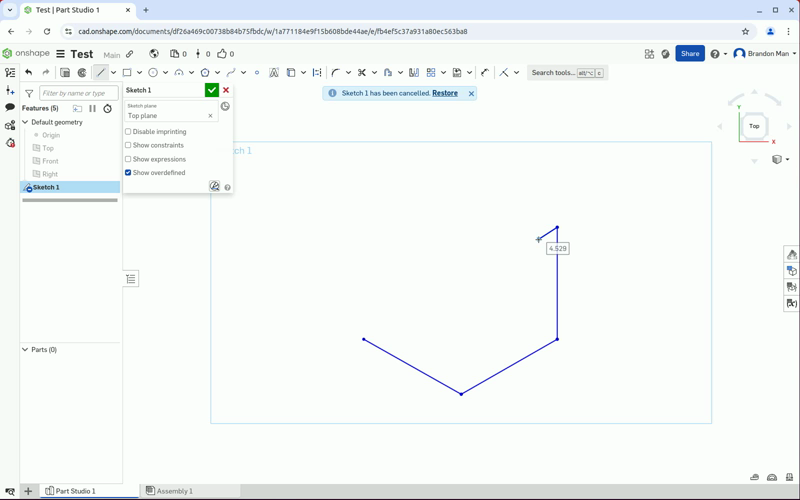
mouse_move(538, 329)
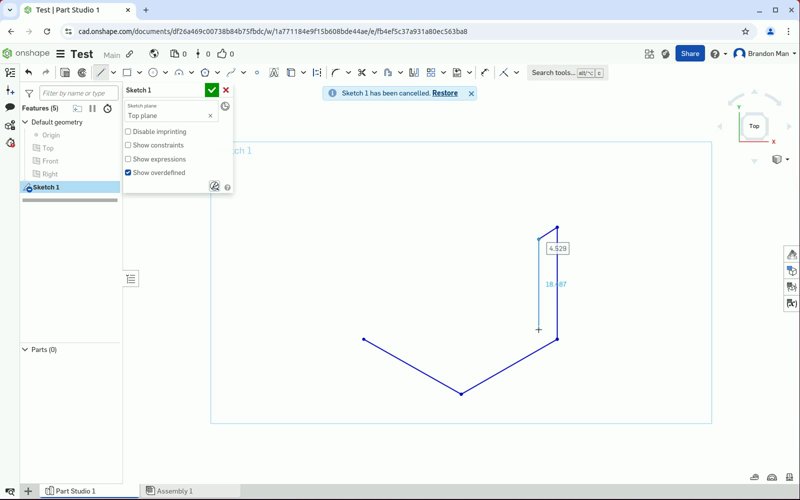
click(538, 329)
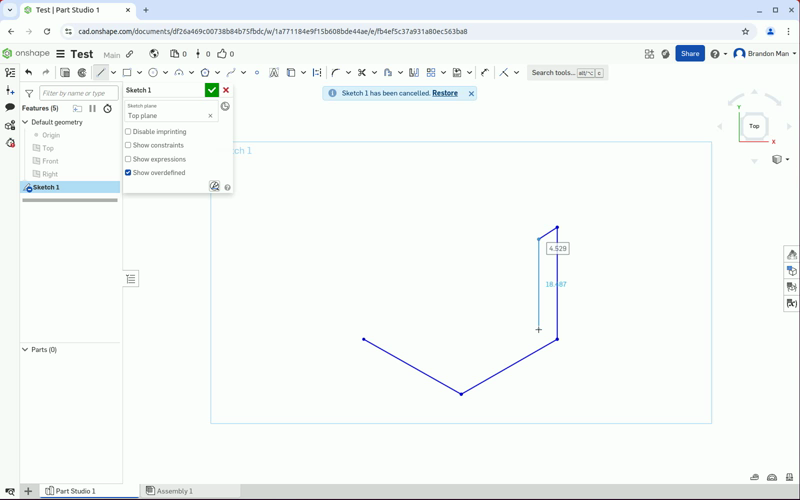
key_up(shift)
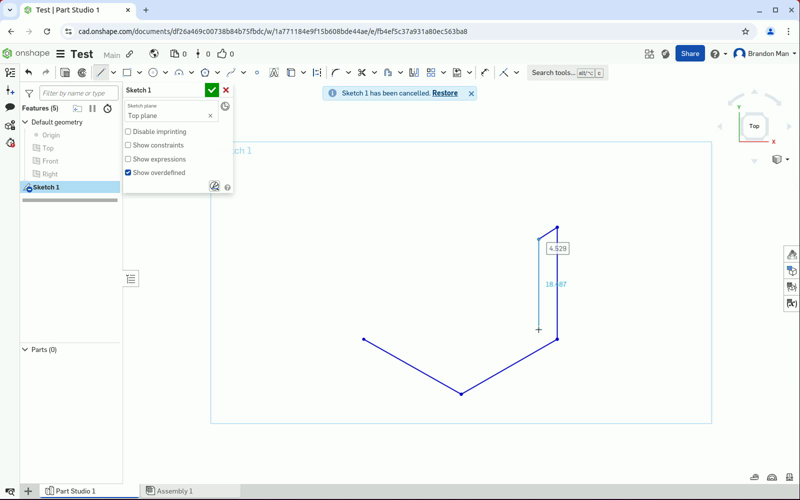
key_down(shift)
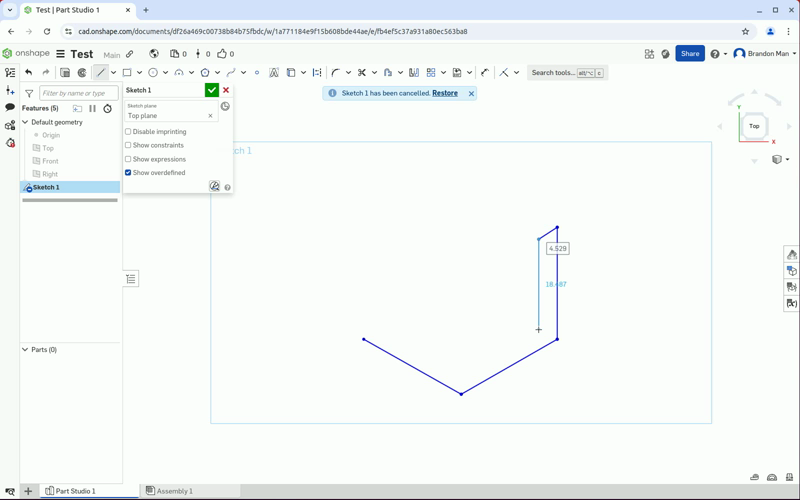
mouse_move(461, 371)
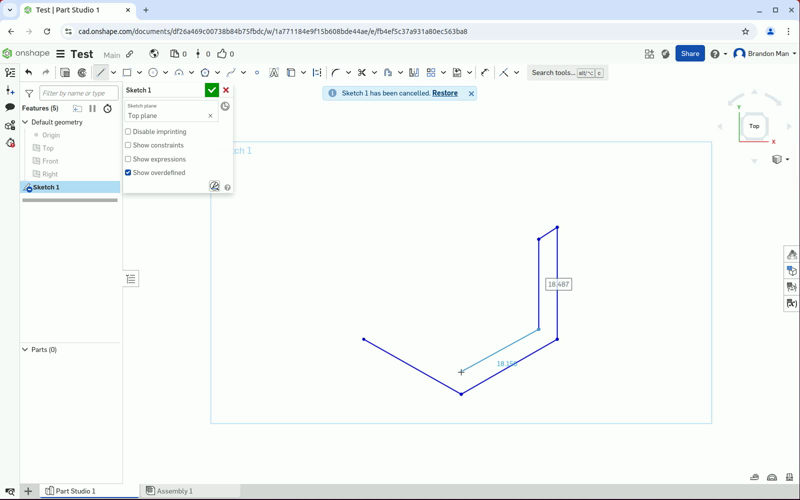
click(461, 371)
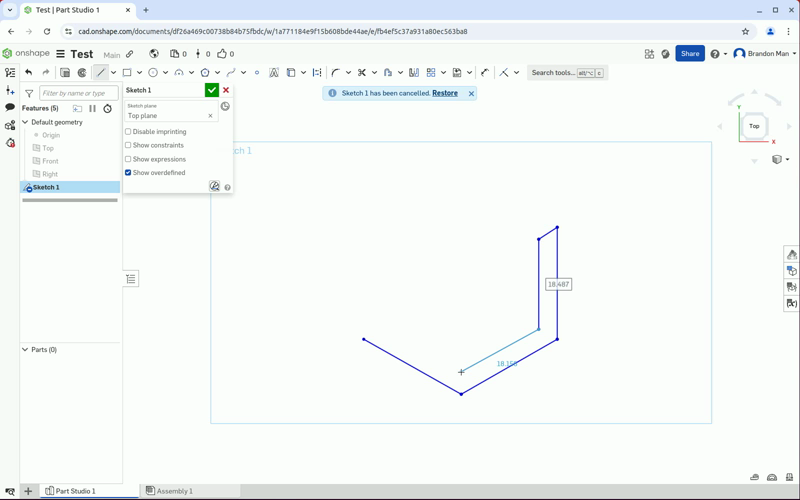
key_up(shift)
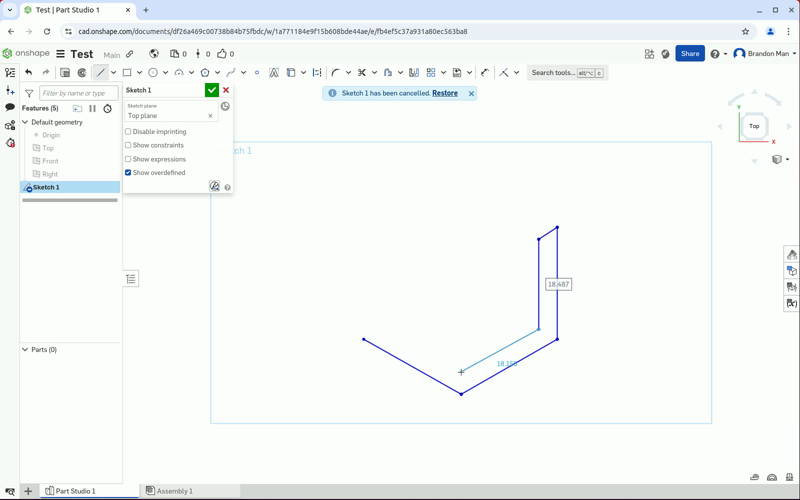
key_down(shift)
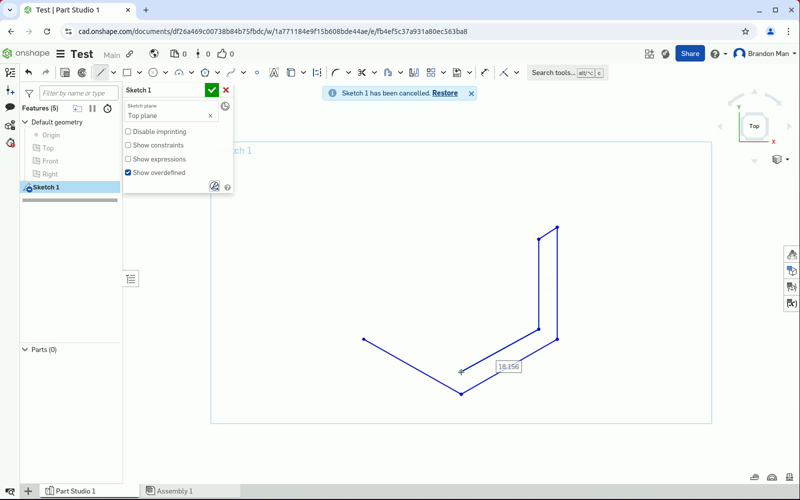
mouse_move(383, 329)
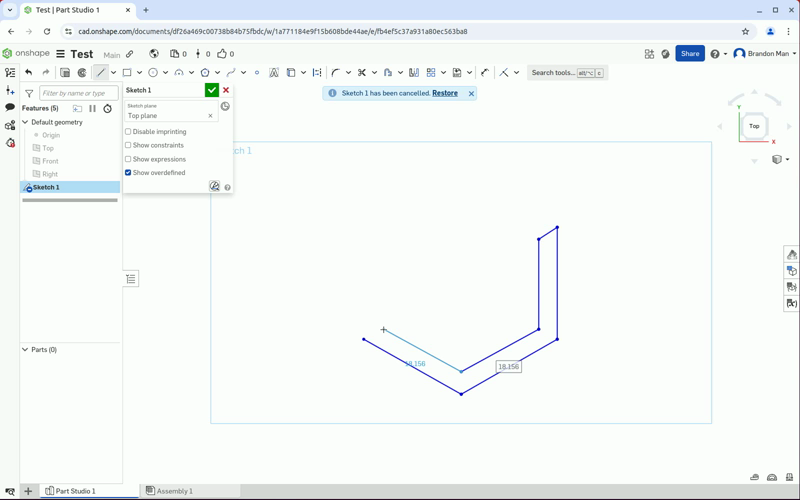
click(383, 329)
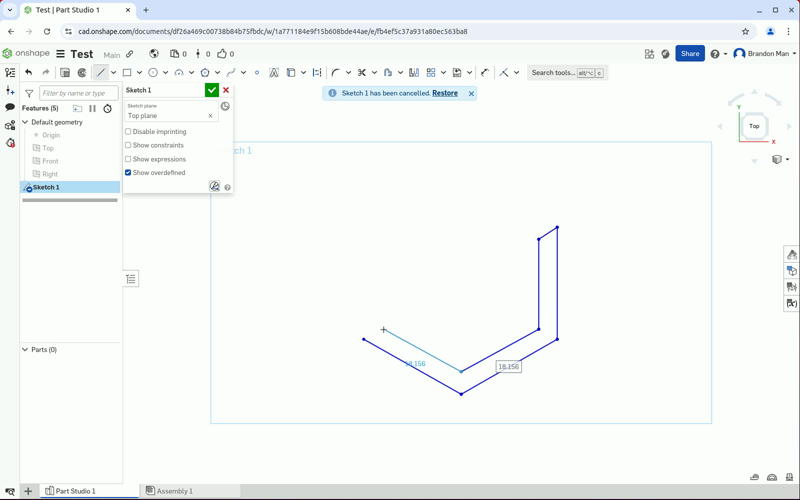
key_up(shift)
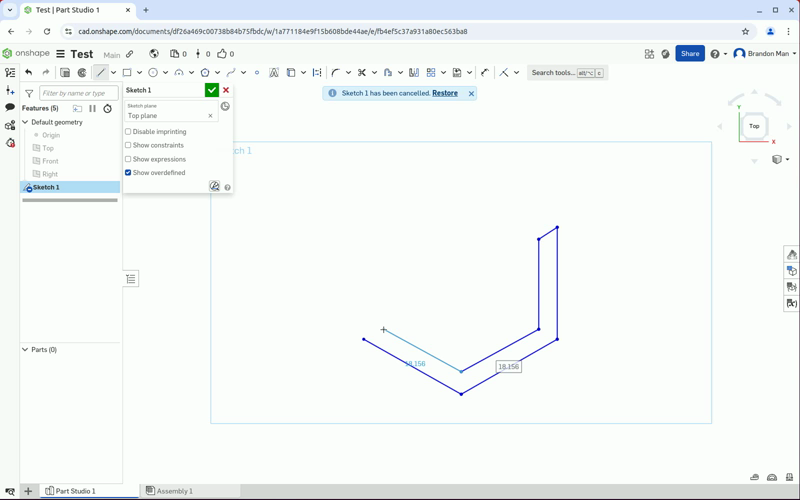
key_down(shift)
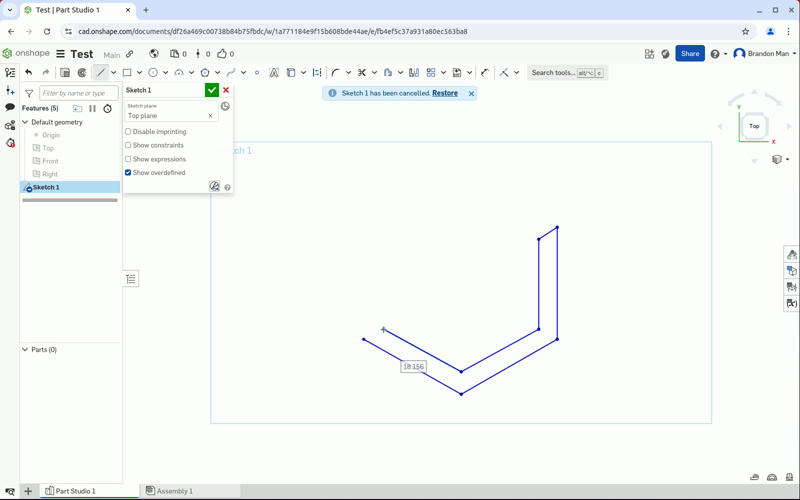
mouse_move(383, 239)
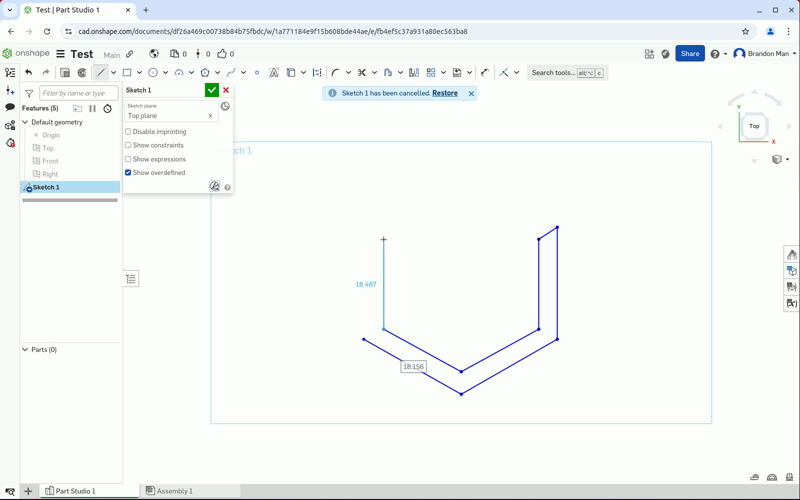
click(383, 239)
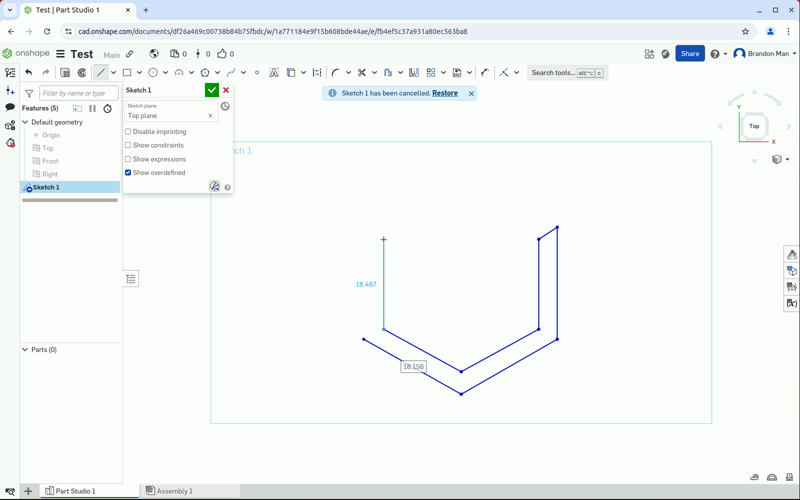
key_up(shift)
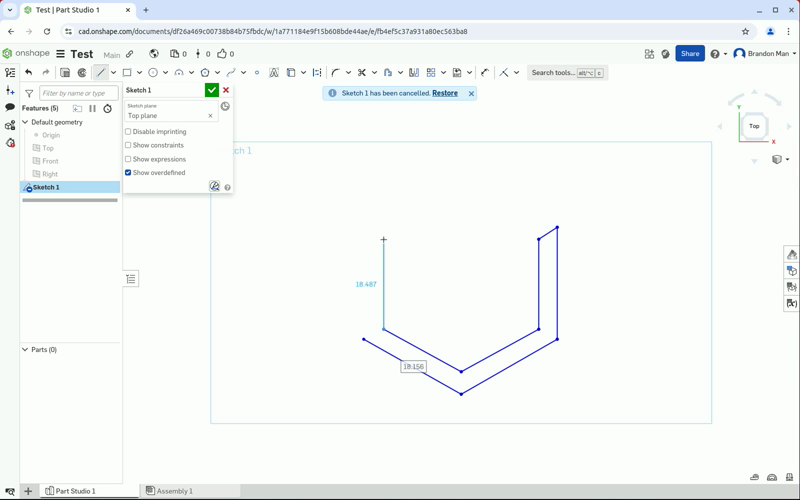
key_down(shift)
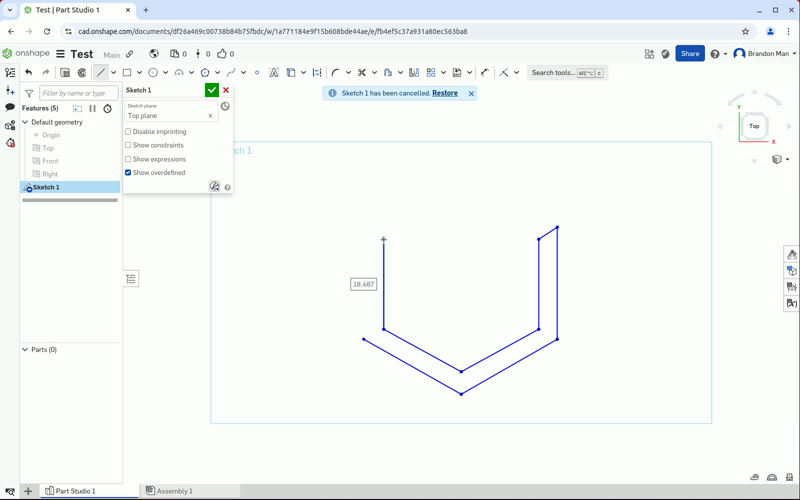
mouse_move(461, 194)
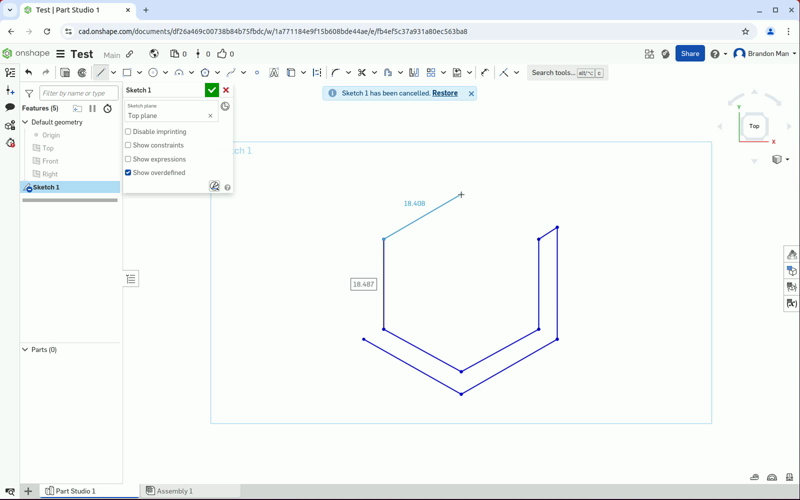
click(461, 194)
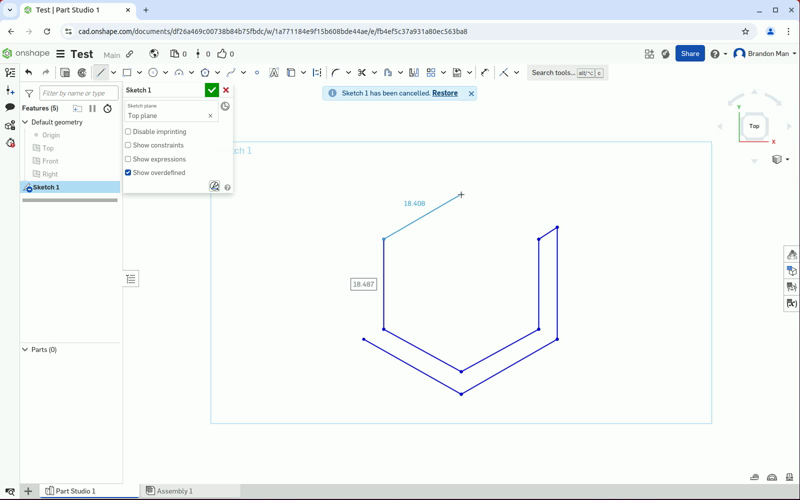
key_up(shift)
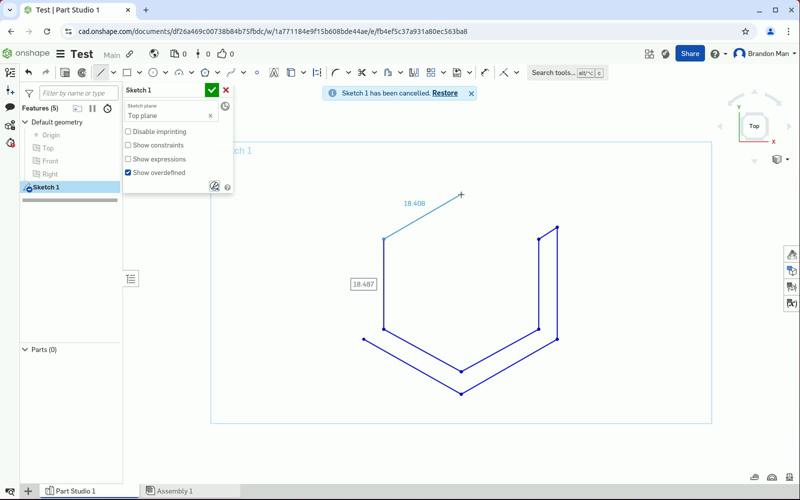
key_down(shift)
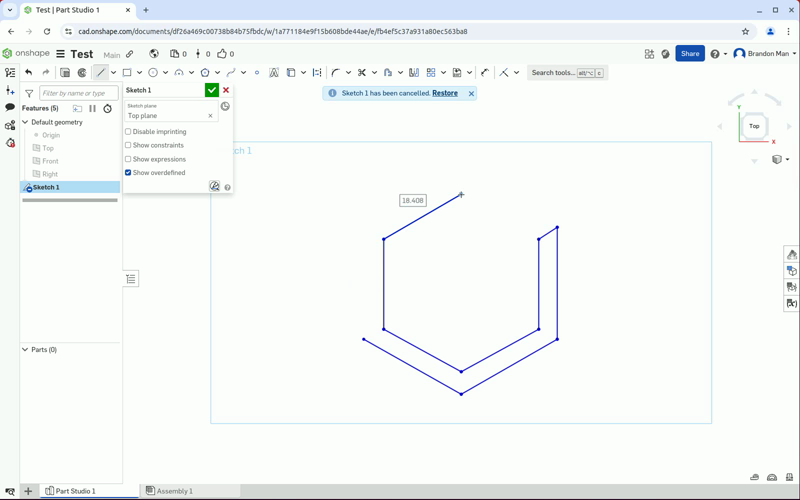
mouse_move(491, 194)
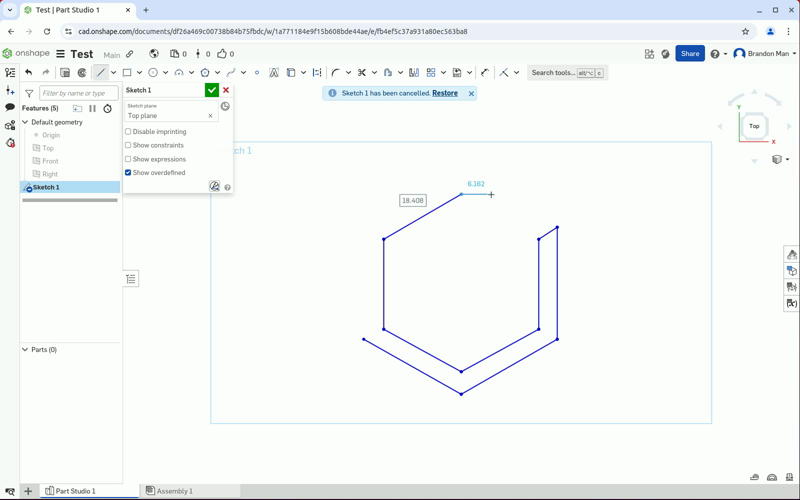
mouse_move(461, 171)
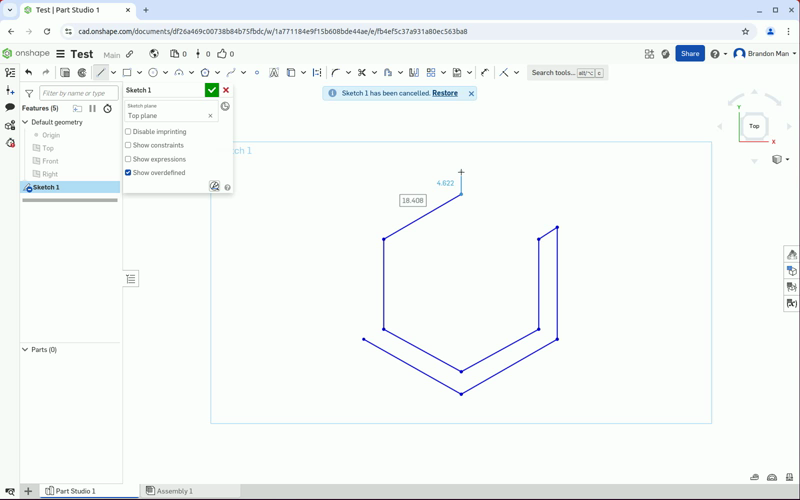
click(461, 171)
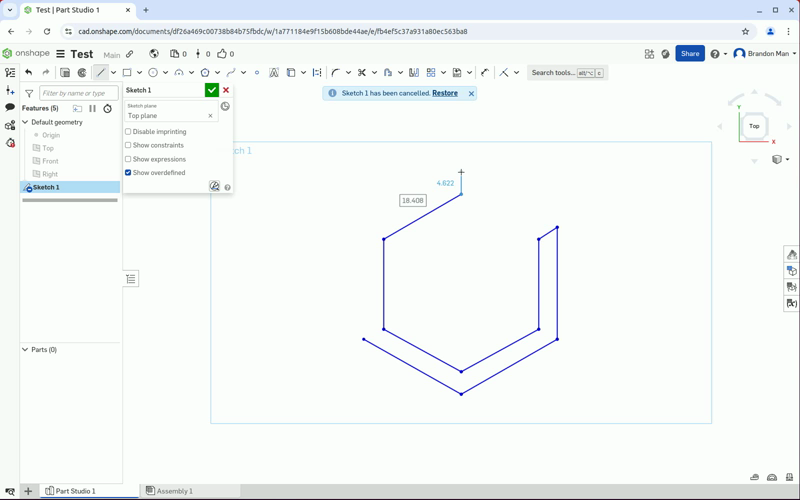
key_up(shift)
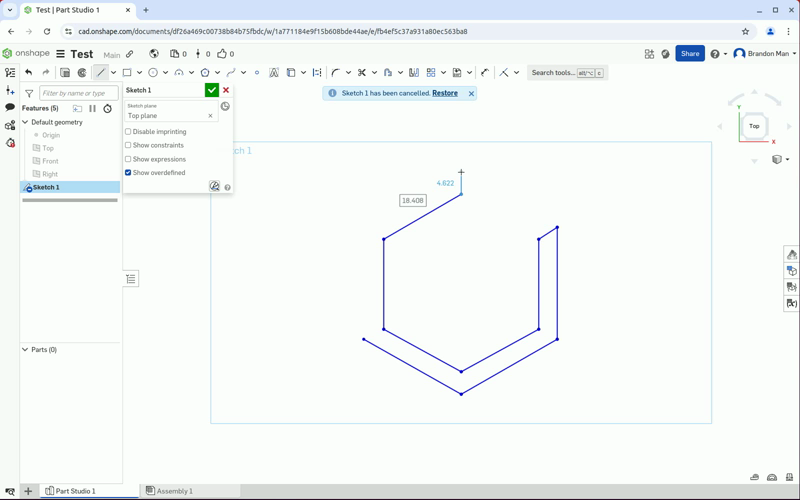
key_down(shift)
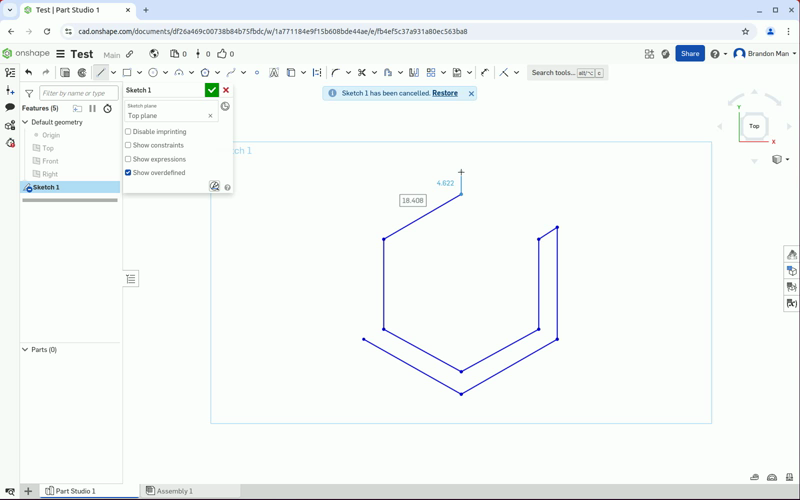
mouse_move(363, 227)
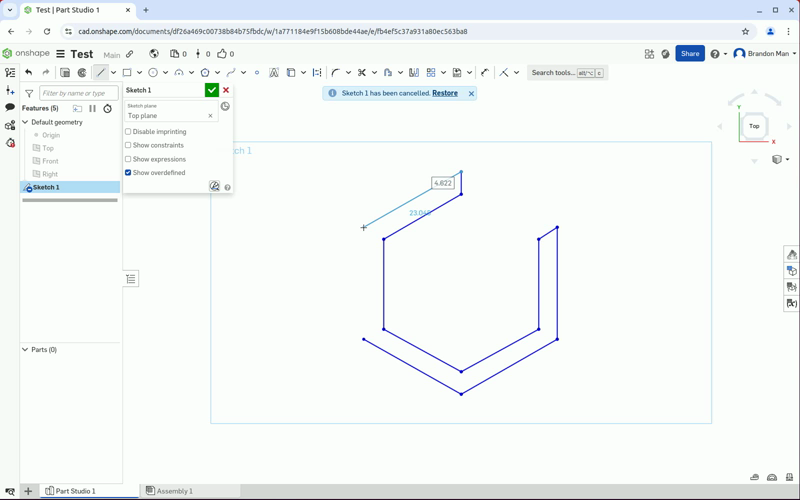
click(363, 227)
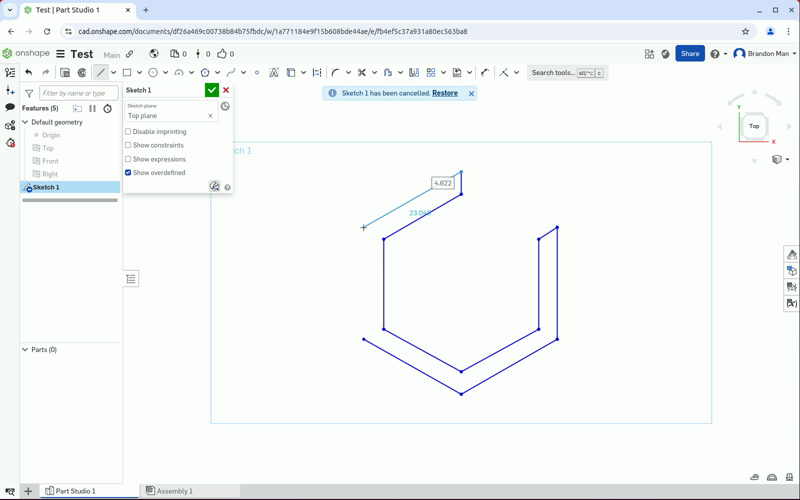
key_up(shift)
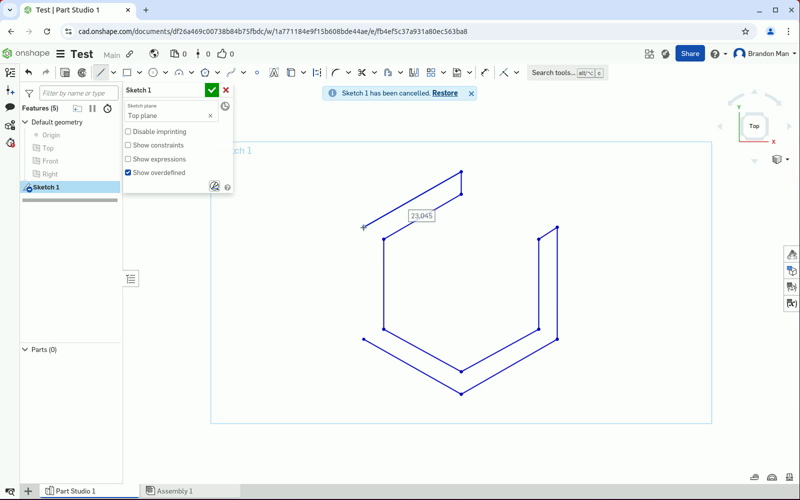
key_down(shift)
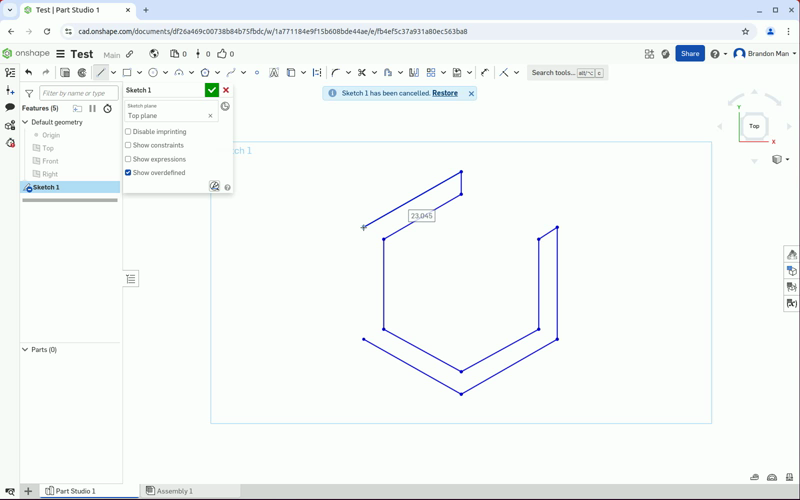
mouse_move(363, 339)
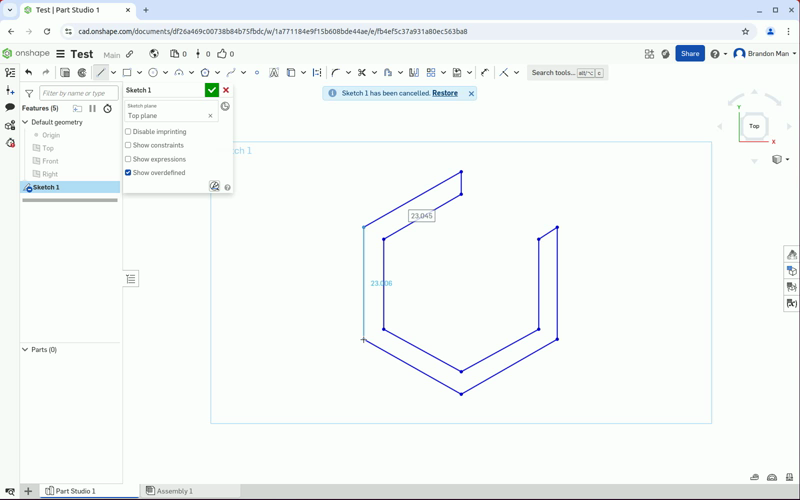
key_up(shift)
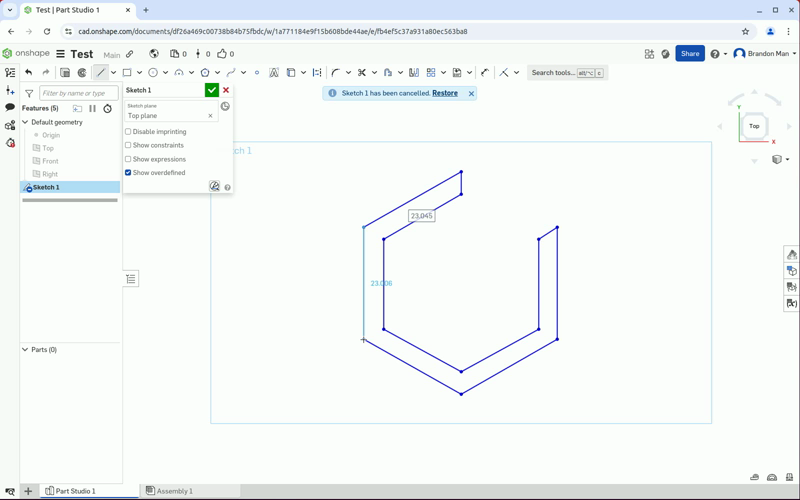
click(363, 339)
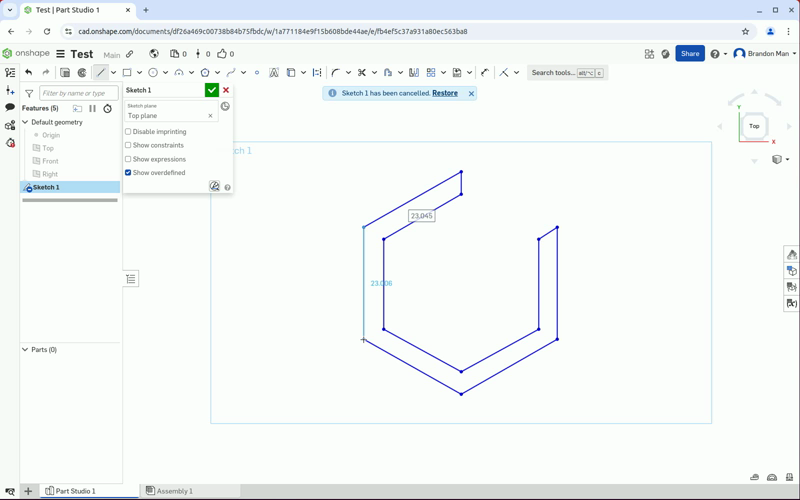
key(esc)
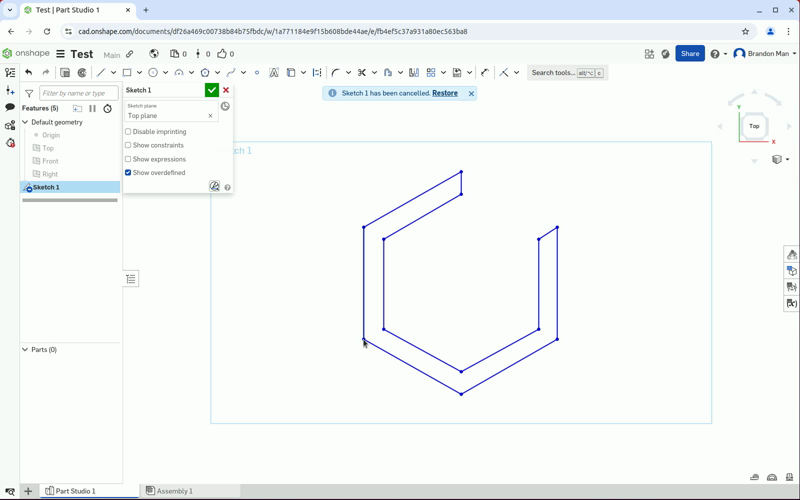
mouse_move(550, 303)
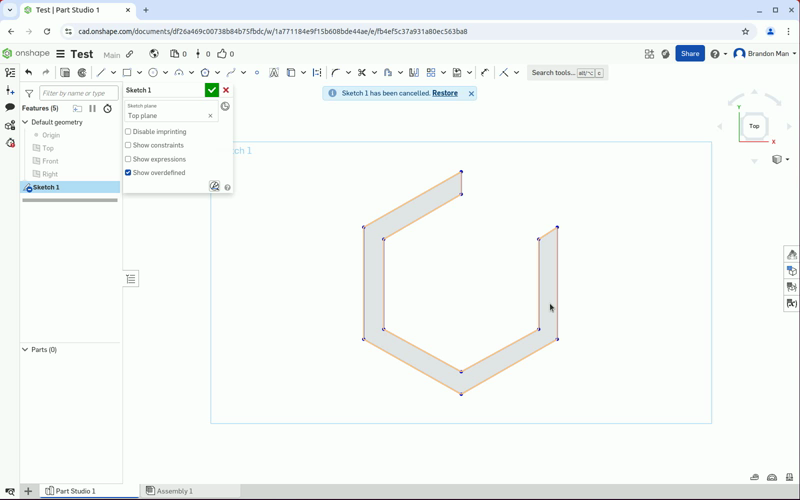
click(550, 303)
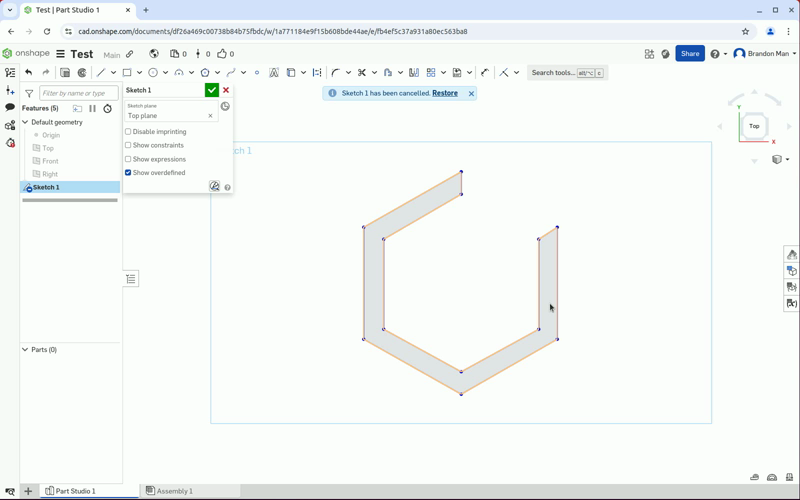
mouse_move(73, 352)
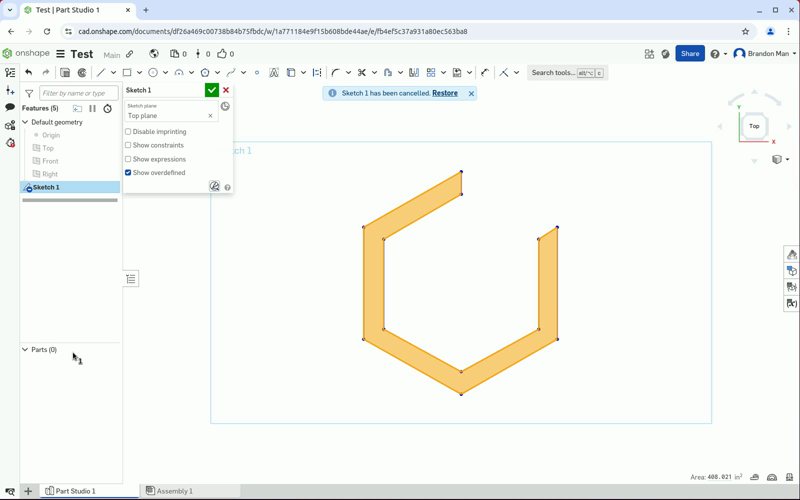
key(shift+y)
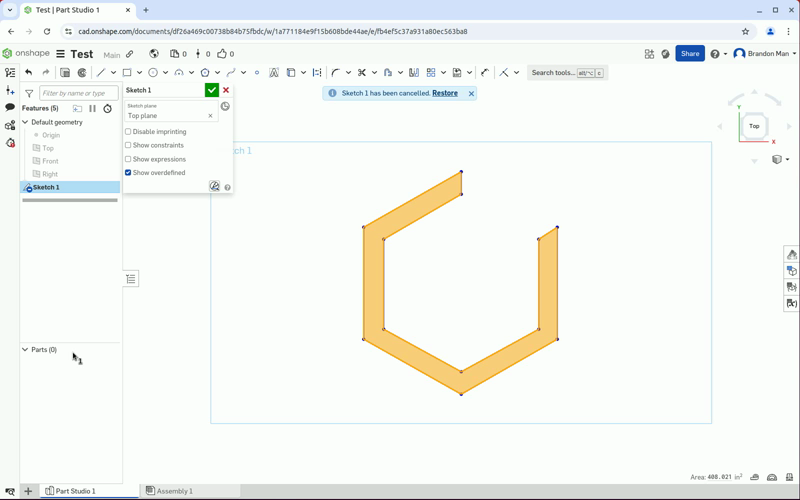
key(shift+e)
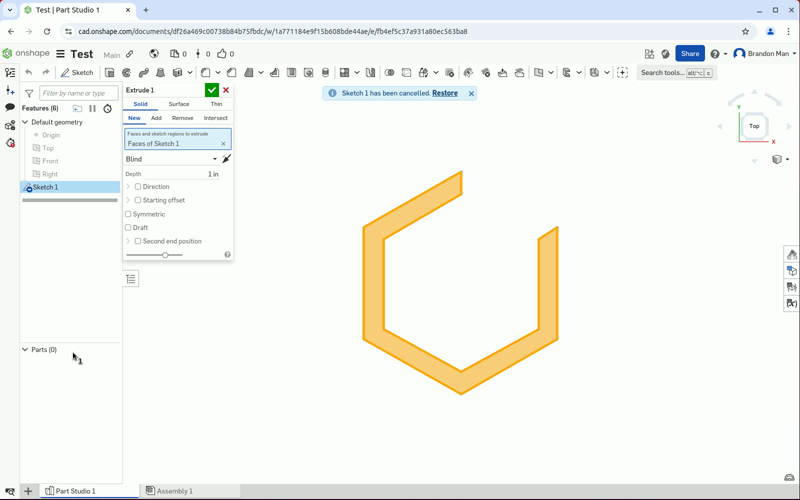
mouse_move(143, 106)
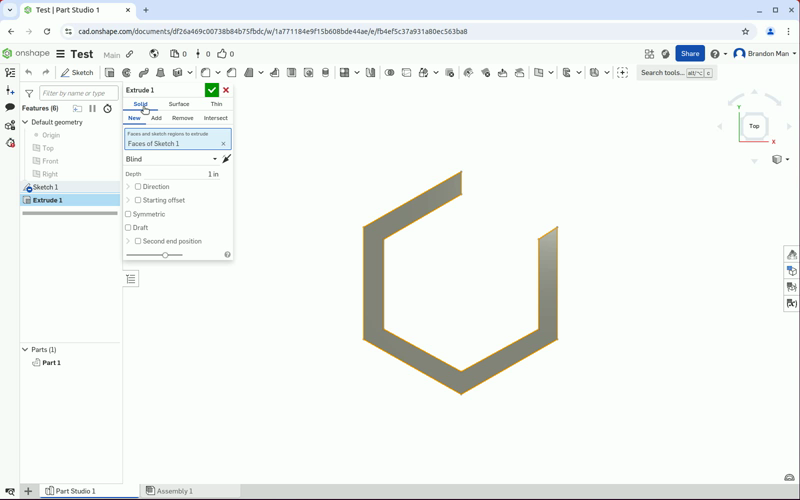
click(143, 106)
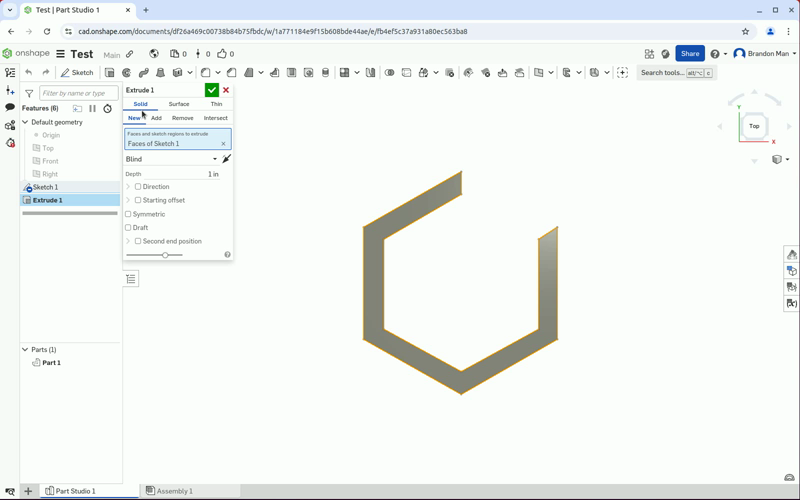
mouse_move(137, 120)
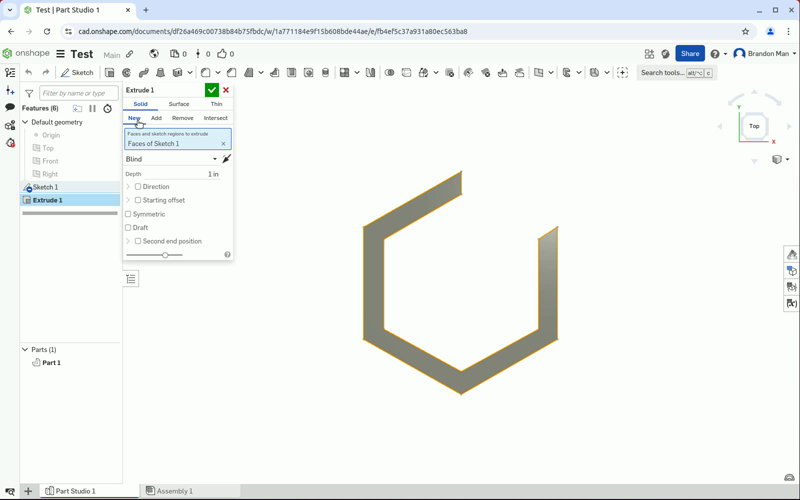
click(137, 120)
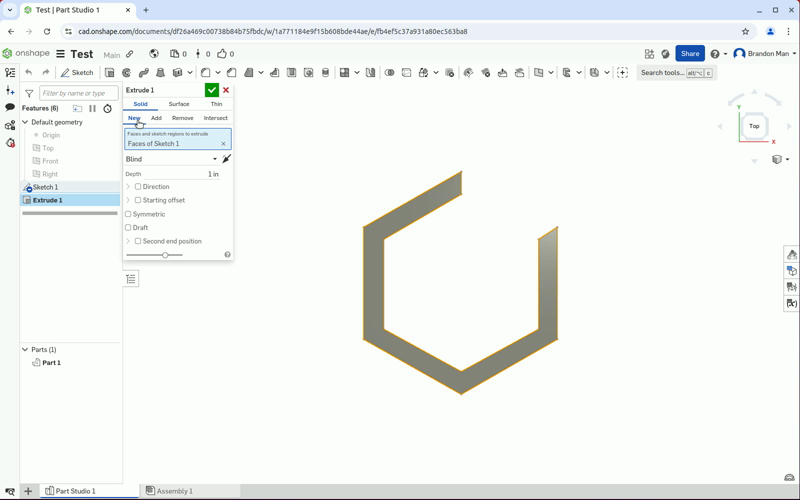
key(tab, 4)
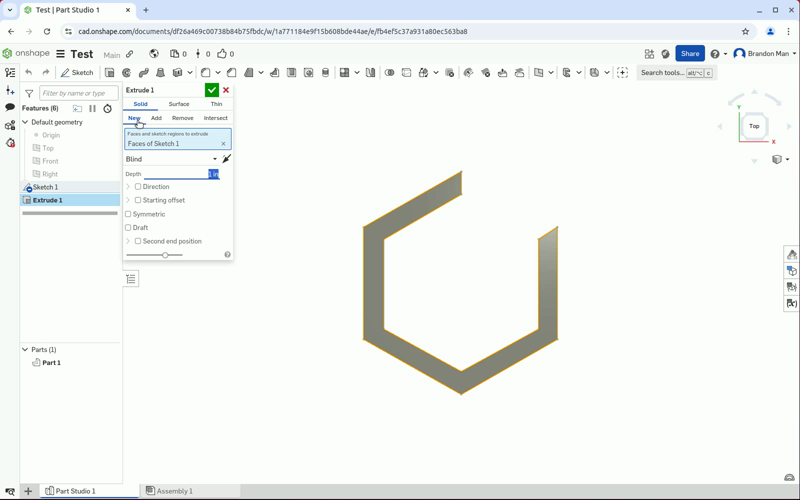
text(1.444)
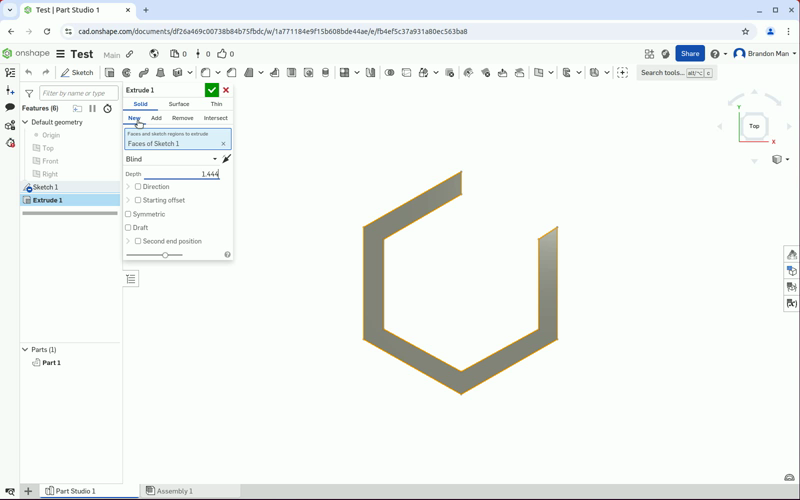
key(enter)
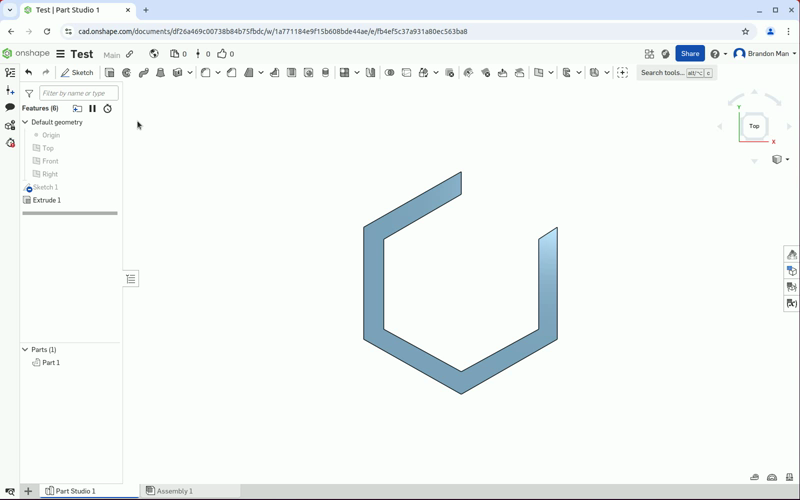
key(shift+h)
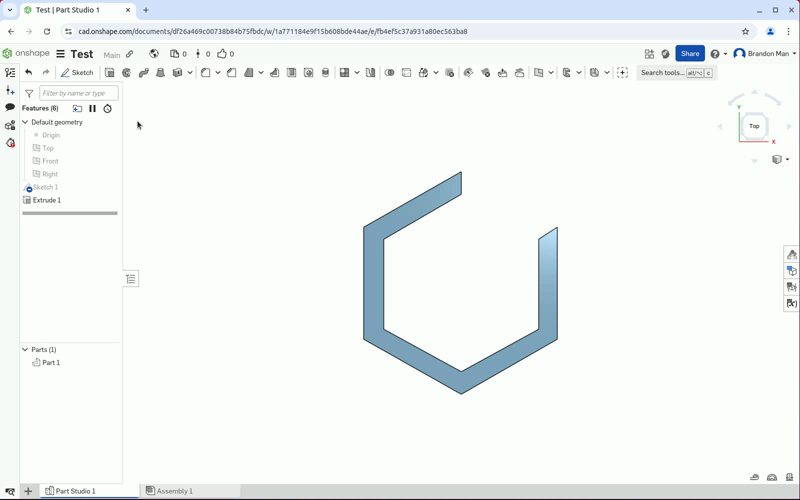
key(shift+h)
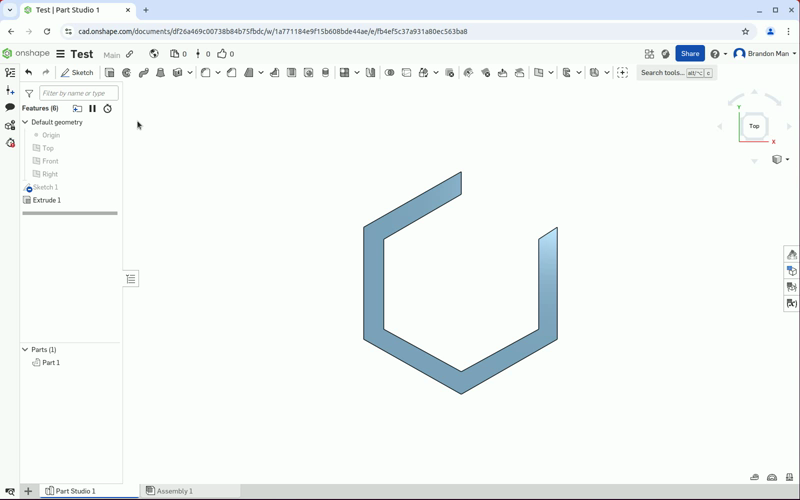
mouse_move(73, 189)
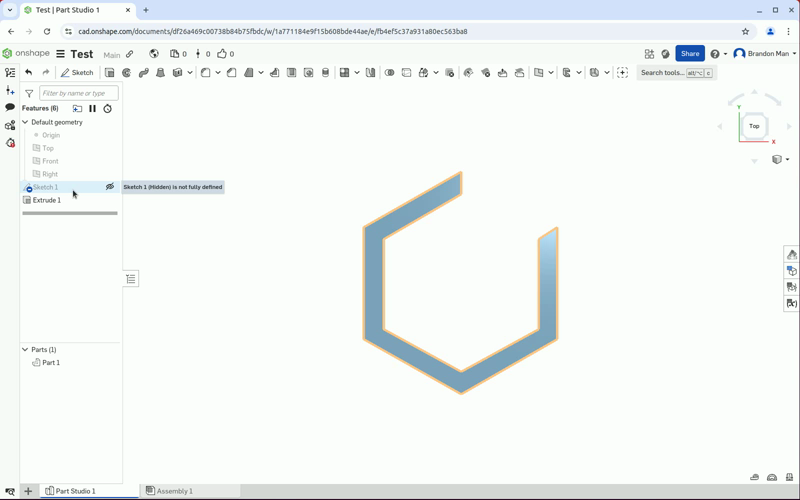
click(73, 189)
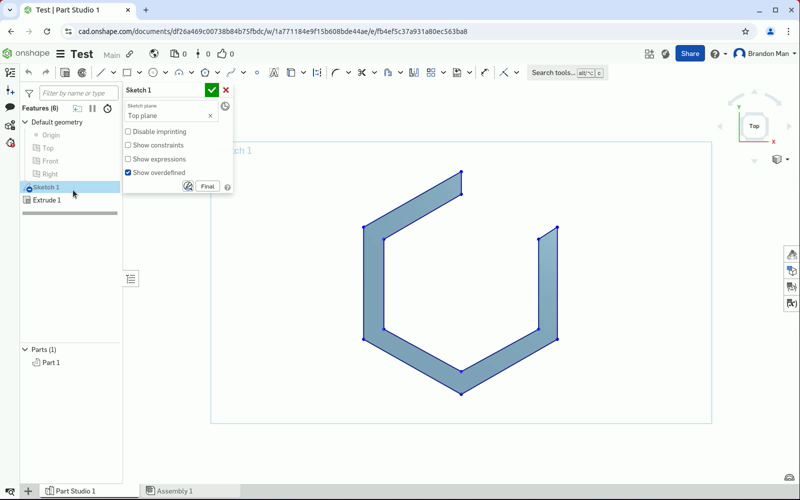
mouse_move(229, 92)
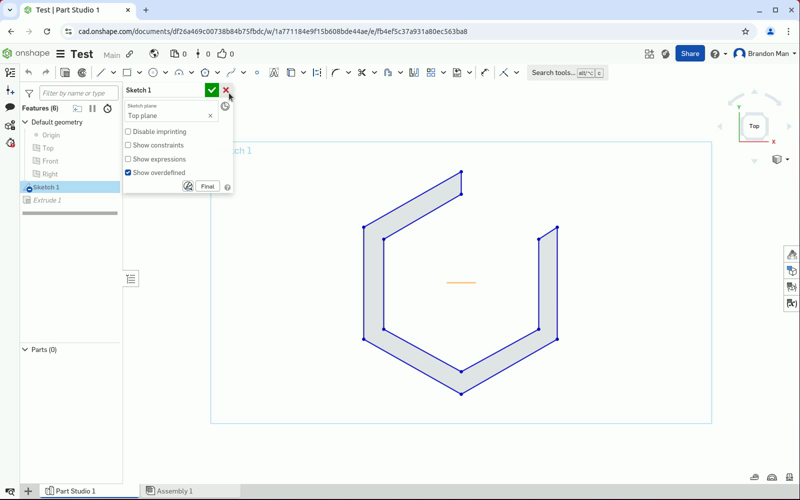
click(229, 92)
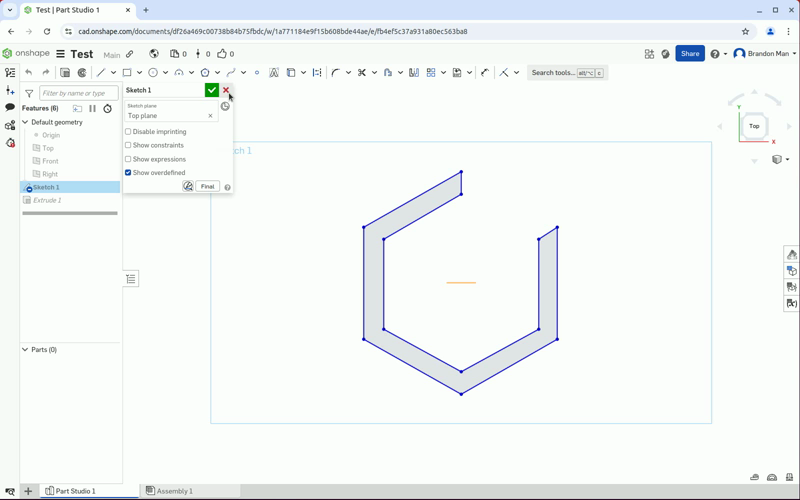
key(shift+s)
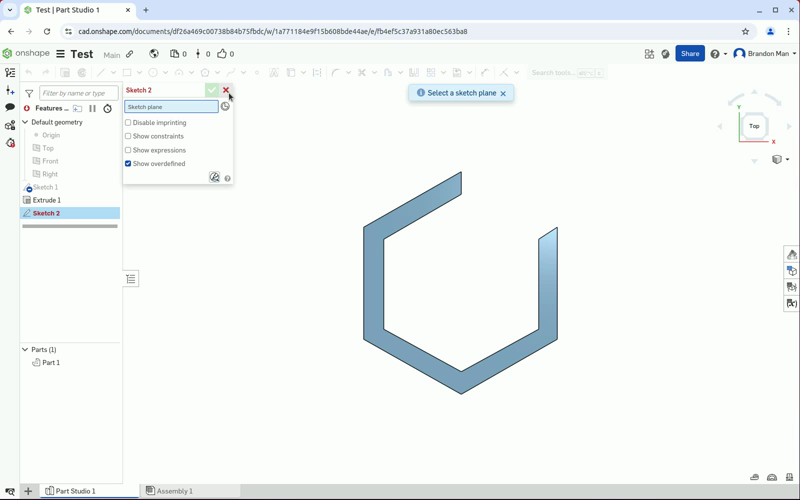
mouse_move(73, 150)
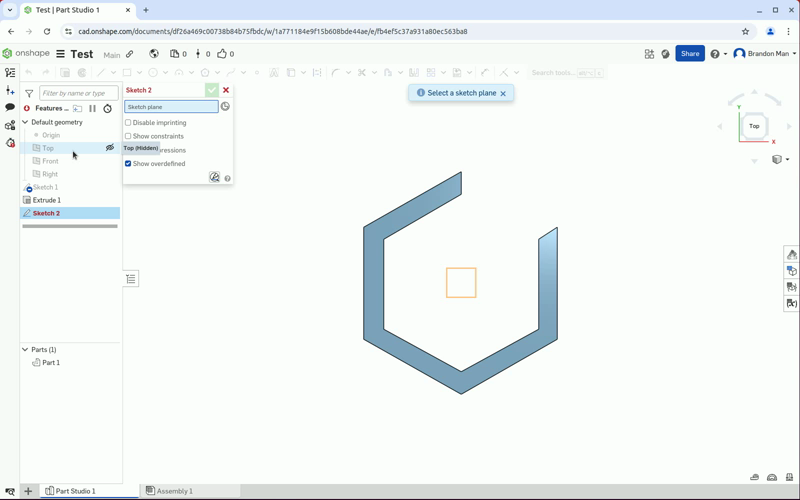
click(73, 150)
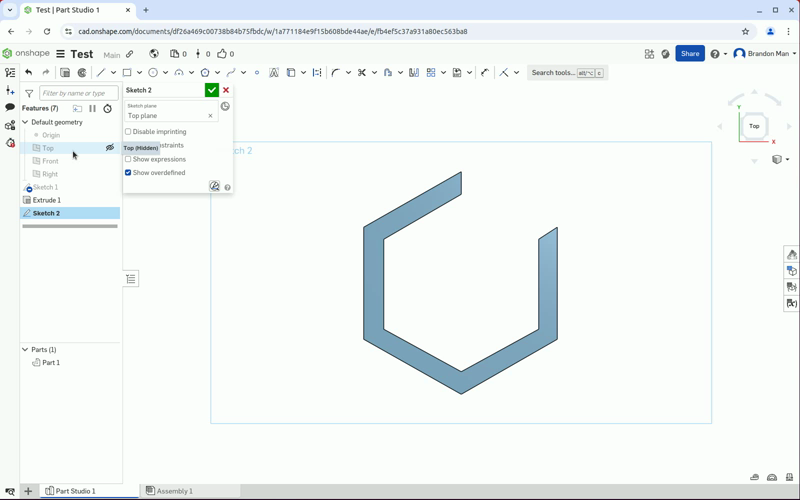
mouse_move(73, 352)
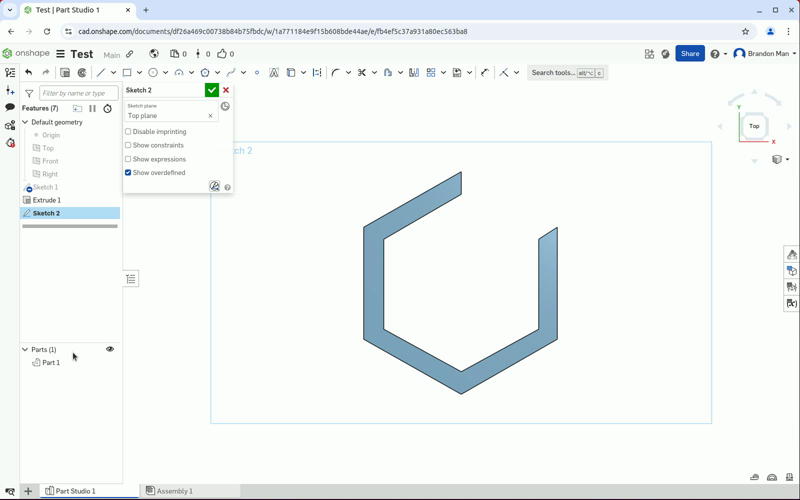
key(y)
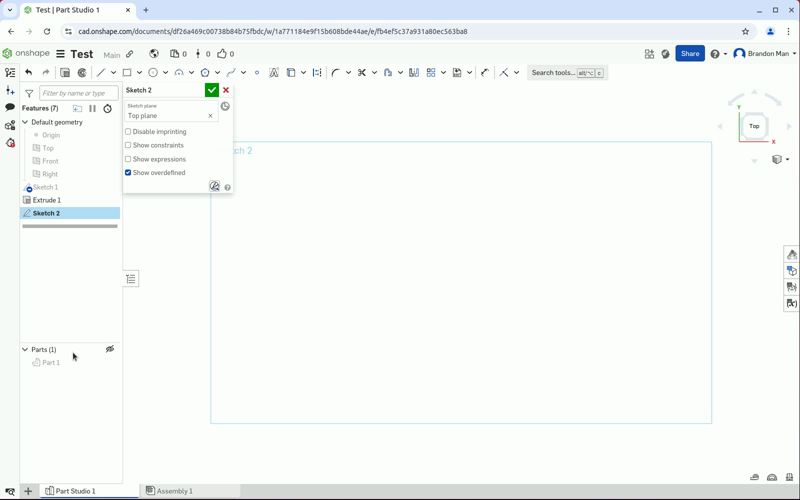
key(l)
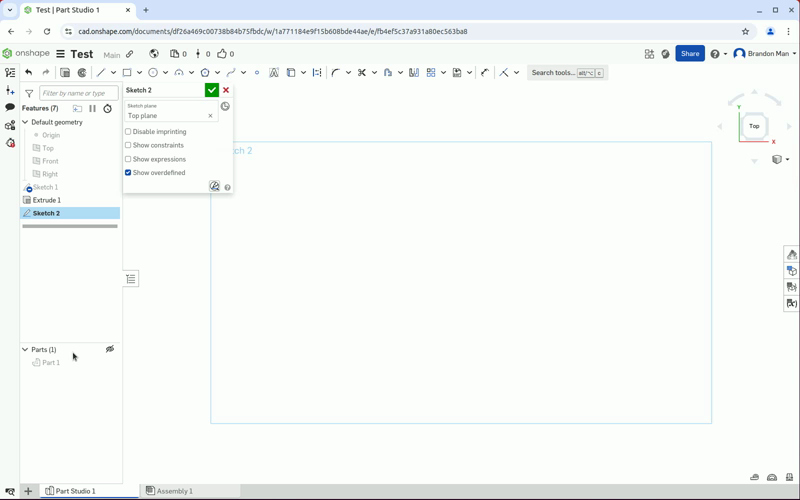
key_down(shift)
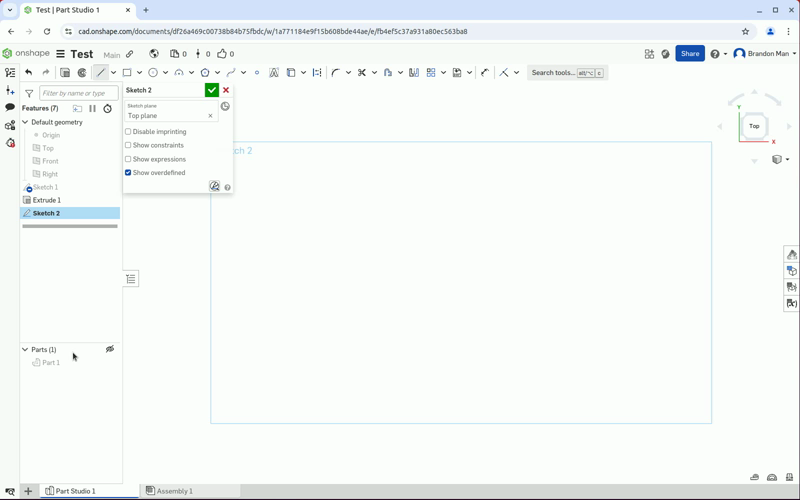
mouse_move(460, 192)
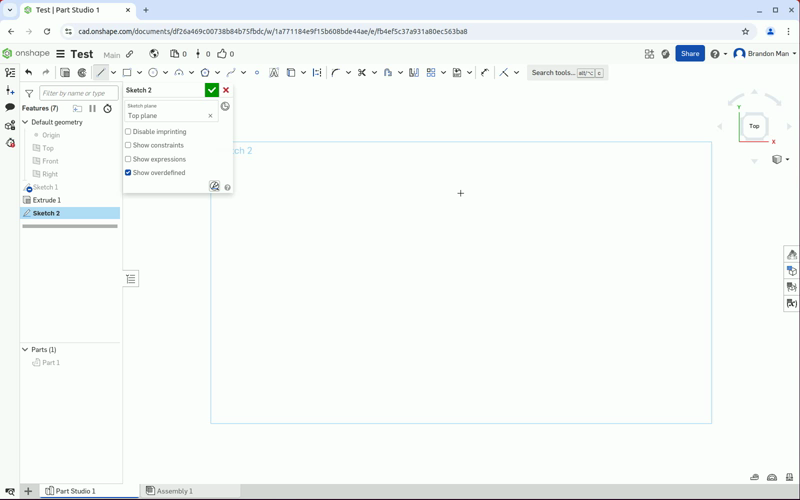
click(460, 192)
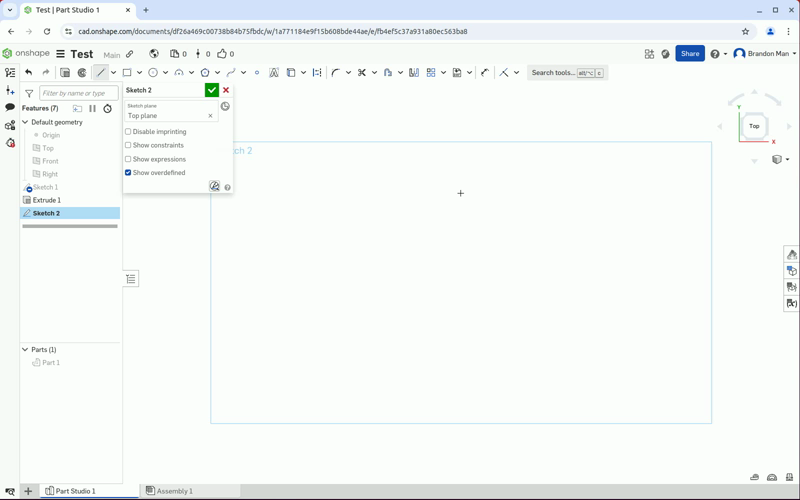
key_up(shift)
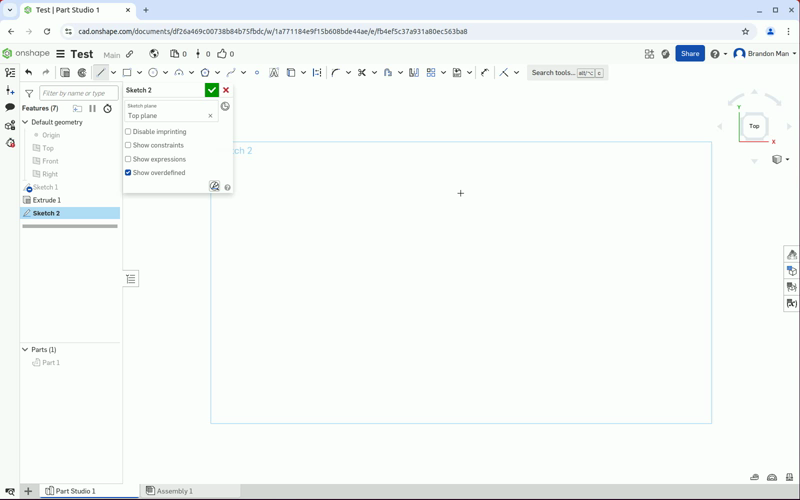
key_down(shift)
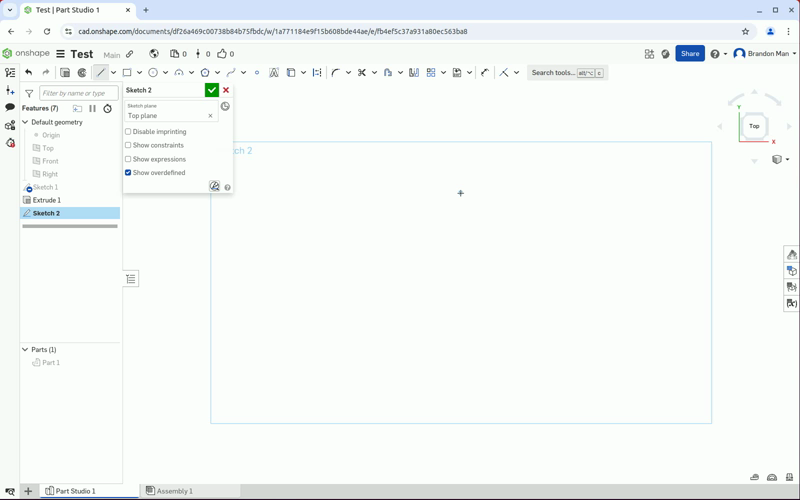
mouse_move(538, 237)
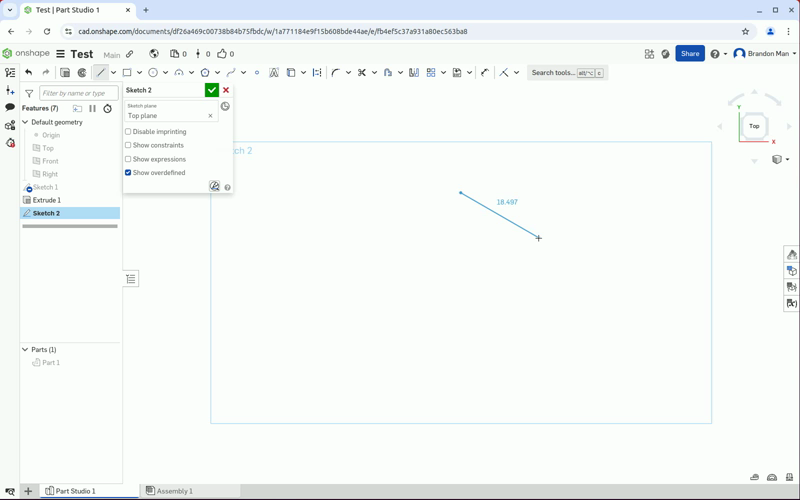
click(538, 237)
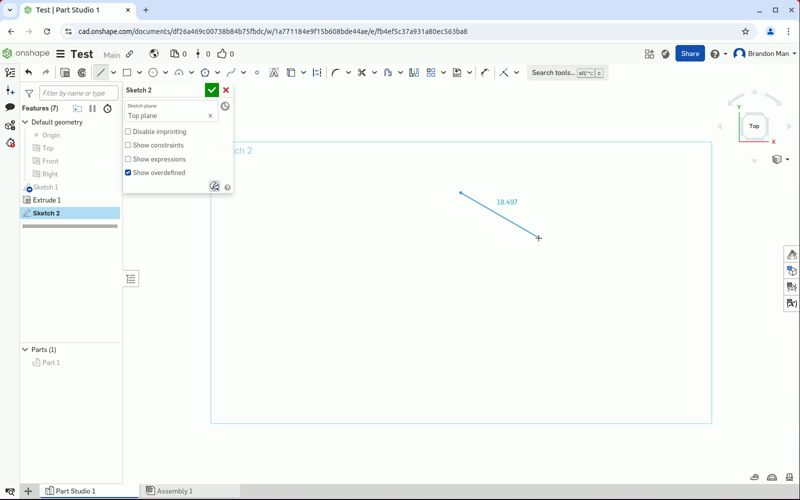
key_up(shift)
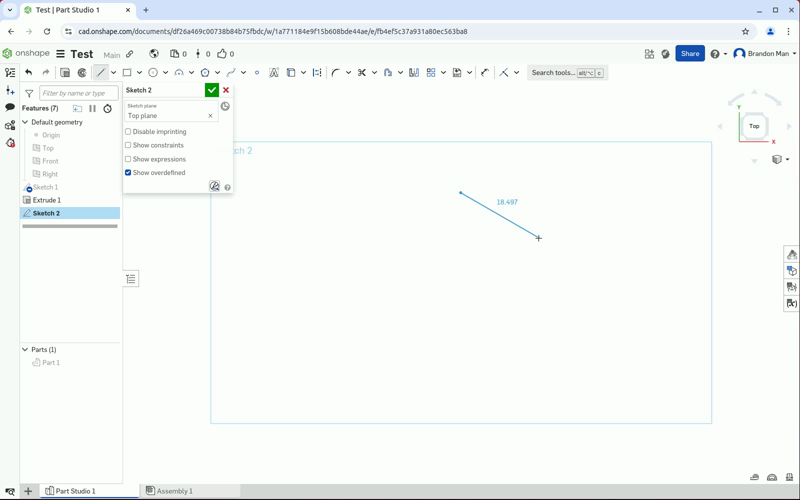
key_down(shift)
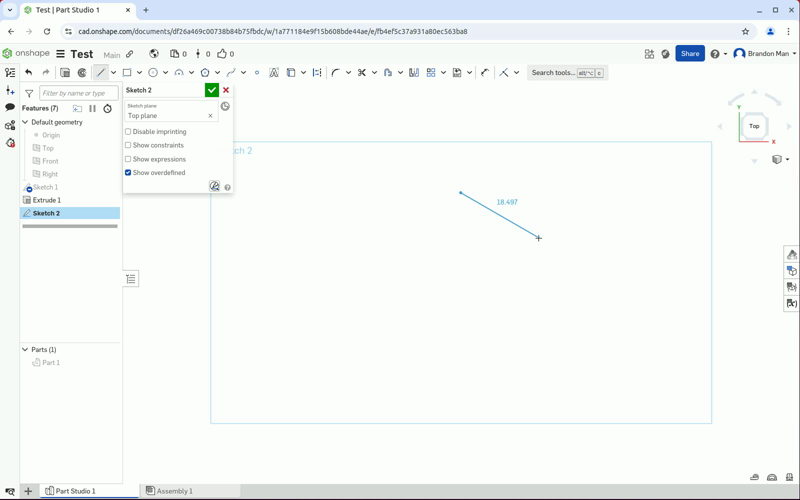
mouse_move(568, 237)
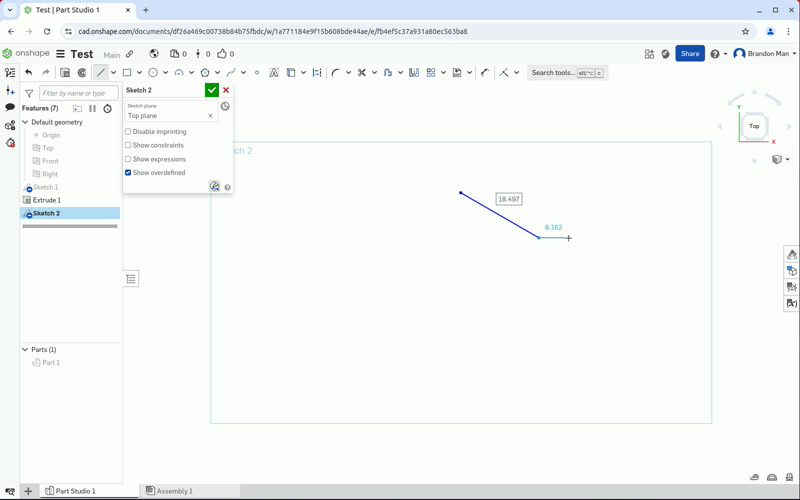
mouse_move(558, 226)
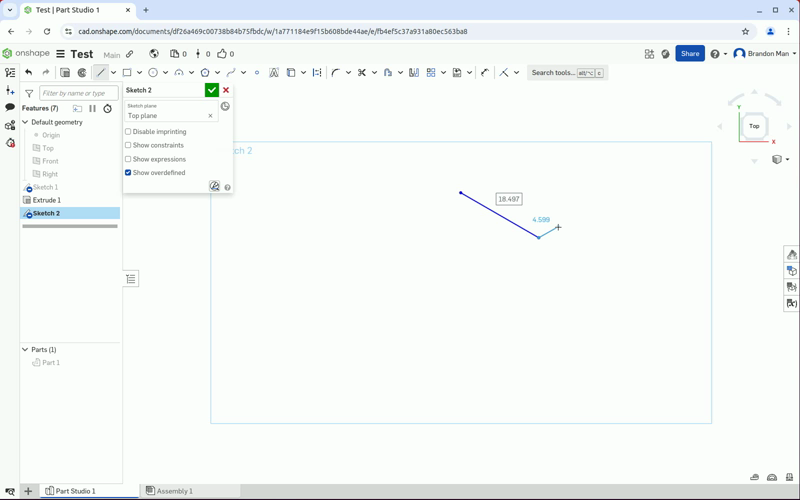
click(558, 226)
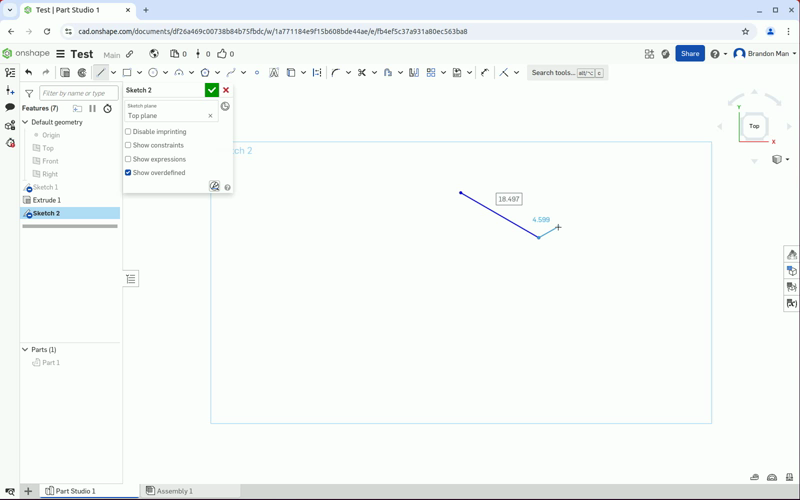
key_up(shift)
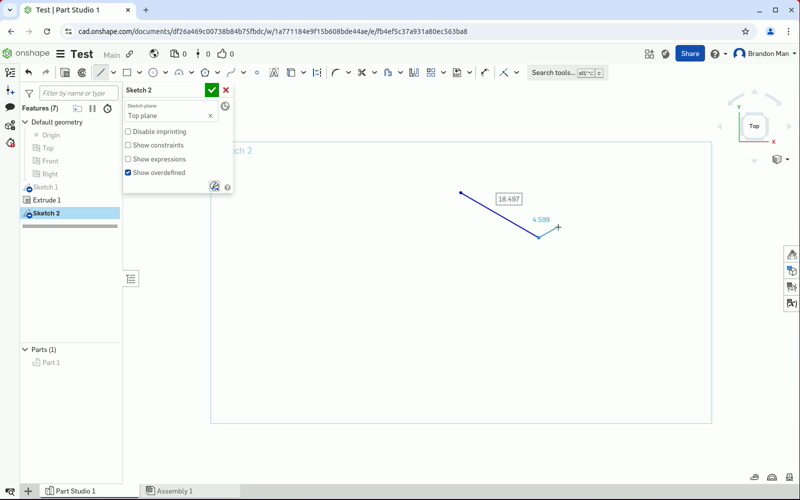
key_down(shift)
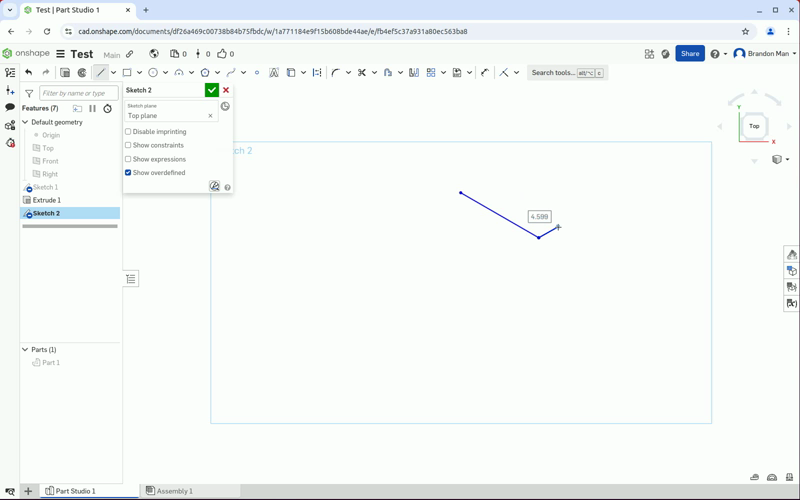
mouse_move(460, 170)
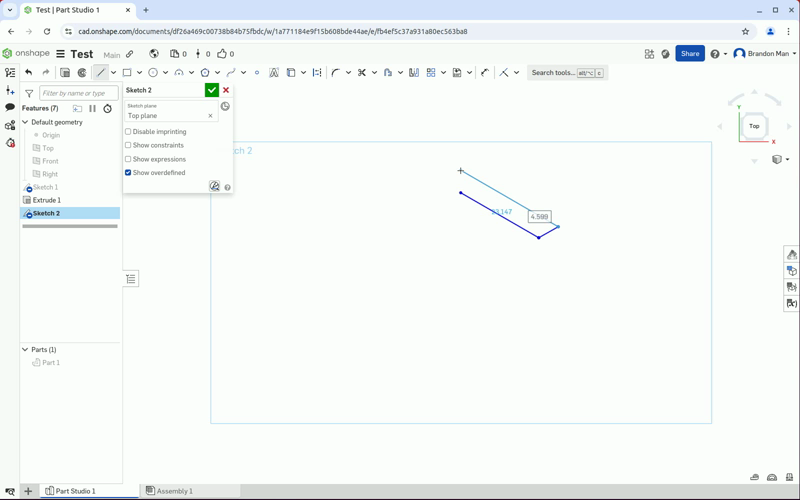
click(460, 170)
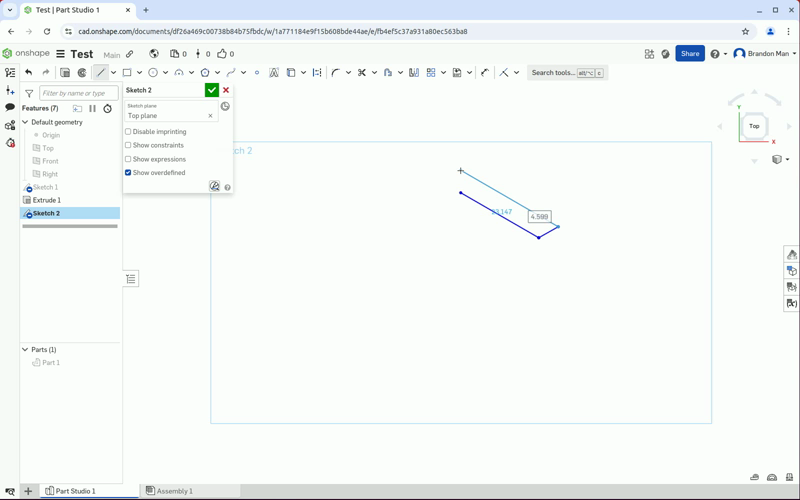
key_up(shift)
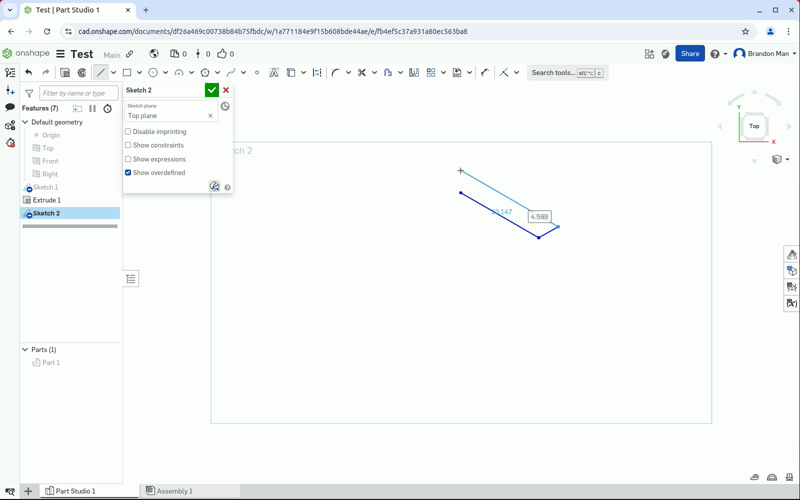
mouse_move(490, 170)
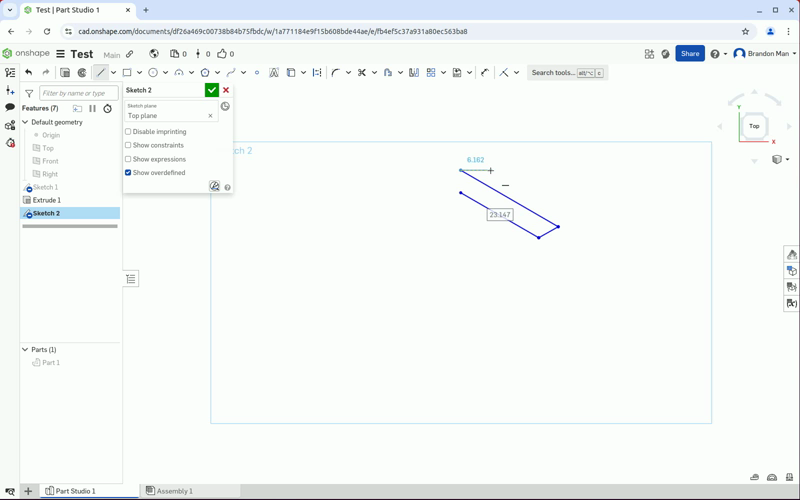
key_down(shift)
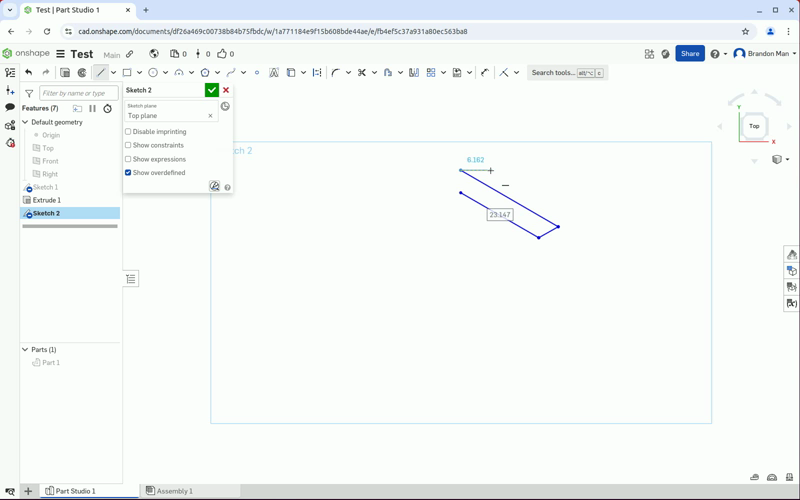
mouse_move(460, 192)
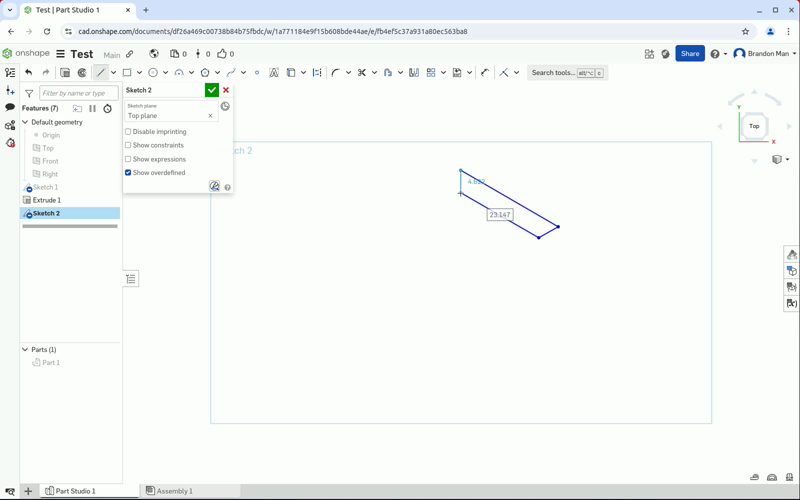
key_up(shift)
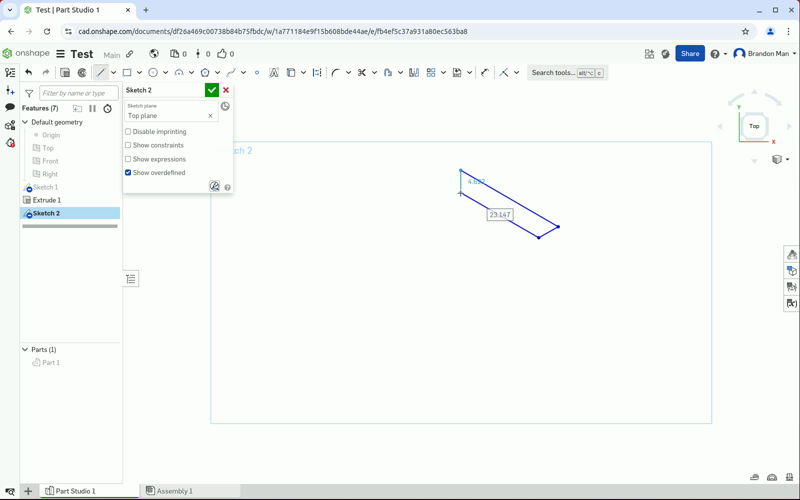
click(460, 192)
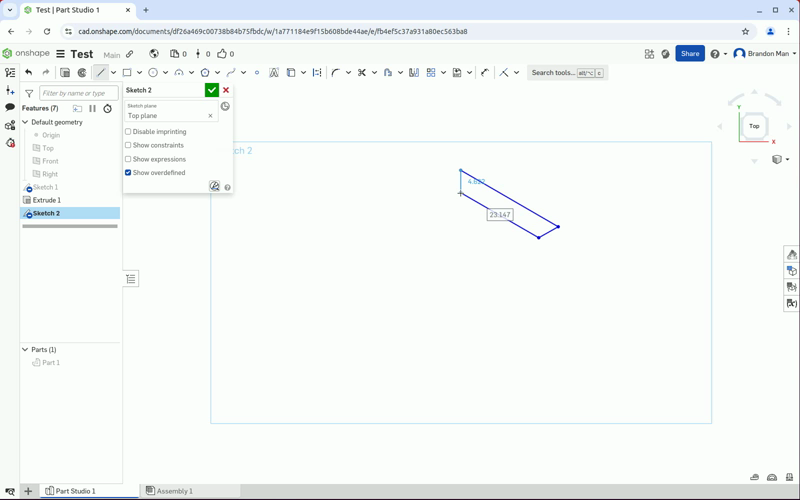
key(esc)
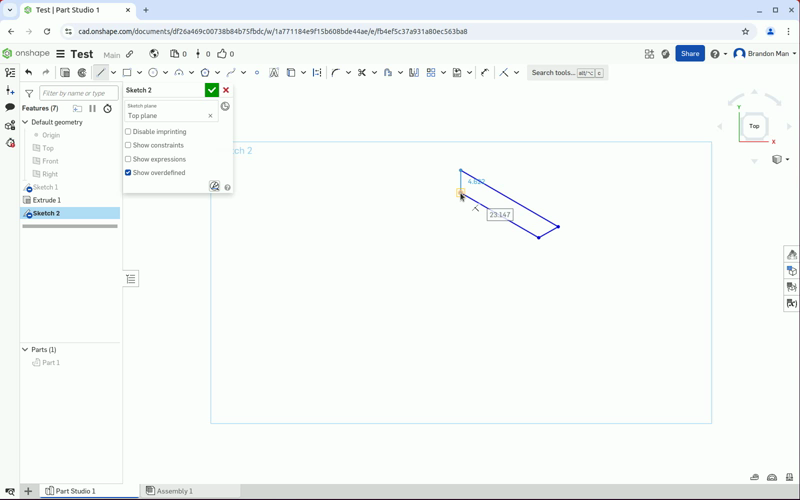
mouse_move(496, 204)
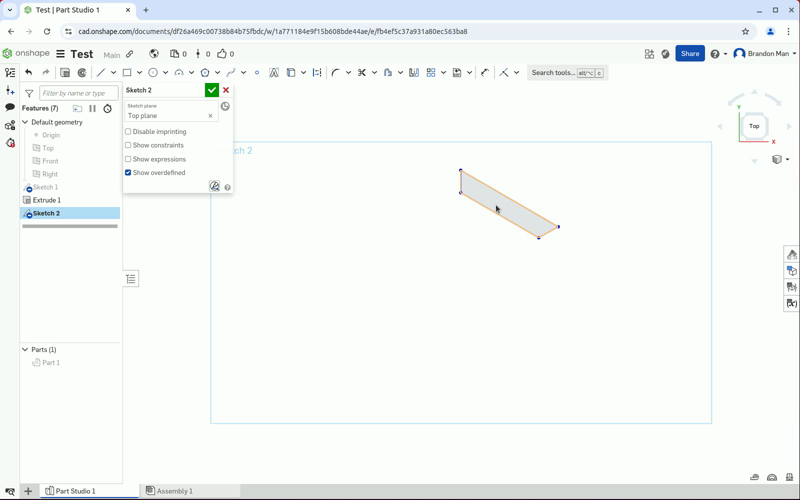
click(496, 204)
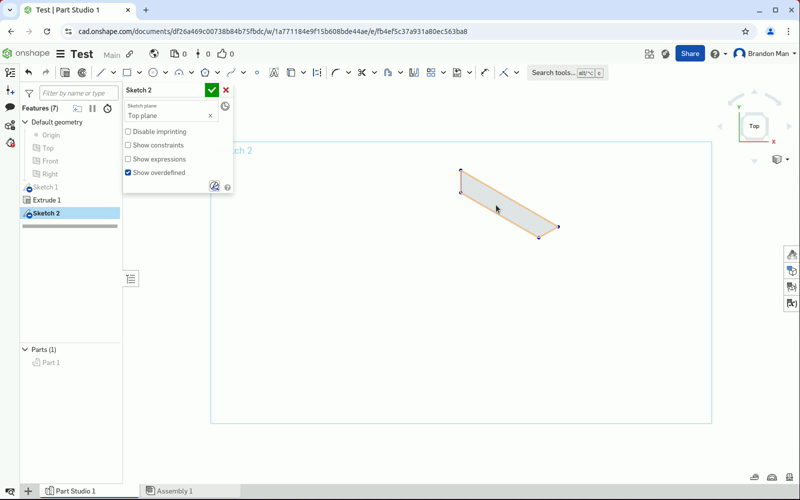
mouse_move(73, 352)
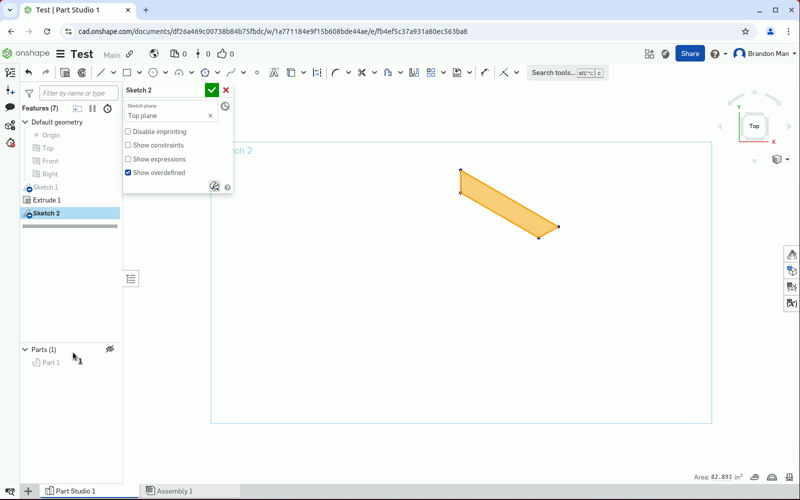
key(shift+y)
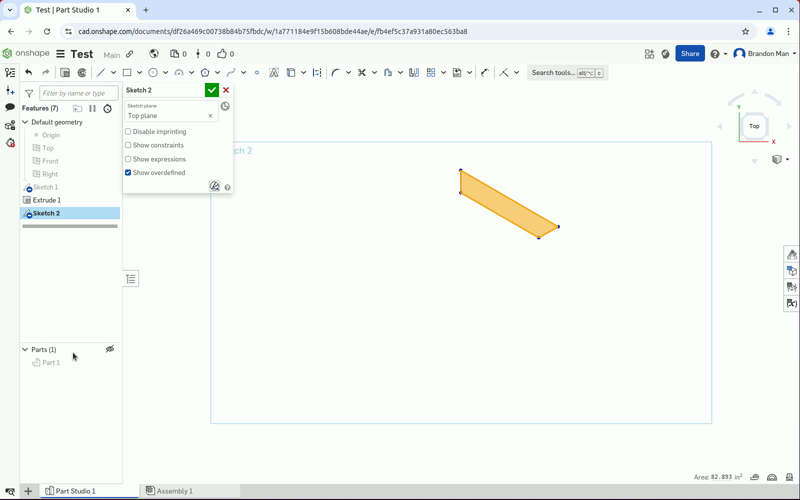
key(shift+e)
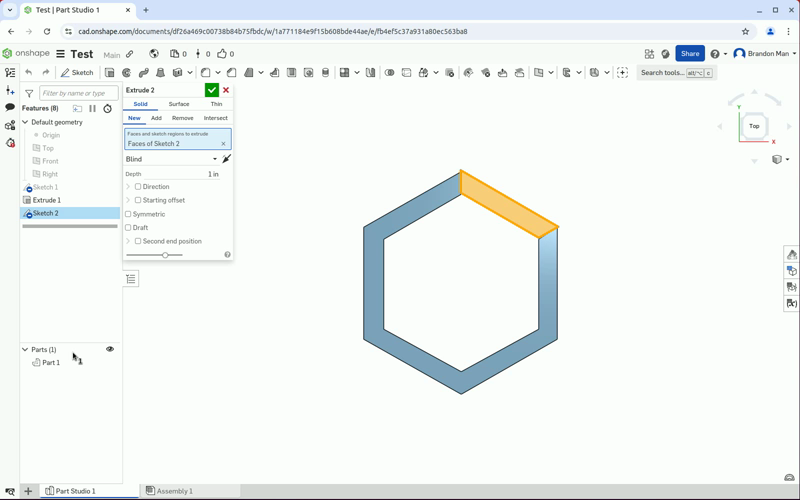
mouse_move(143, 106)
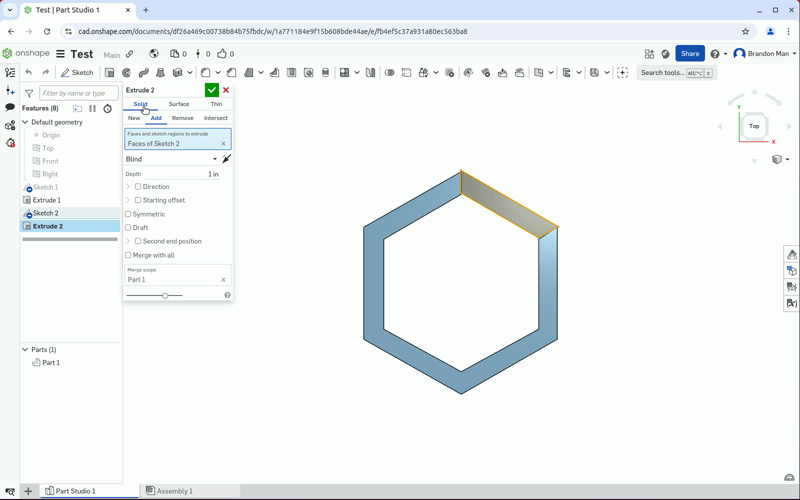
click(143, 106)
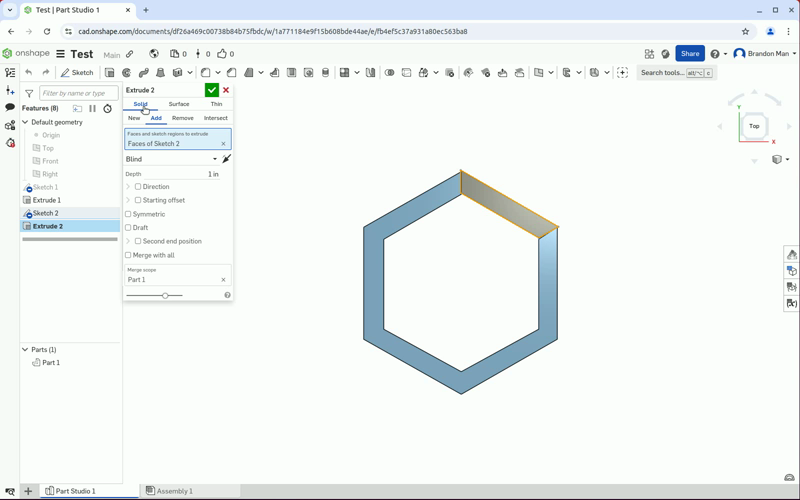
mouse_move(137, 120)
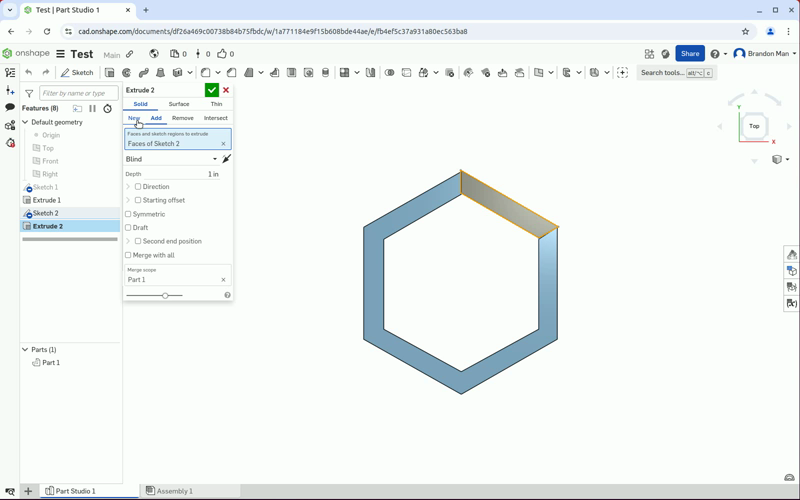
click(137, 120)
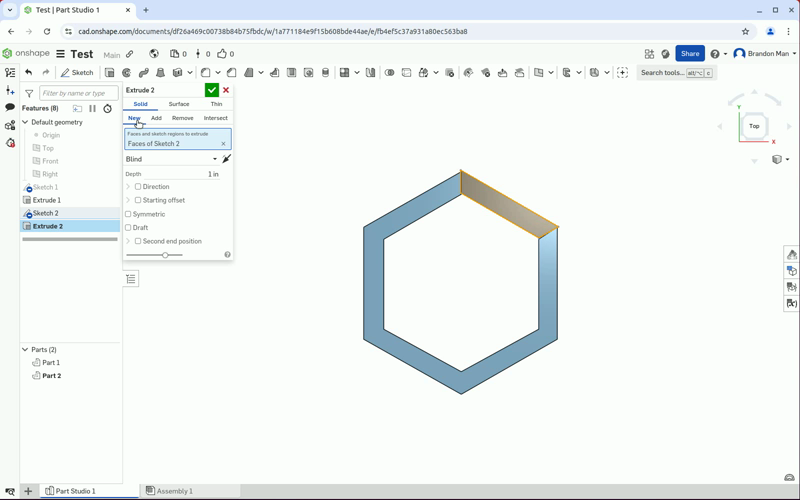
key(tab, 4)
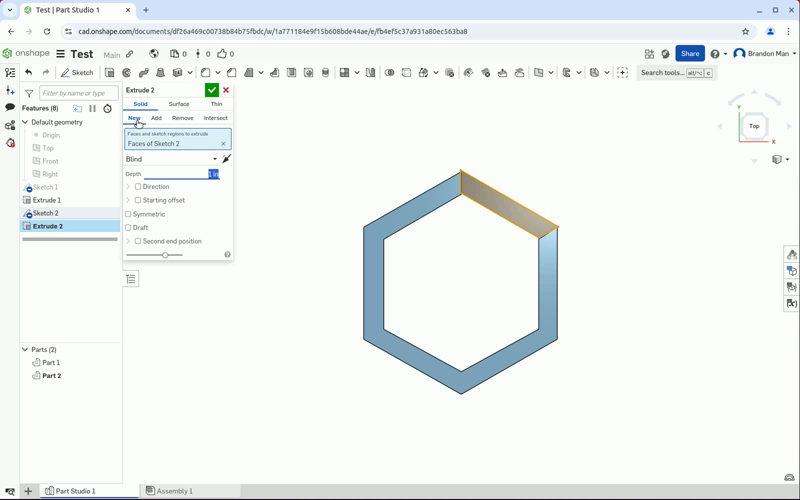
text(1.444)
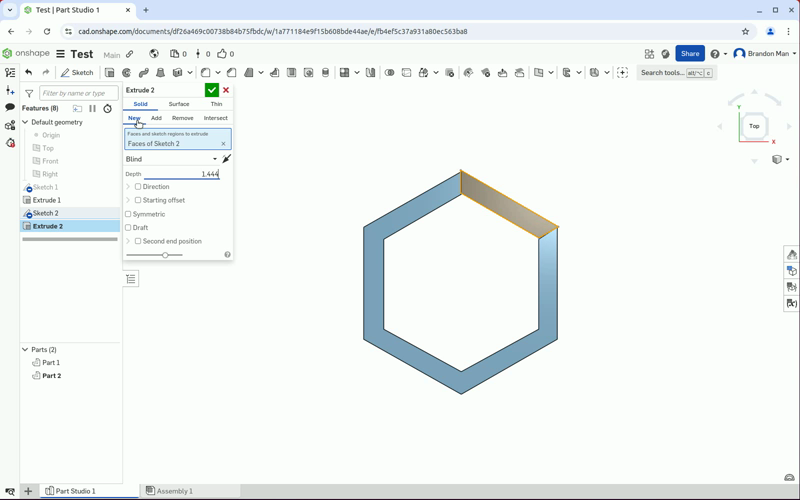
key(enter)
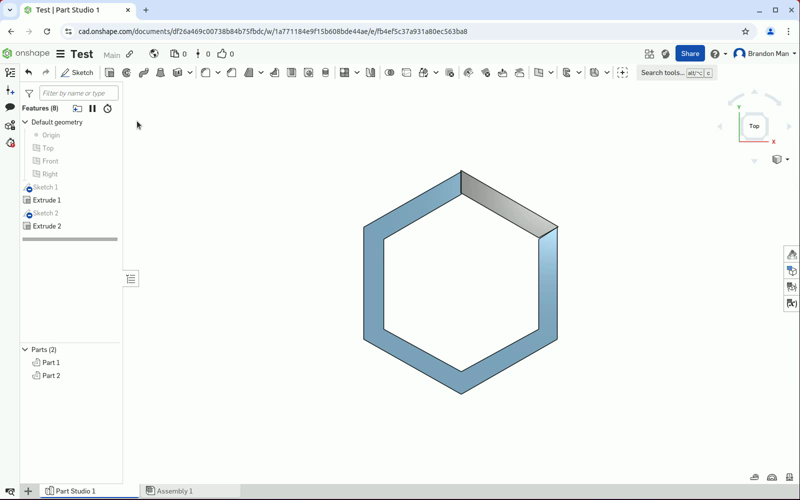
key(shift+h)
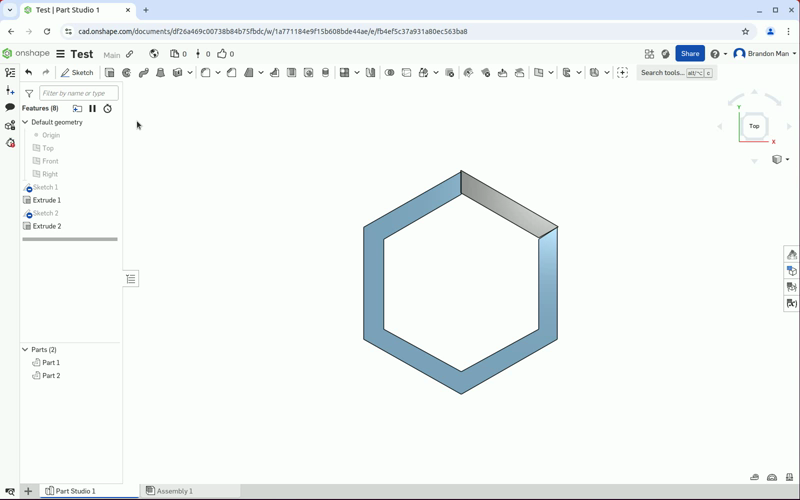
key(shift+h)
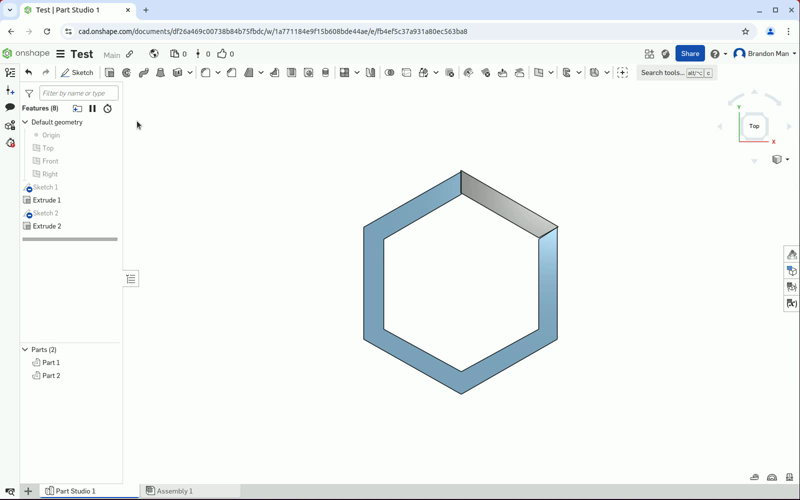
mouse_move(73, 189)
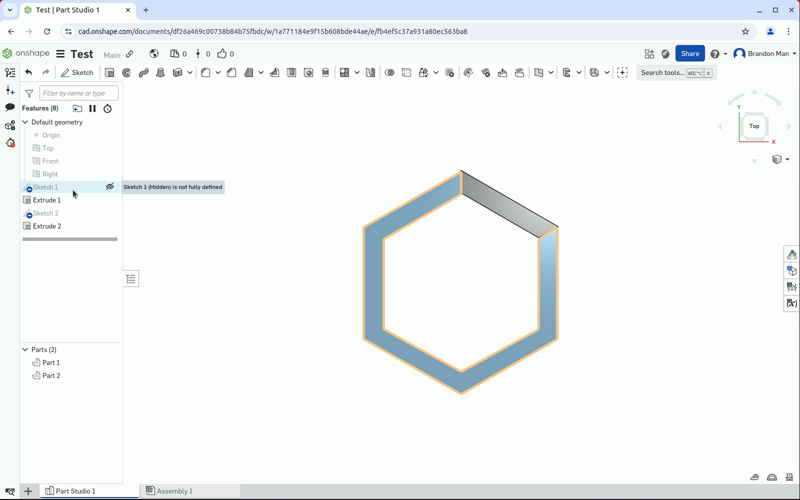
click(73, 189)
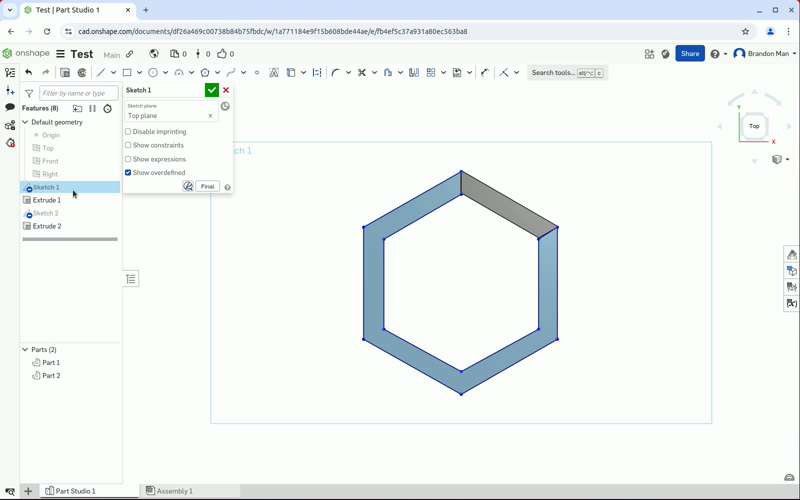
mouse_move(229, 92)
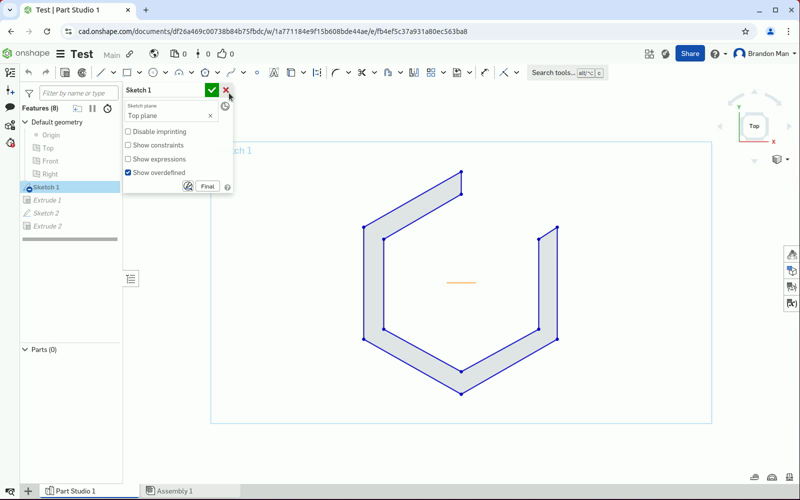
click(229, 92)
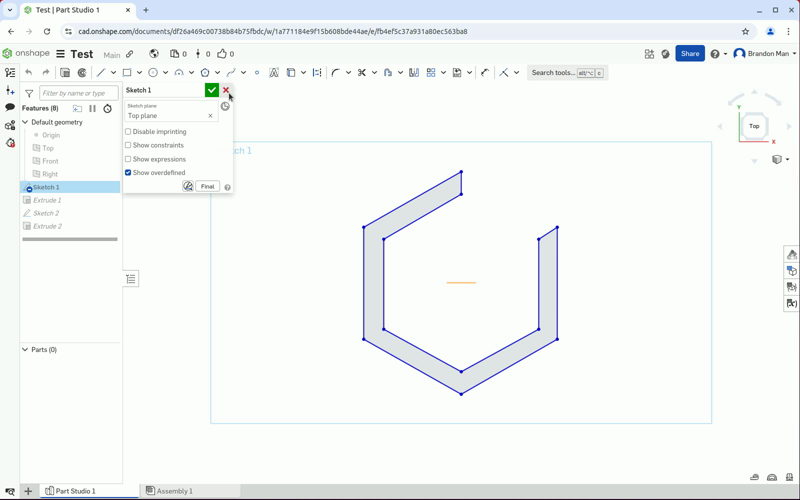
key(shift+s)
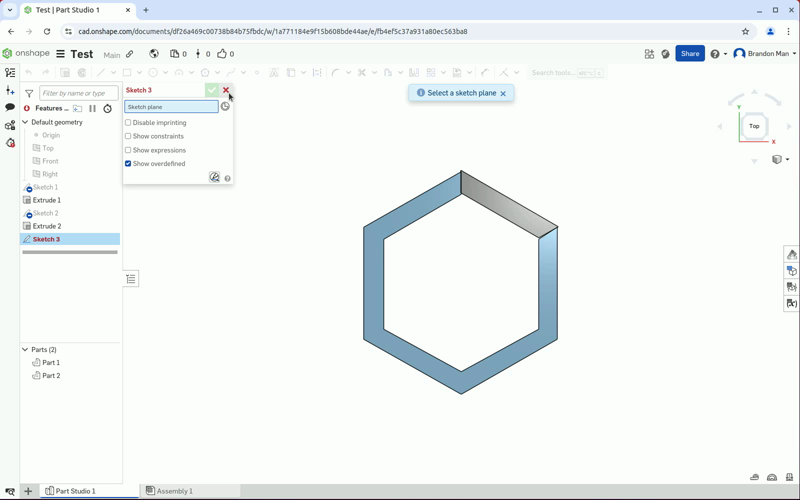
mouse_move(73, 150)
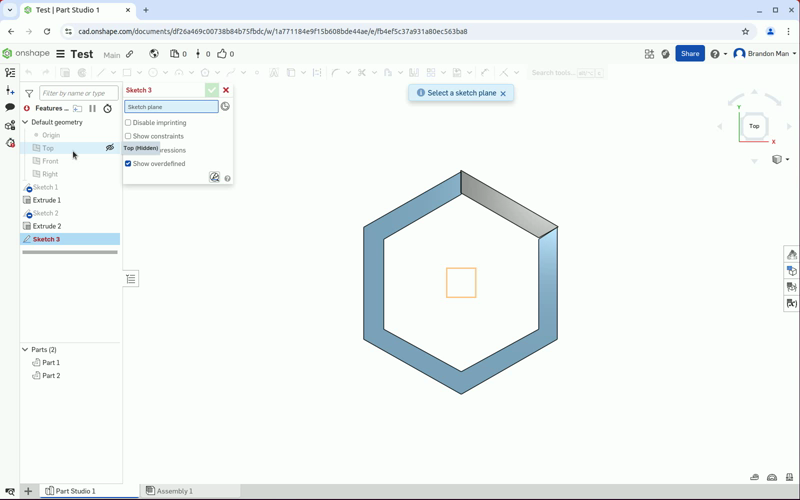
click(73, 150)
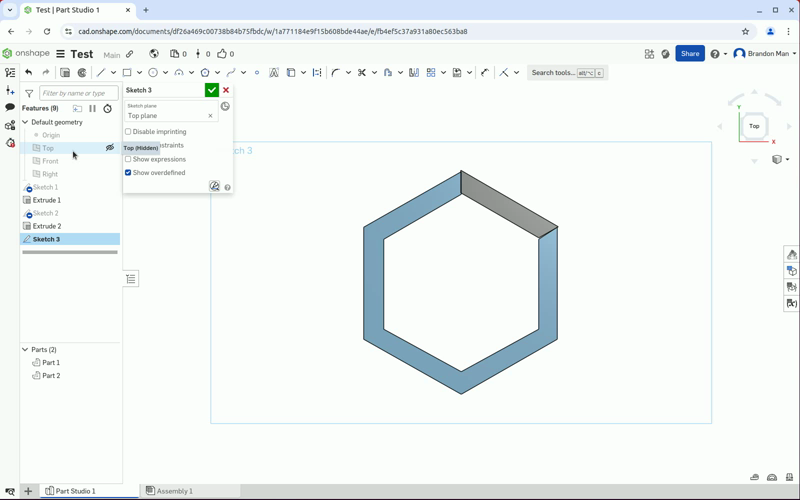
mouse_move(73, 352)
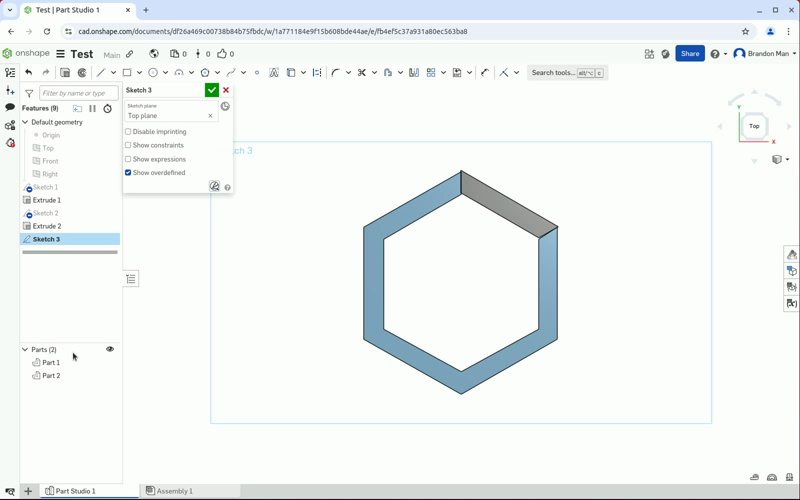
key(y)
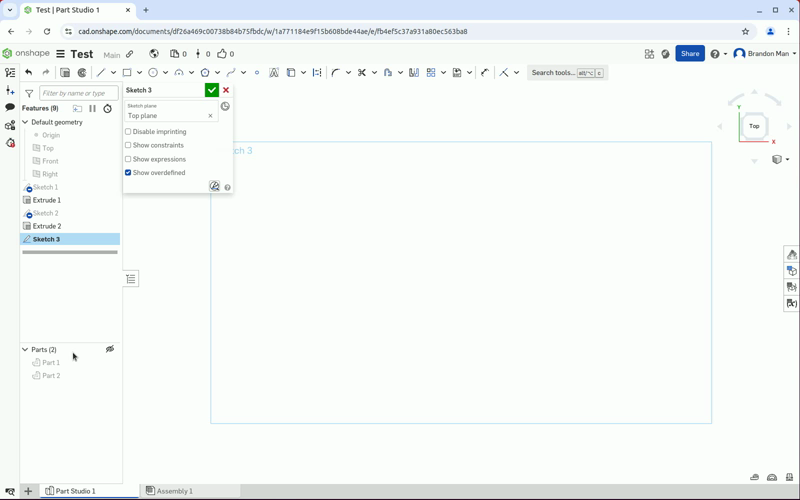
key(l)
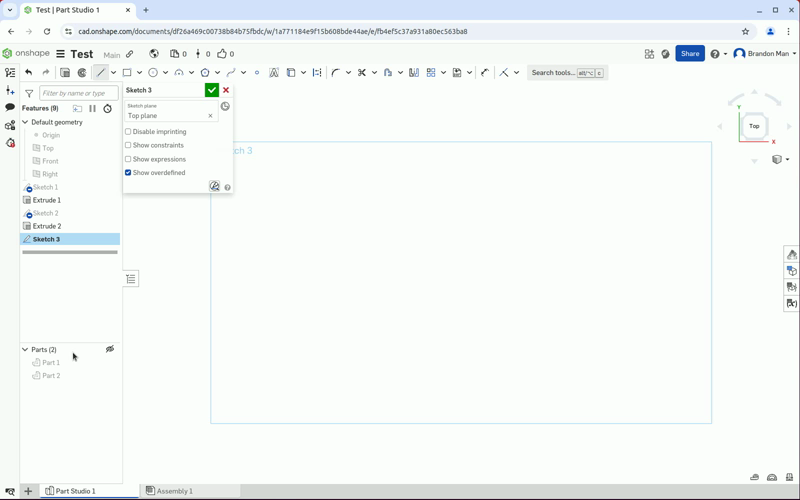
key_down(shift)
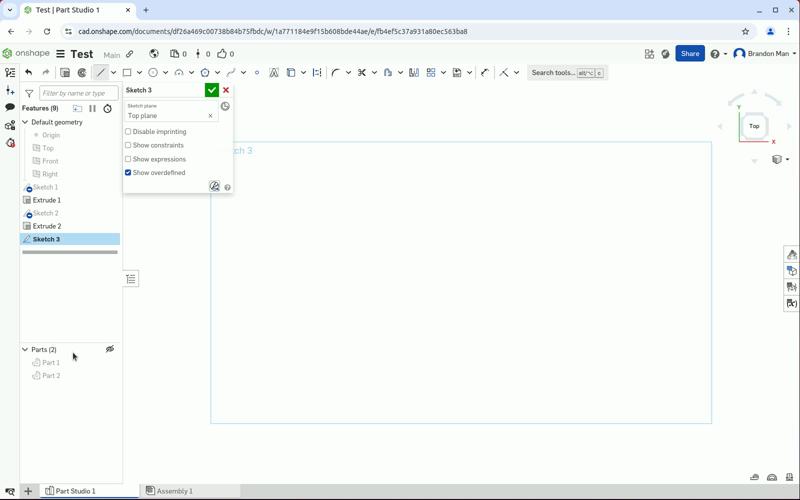
mouse_move(382, 327)
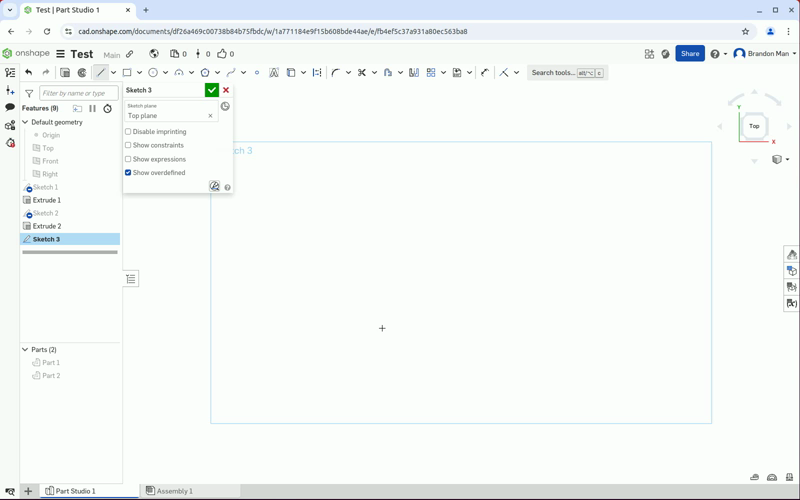
click(382, 327)
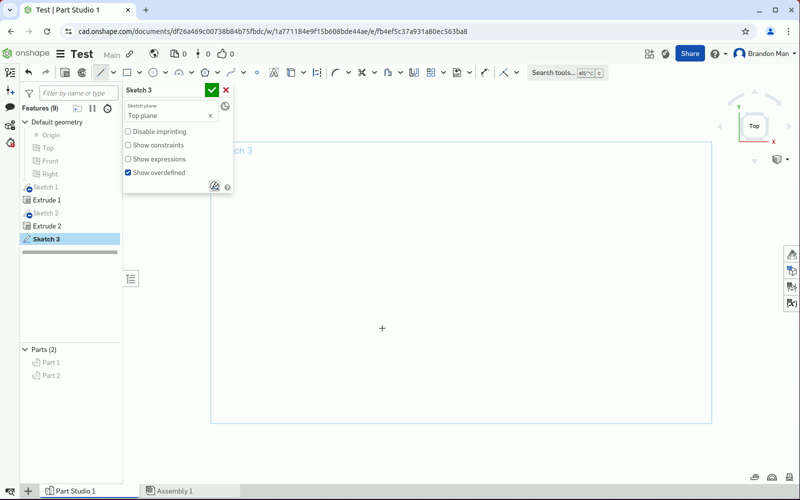
key_up(shift)
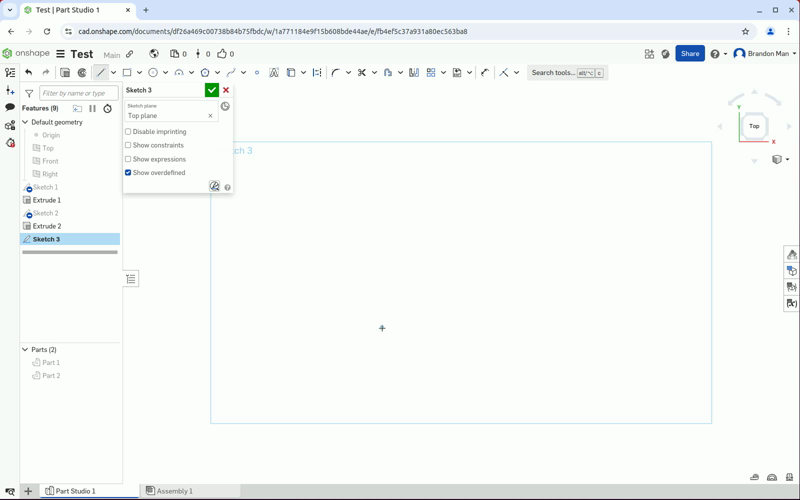
key_down(shift)
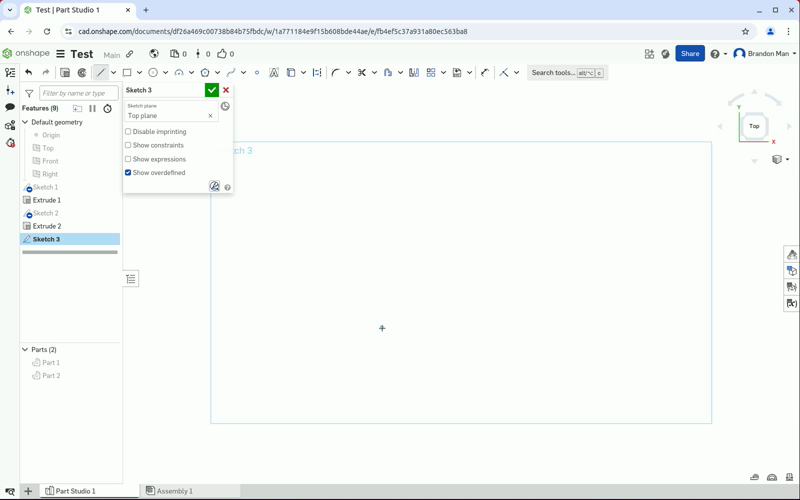
mouse_move(460, 371)
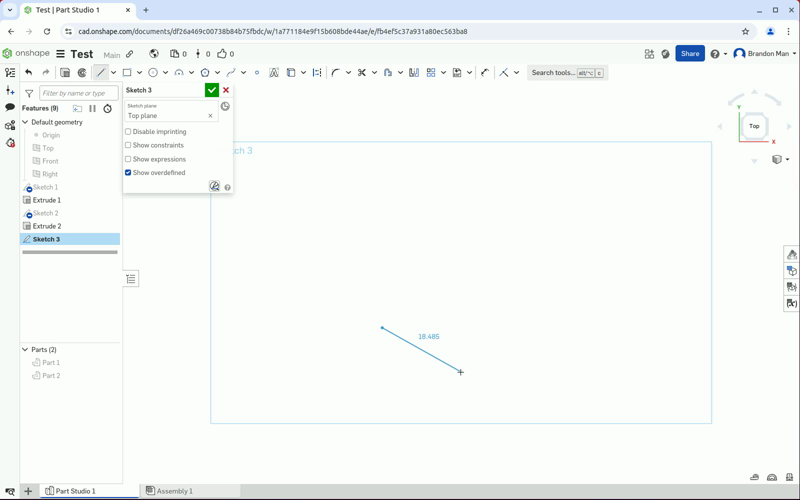
click(460, 371)
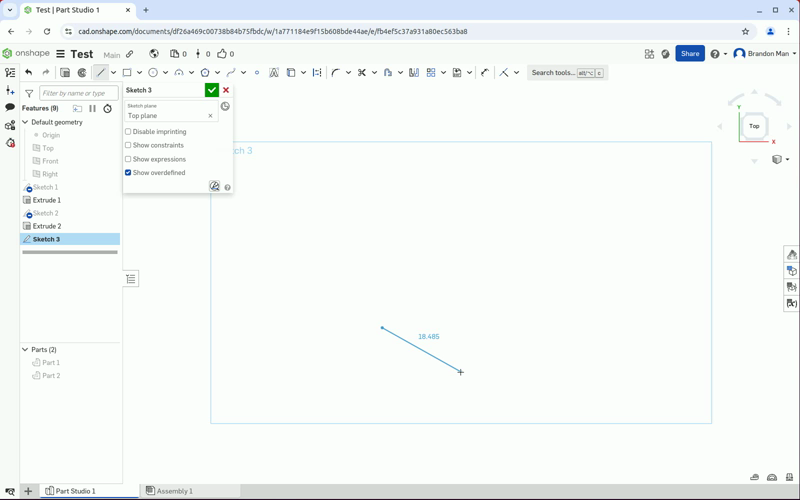
key_up(shift)
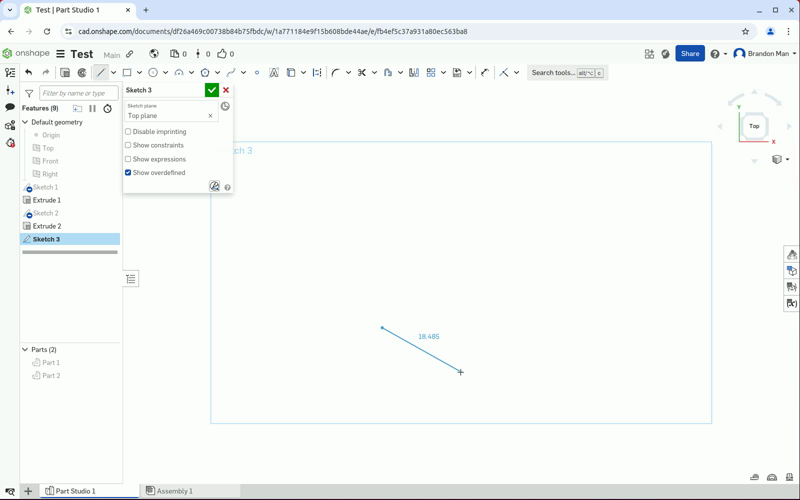
key_down(shift)
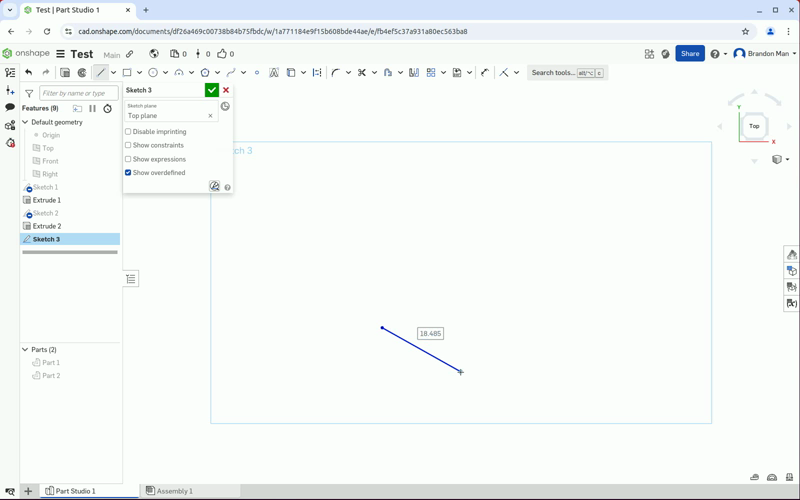
mouse_move(537, 327)
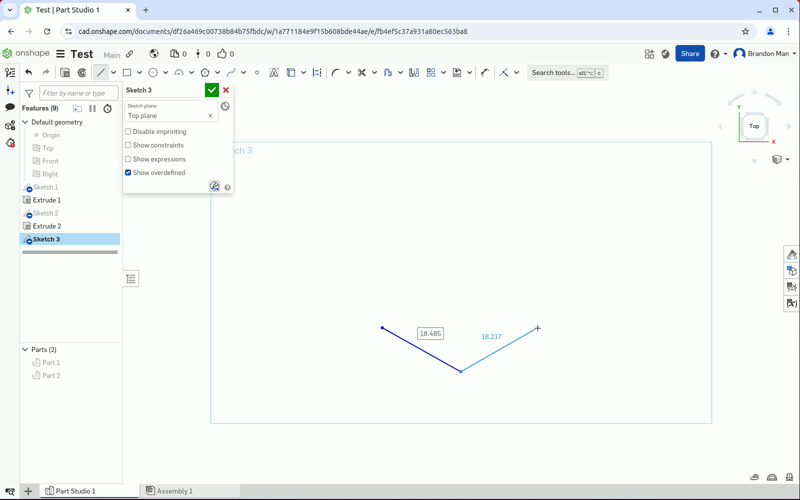
click(537, 327)
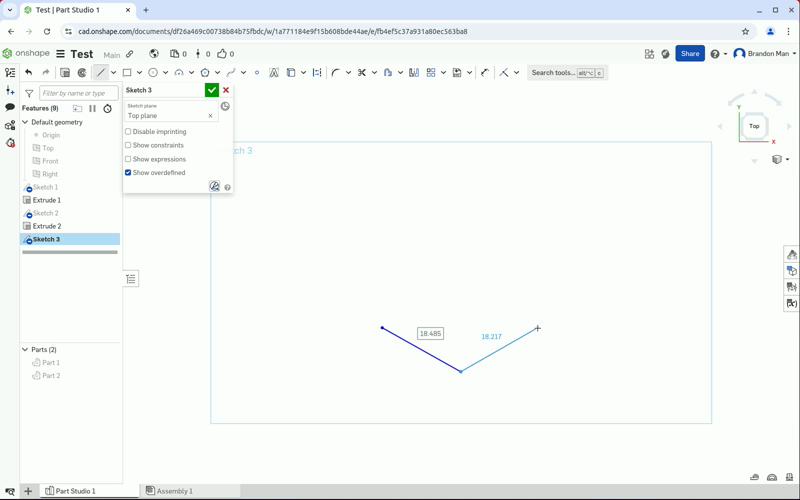
key_up(shift)
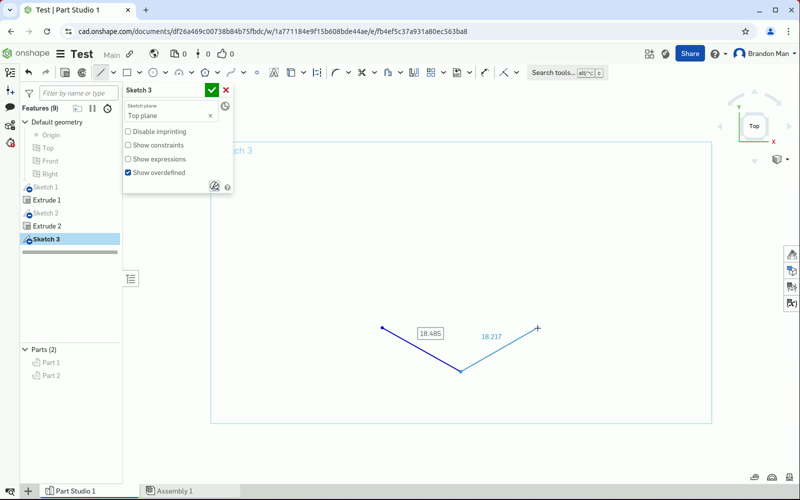
key_down(shift)
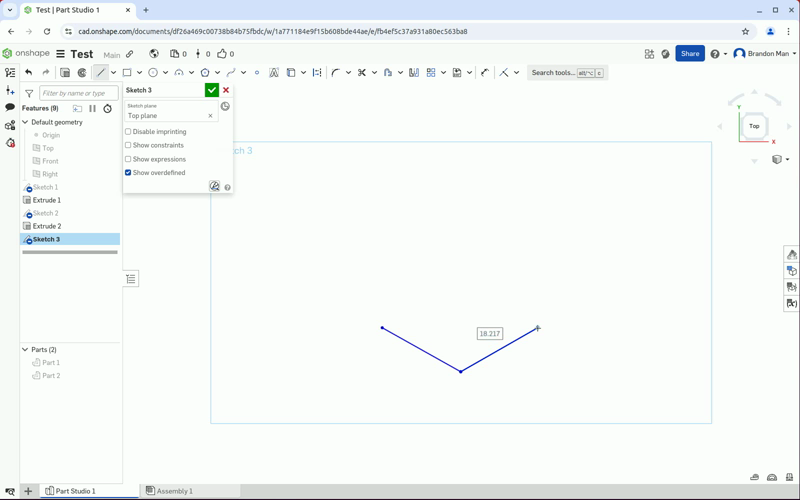
mouse_move(537, 237)
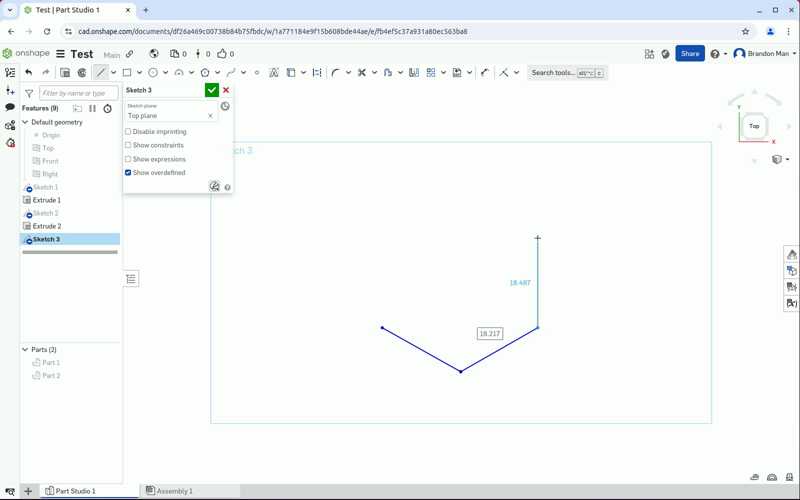
click(537, 237)
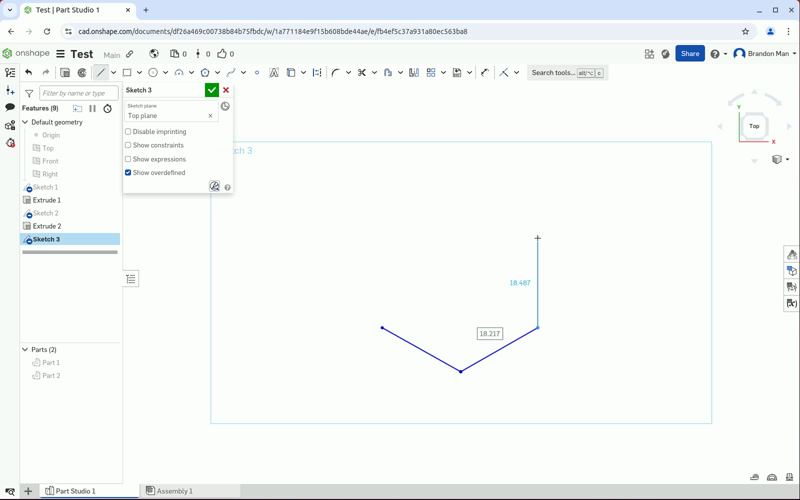
key_up(shift)
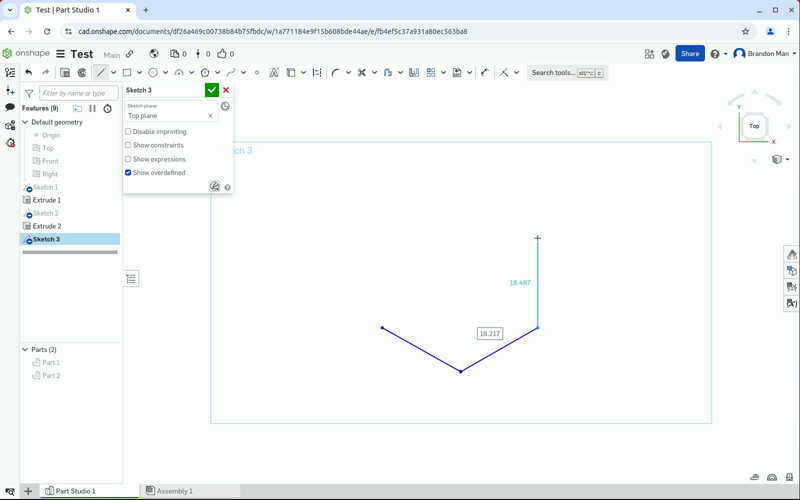
key_down(shift)
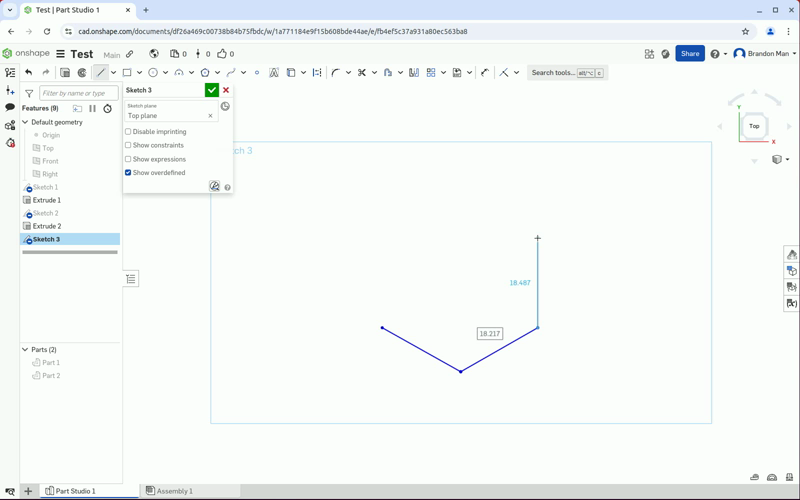
mouse_move(460, 193)
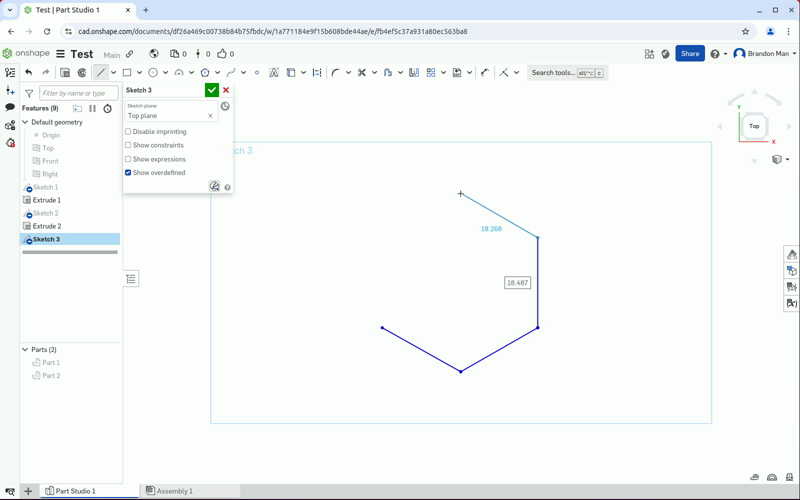
click(460, 193)
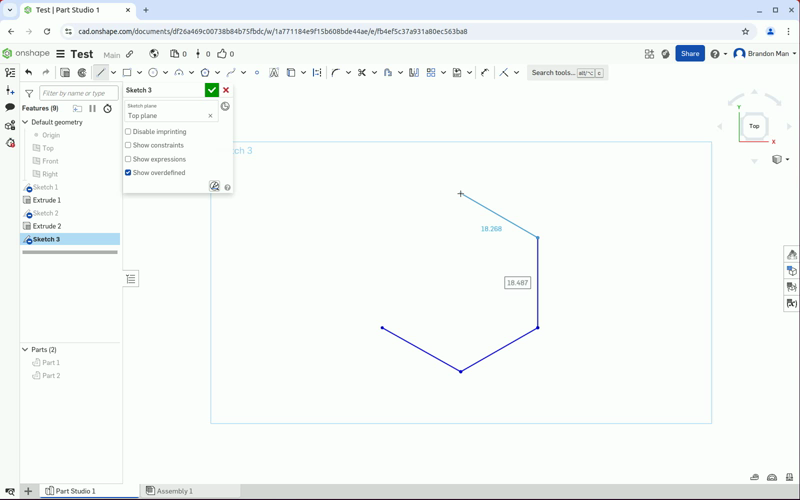
key_up(shift)
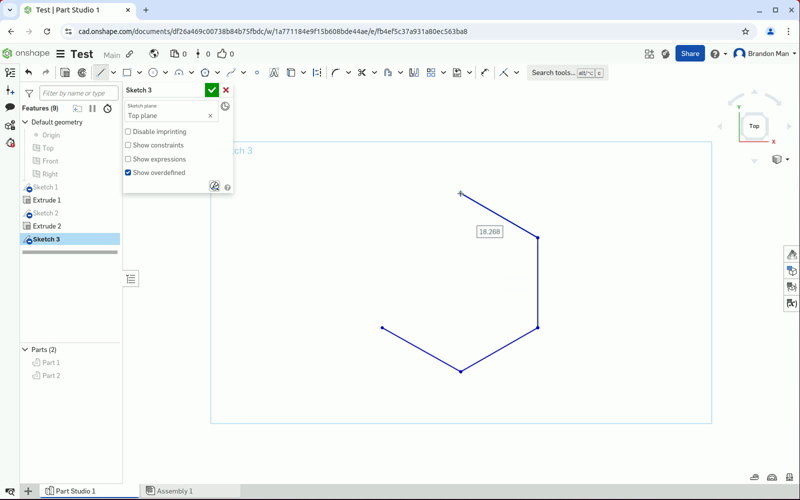
key_down(shift)
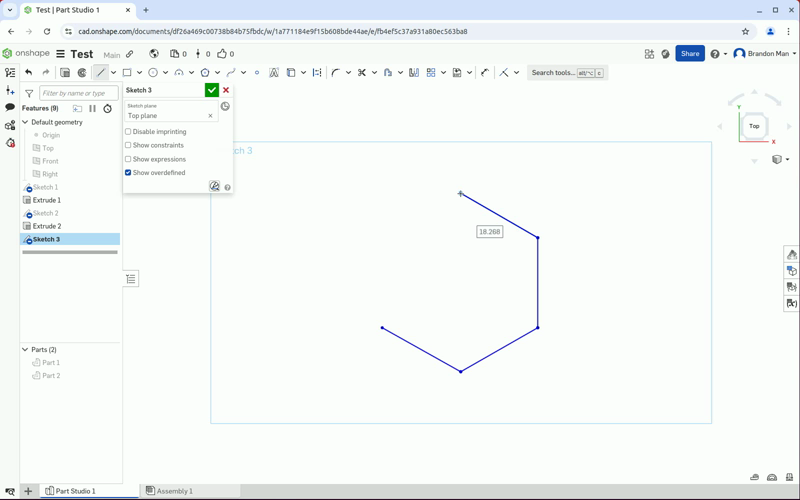
mouse_move(382, 237)
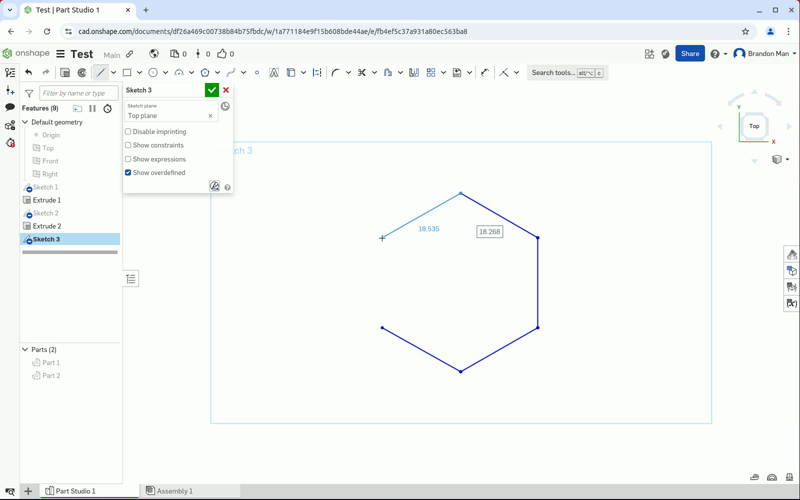
click(382, 237)
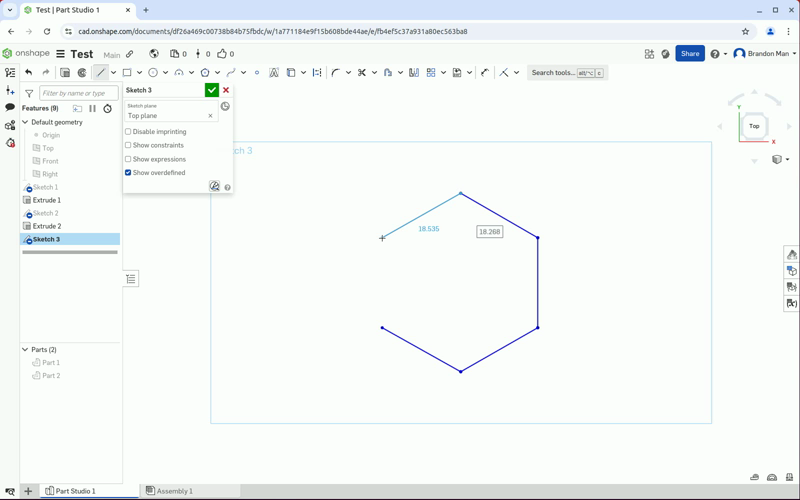
key_up(shift)
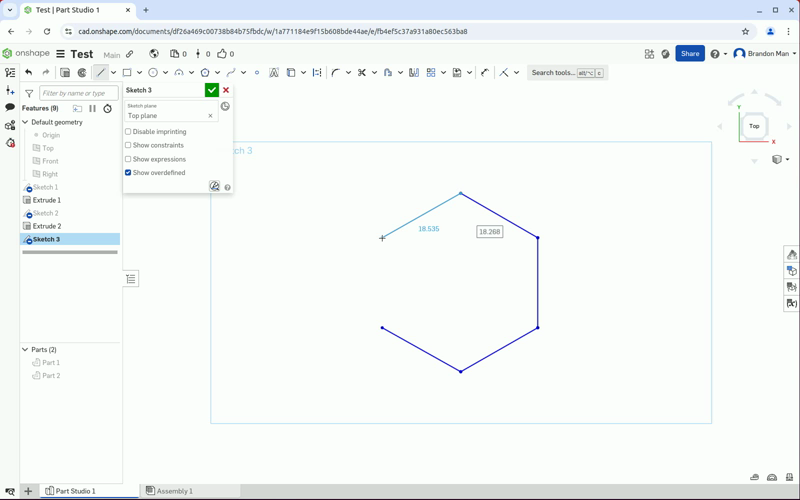
key_down(shift)
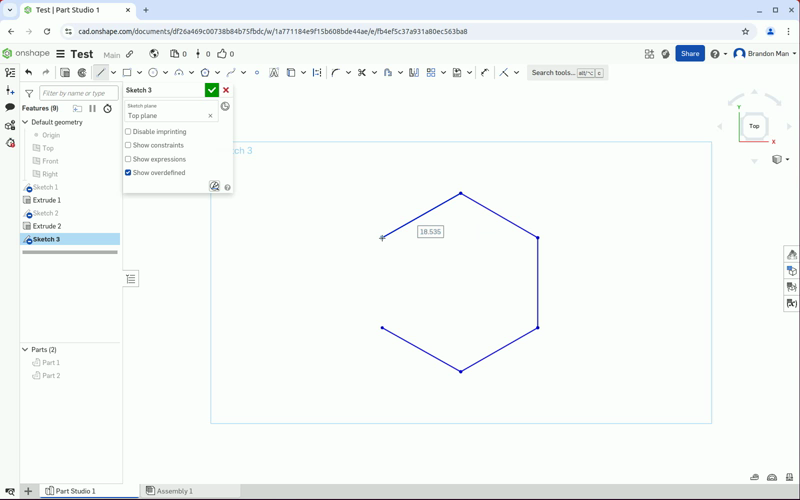
mouse_move(382, 327)
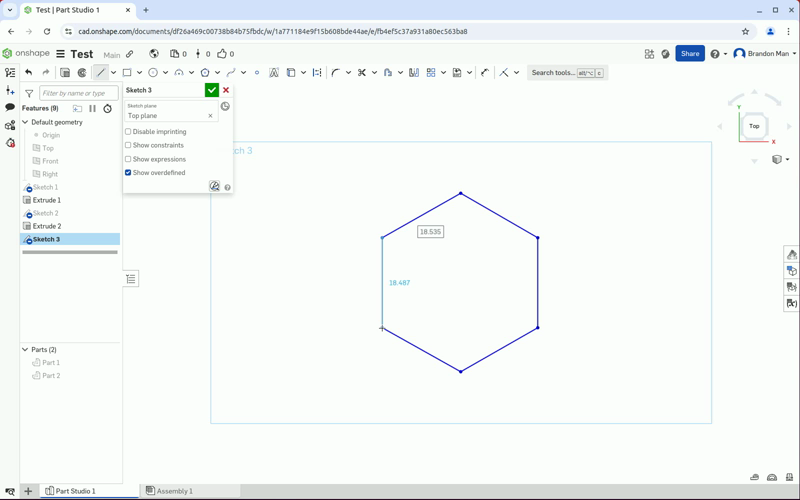
key_up(shift)
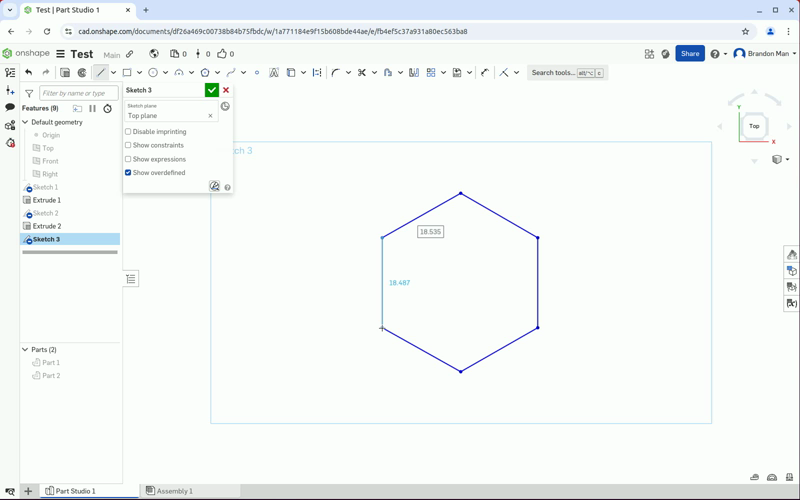
click(382, 327)
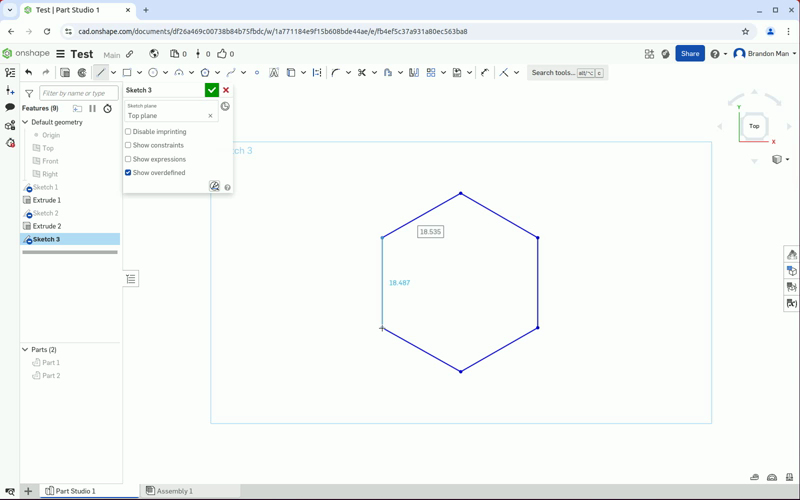
key(esc)
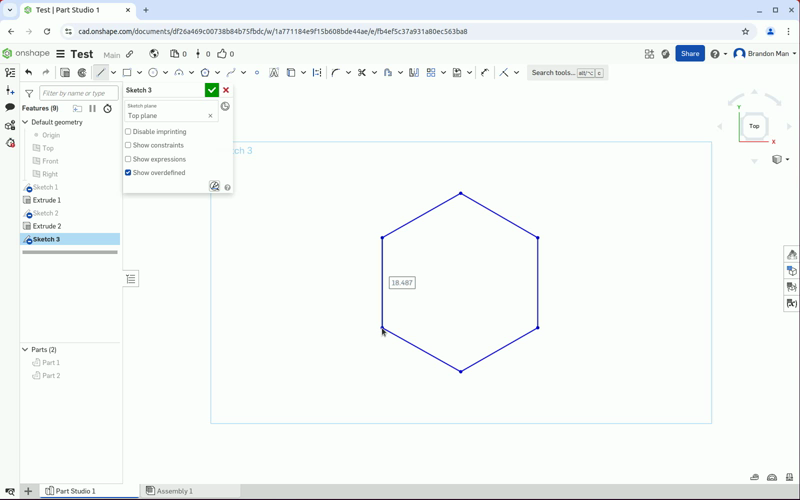
mouse_move(422, 310)
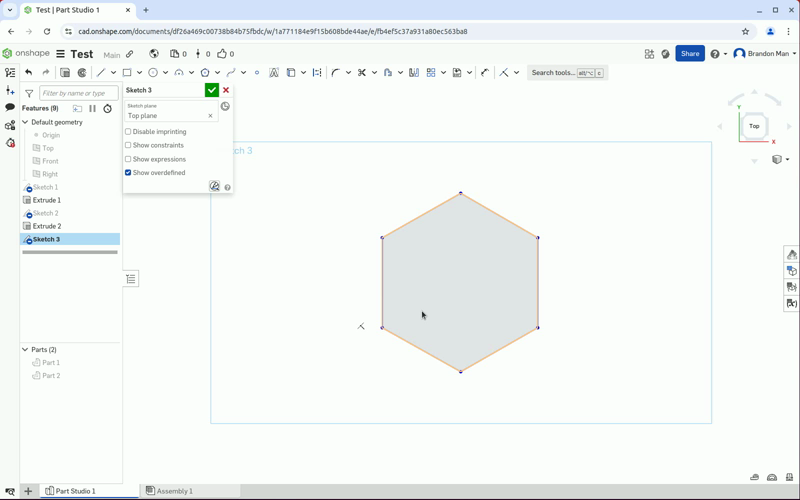
click(422, 310)
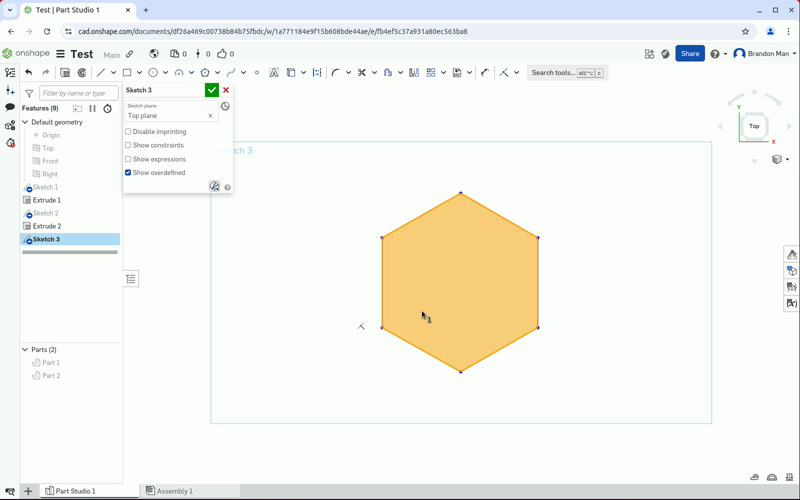
mouse_move(73, 352)
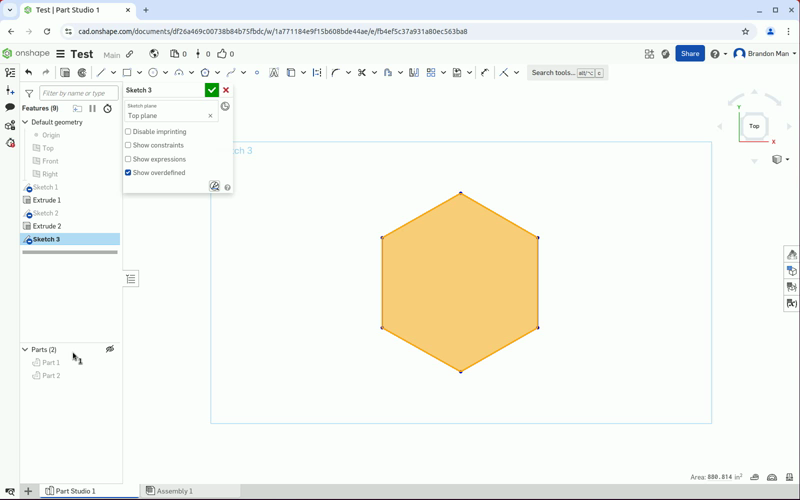
key(shift+y)
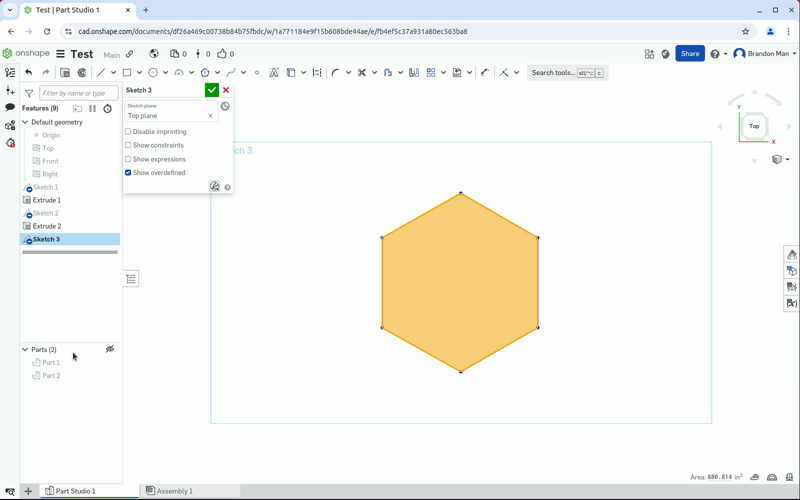
key(shift+e)
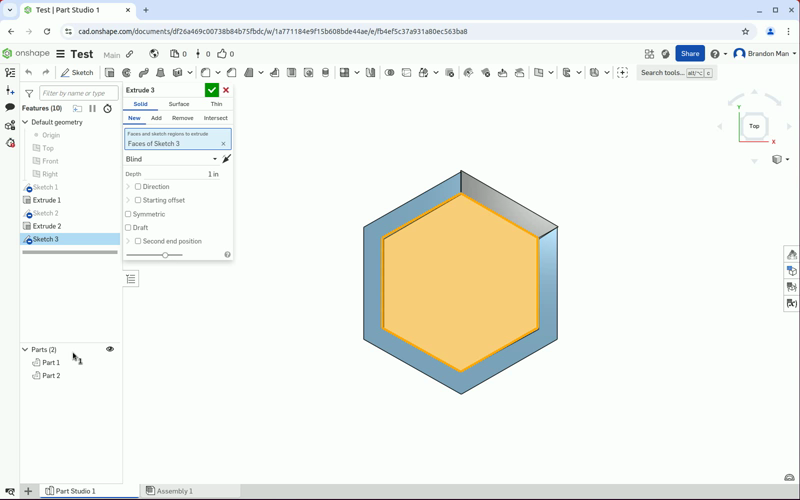
mouse_move(143, 106)
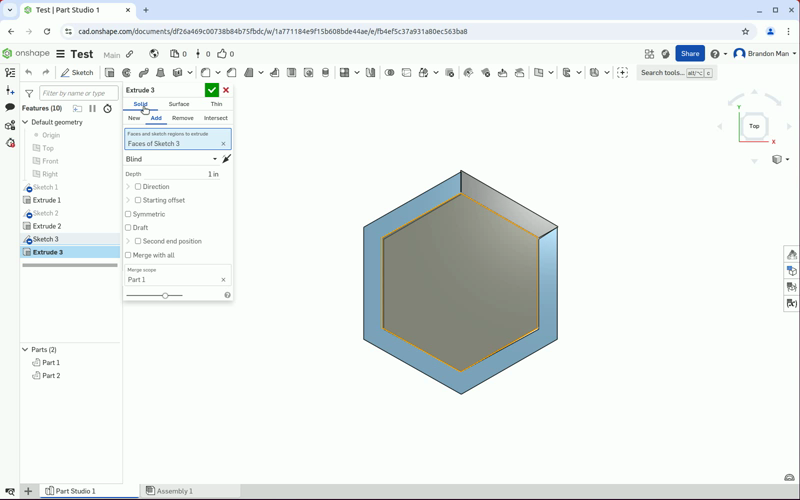
click(143, 106)
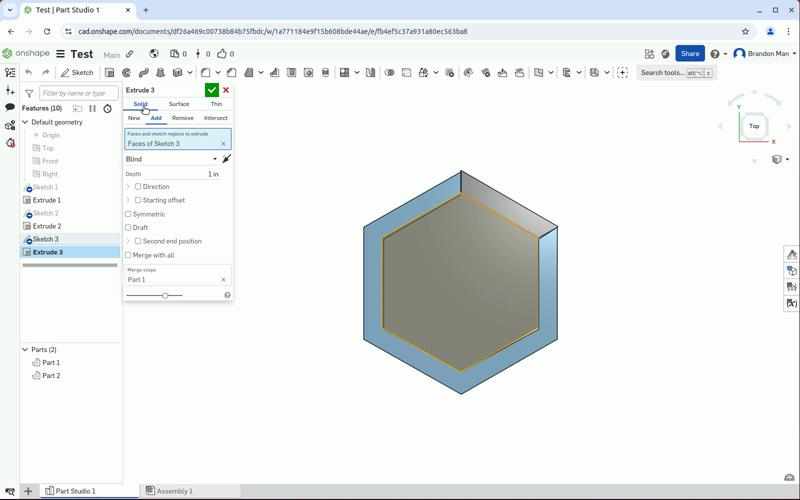
mouse_move(137, 120)
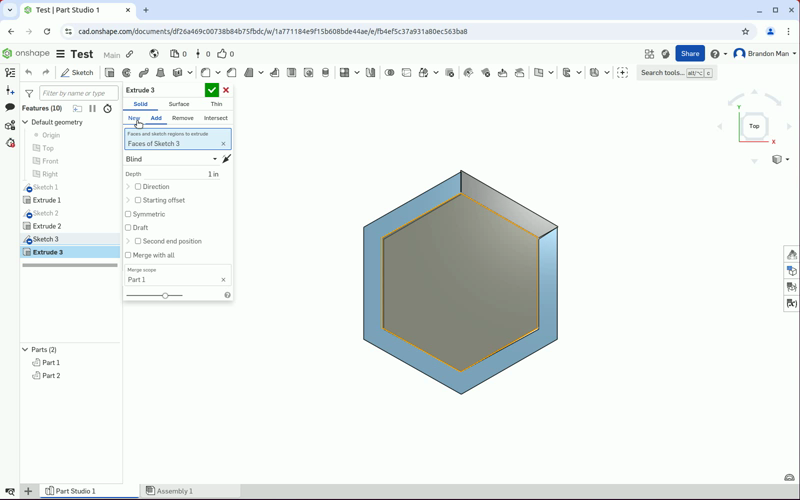
click(137, 120)
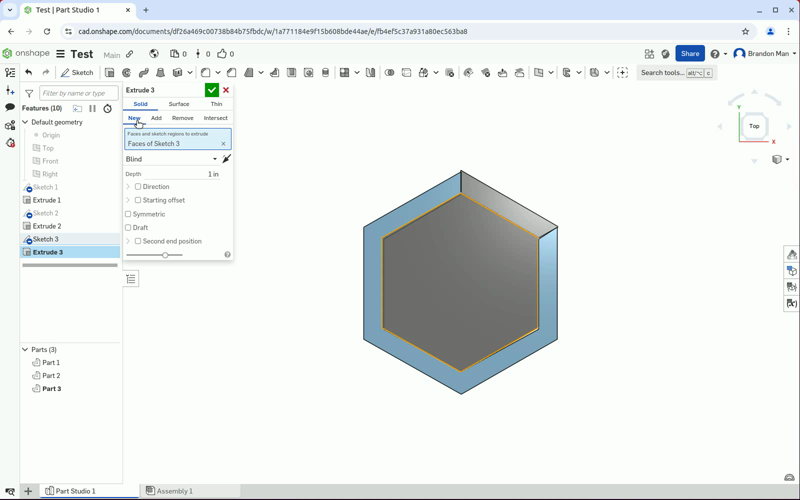
key(tab, 4)
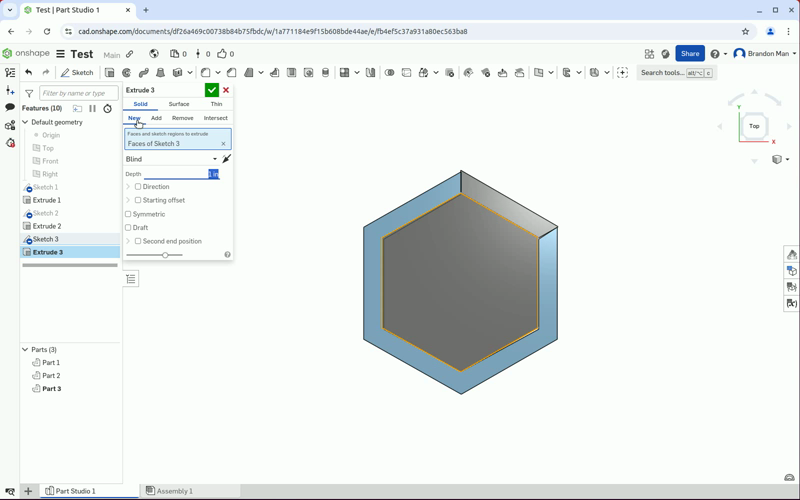
text(1.444)
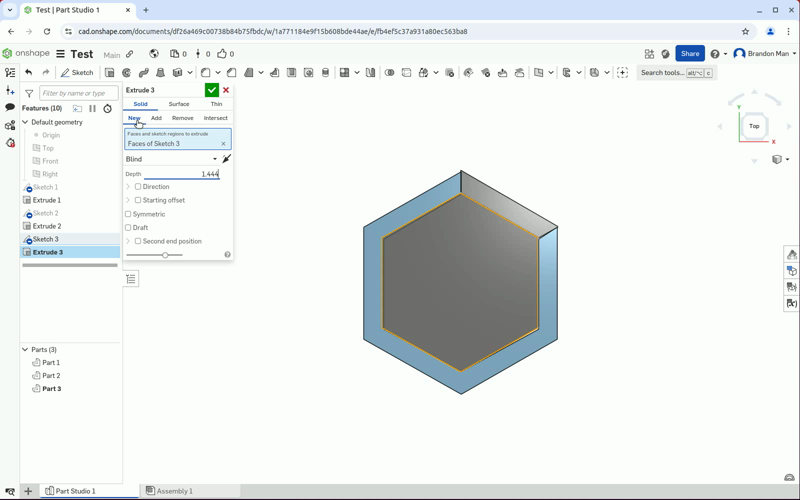
key(enter)
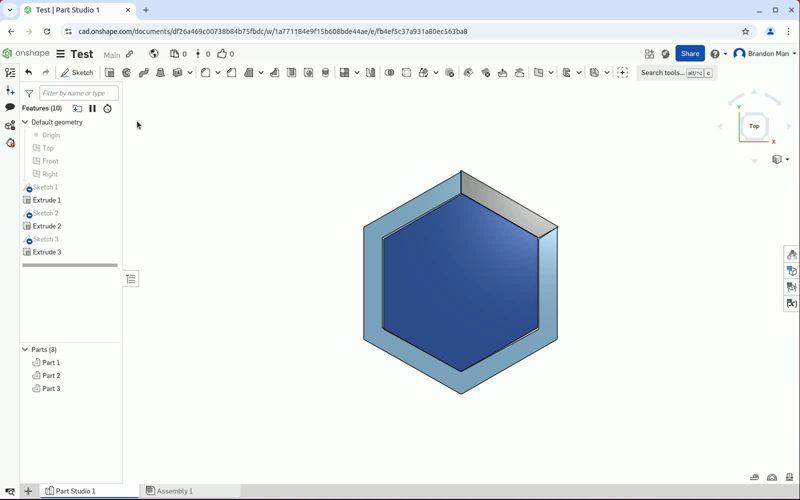
key(shift+h)
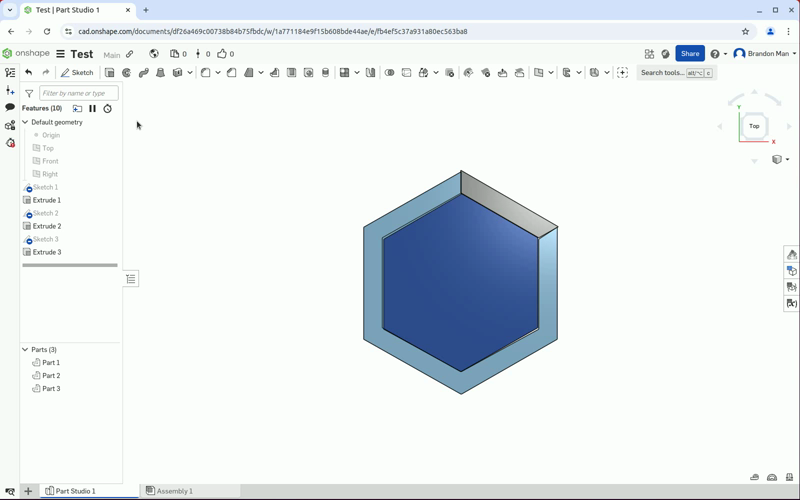
key(shift+h)
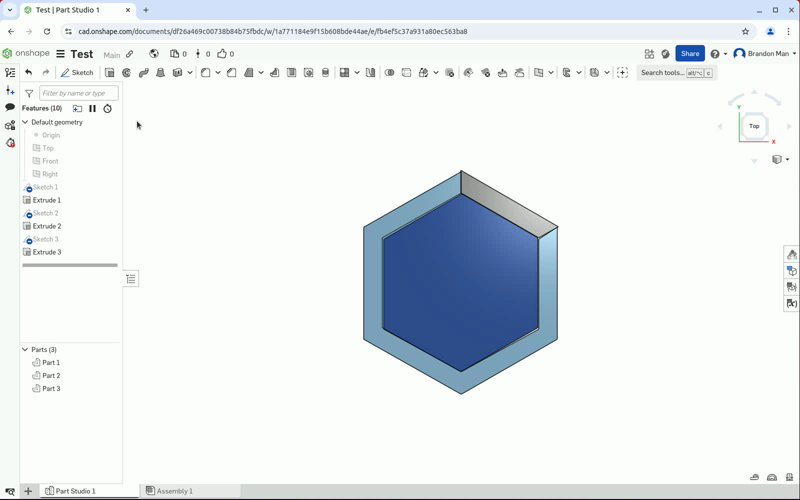
mouse_move(73, 189)
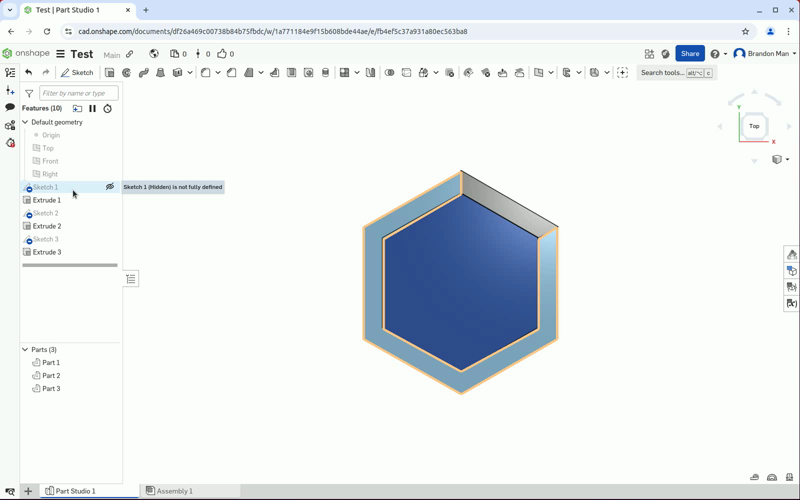
click(73, 189)
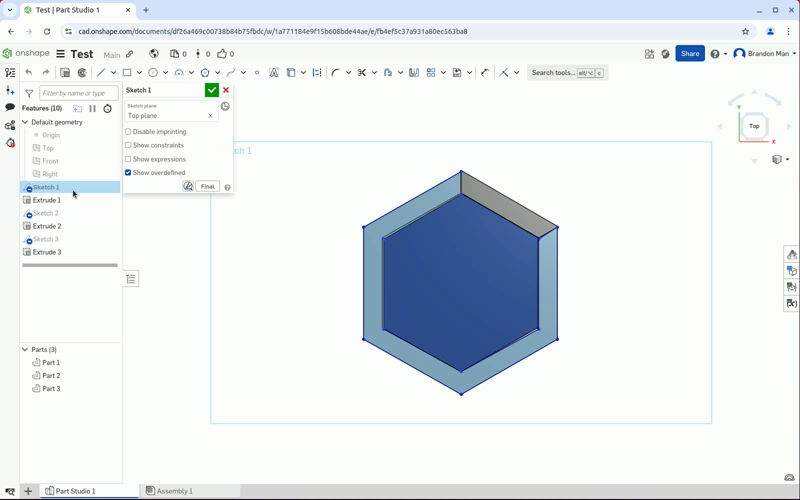
mouse_move(229, 92)
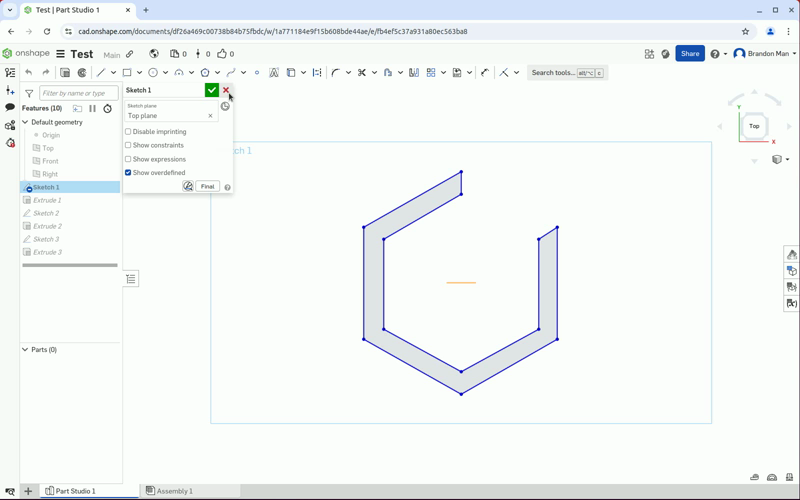
click(229, 92)
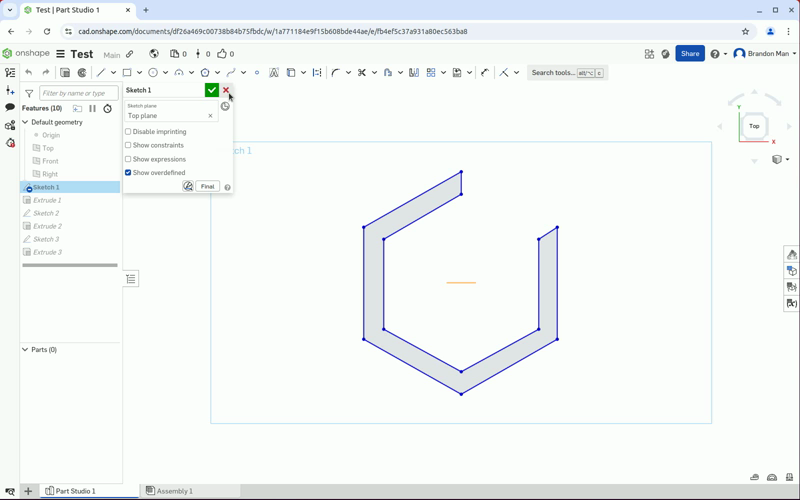
key(shift+s)
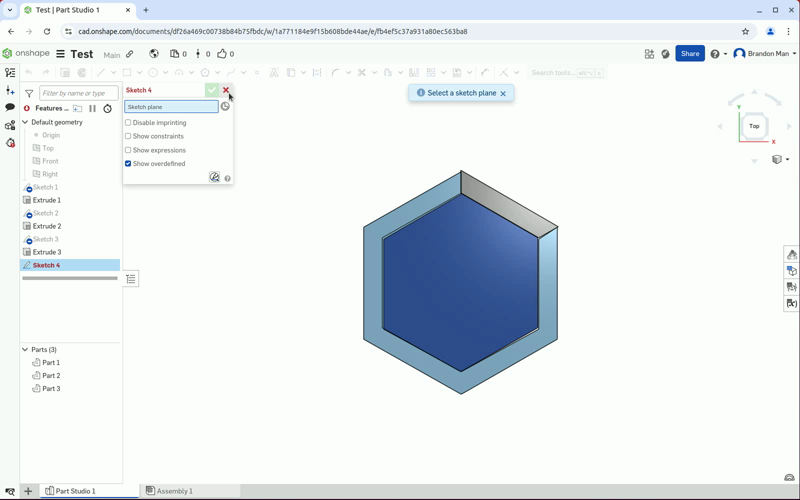
mouse_move(73, 150)
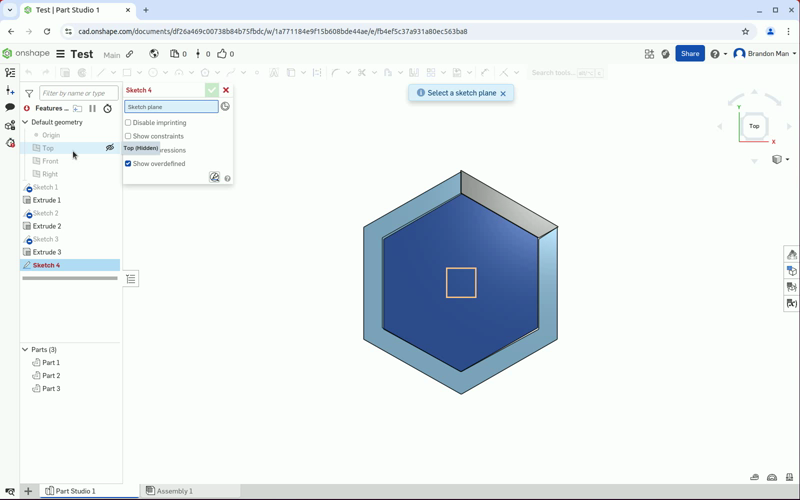
click(73, 150)
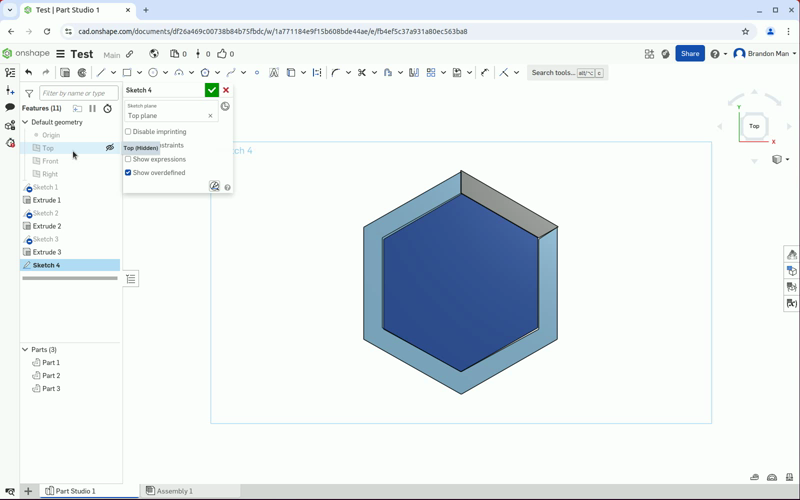
mouse_move(73, 352)
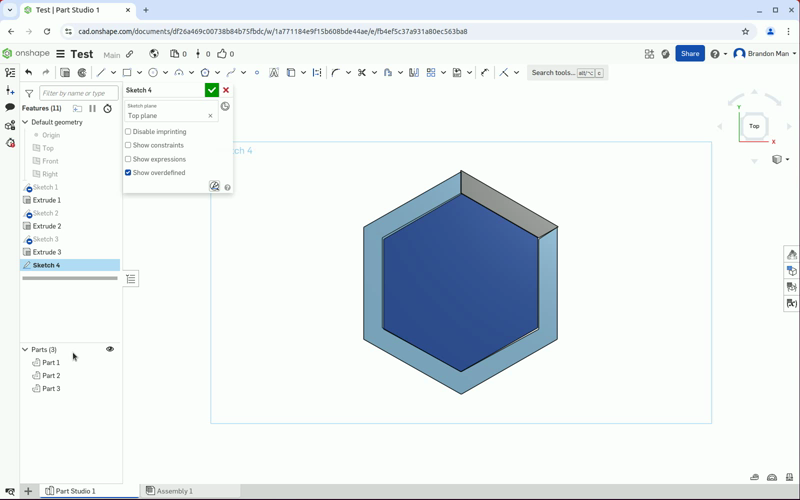
key(y)
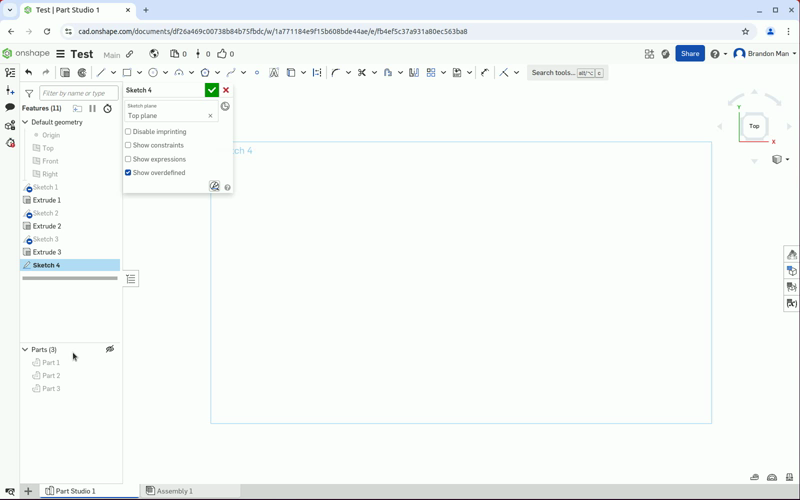
key(l)
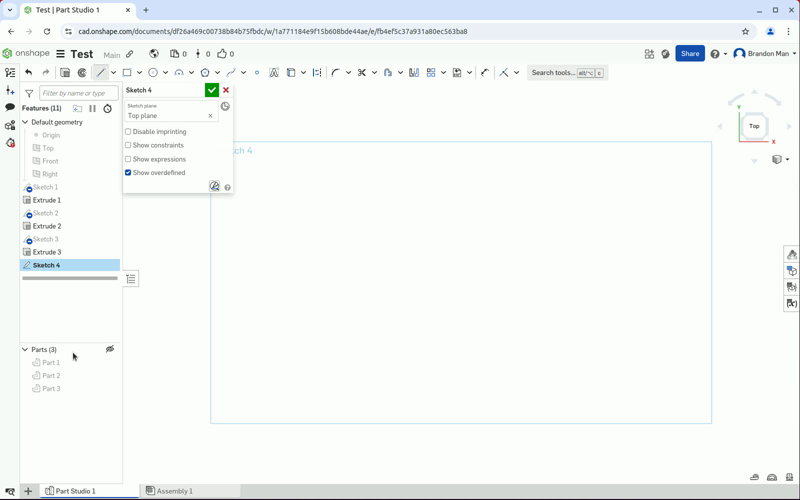
key_down(shift)
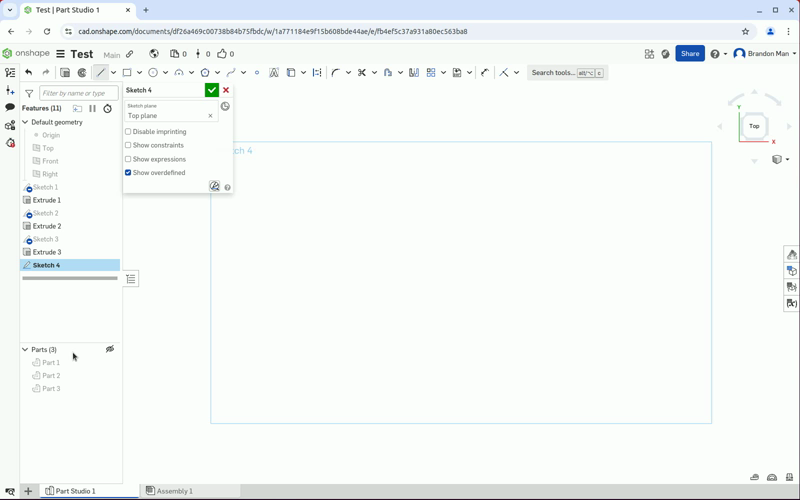
mouse_move(363, 339)
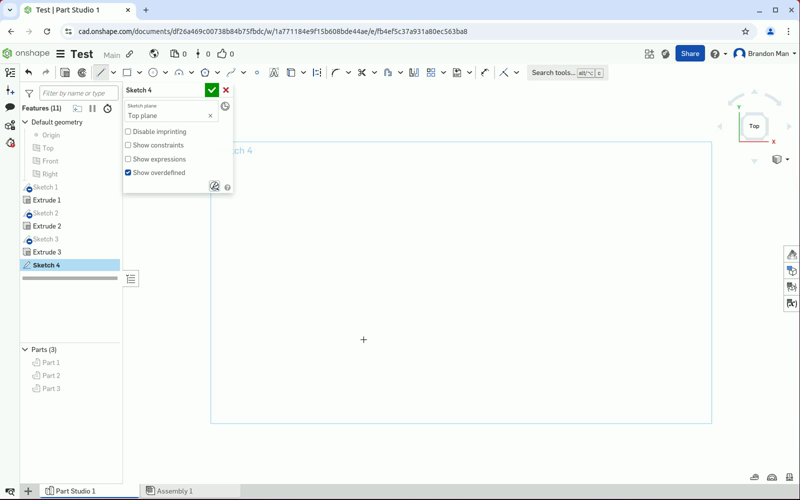
click(363, 339)
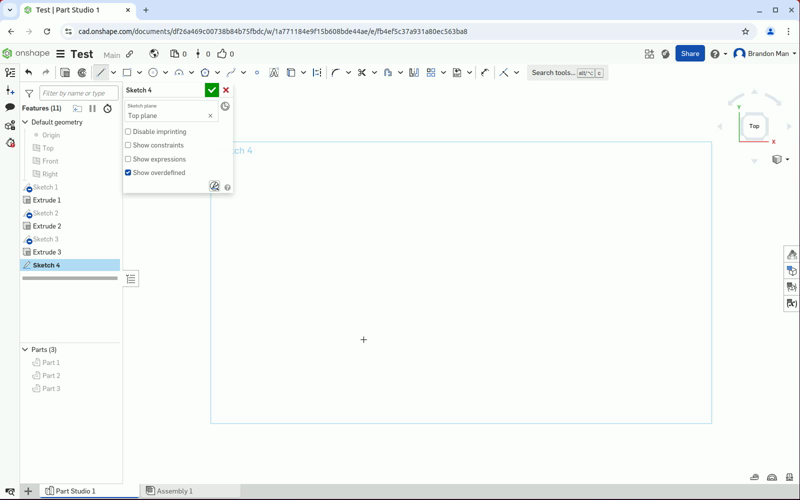
key_up(shift)
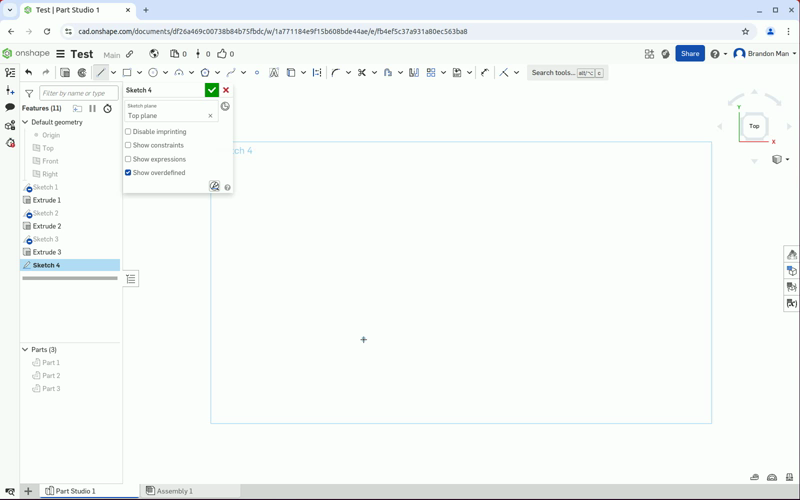
key_down(shift)
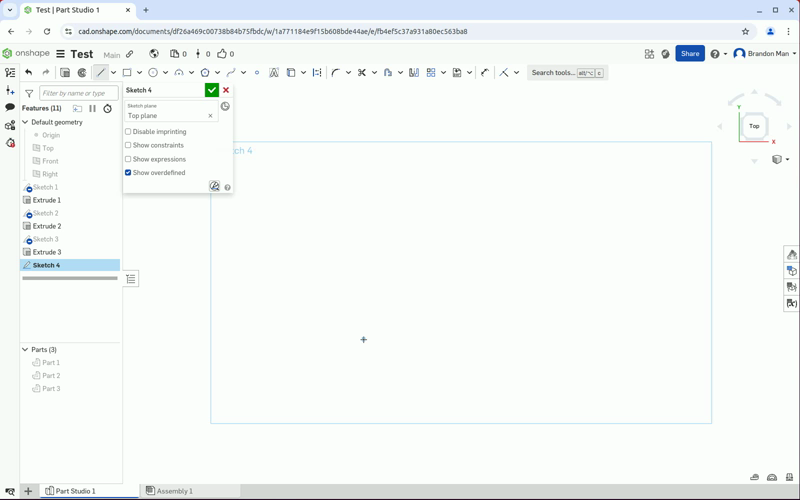
mouse_move(461, 394)
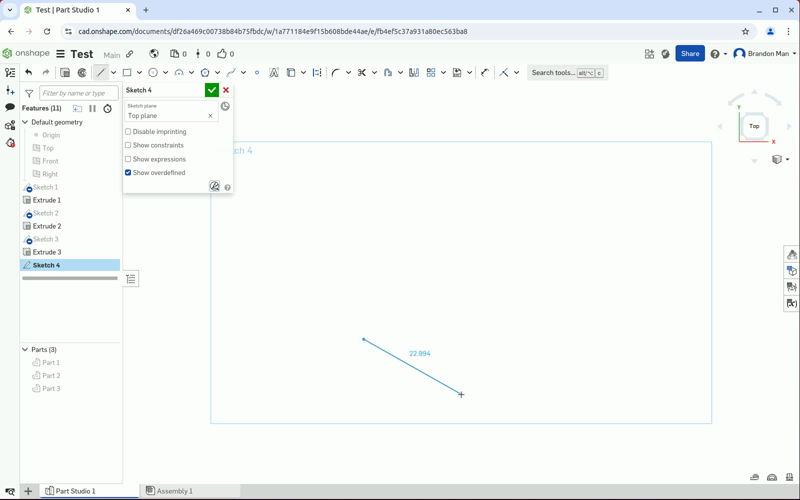
click(461, 394)
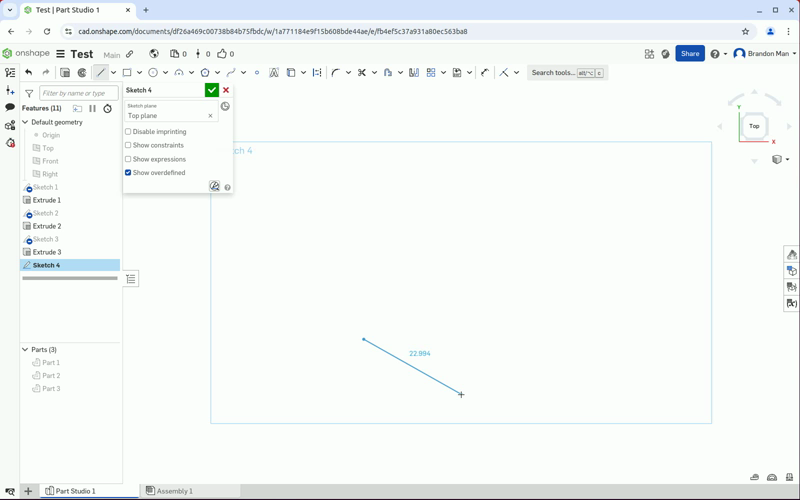
key_up(shift)
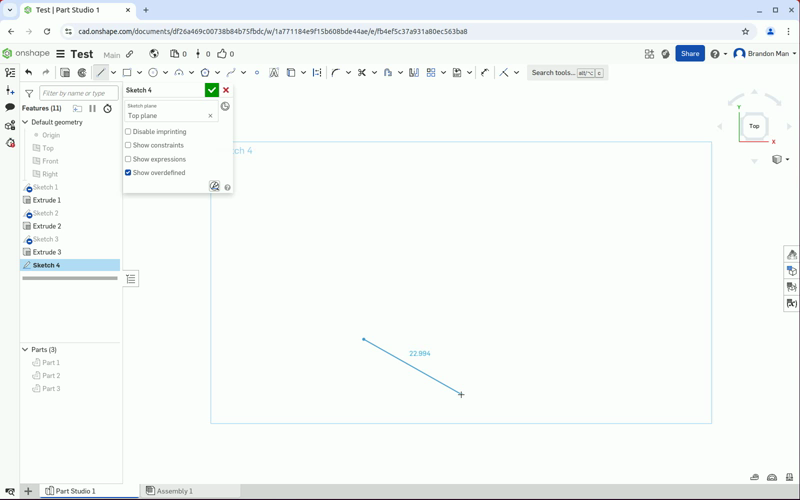
key_down(shift)
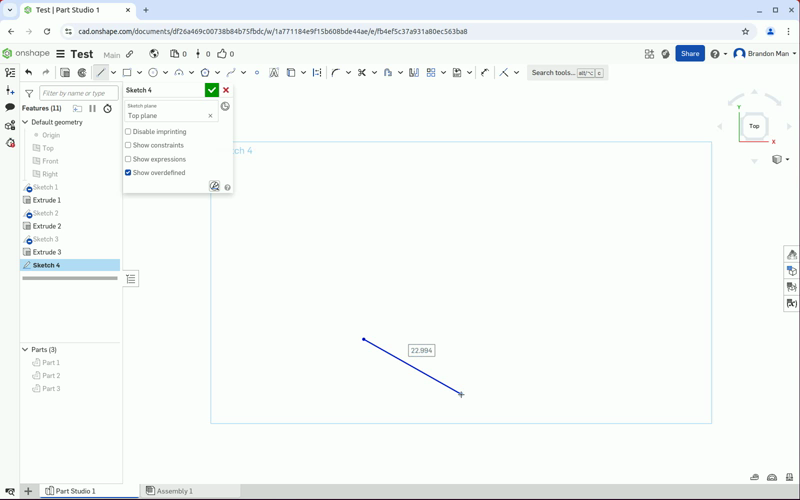
mouse_move(557, 339)
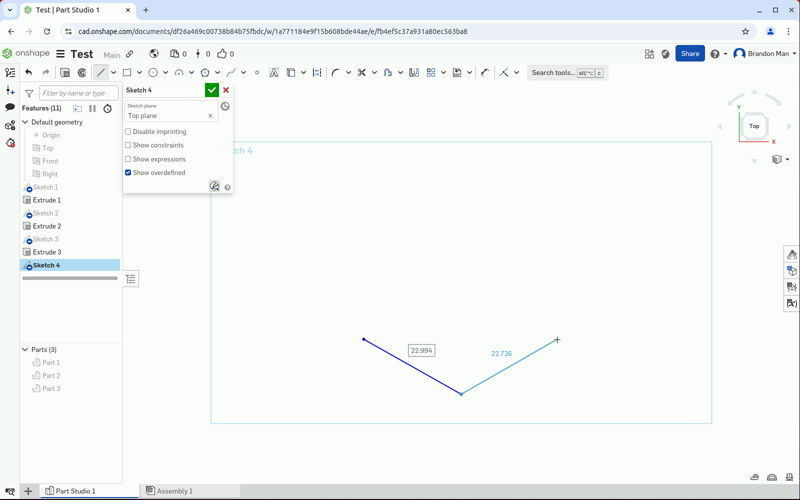
click(557, 339)
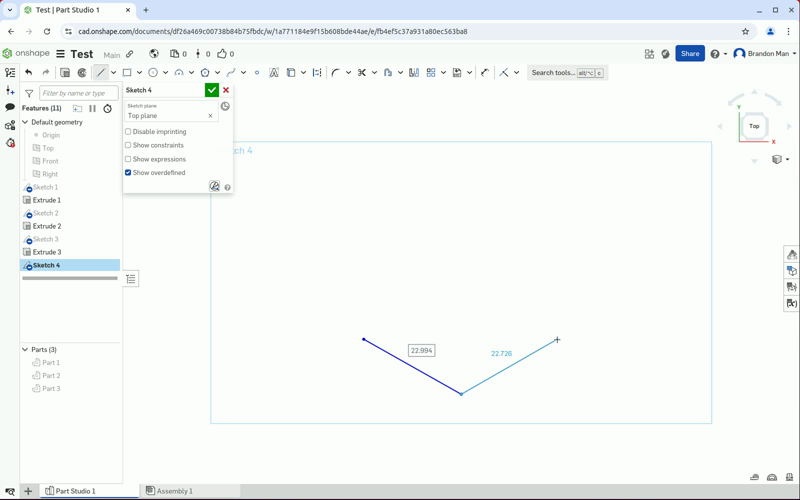
key_up(shift)
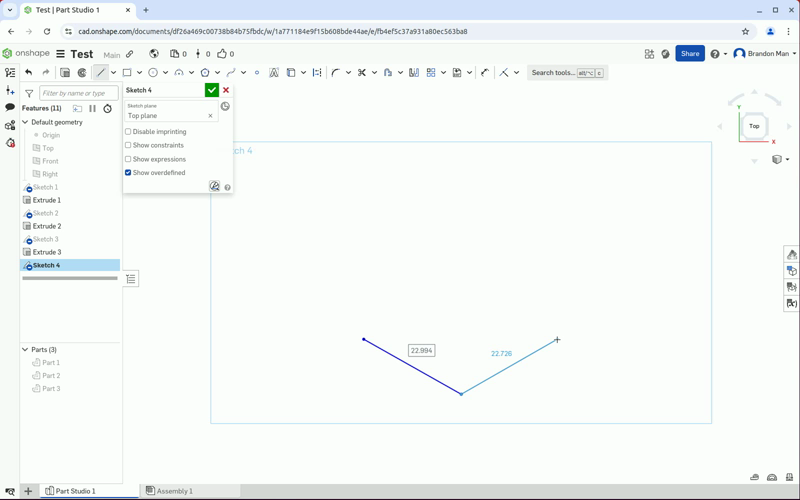
key_down(shift)
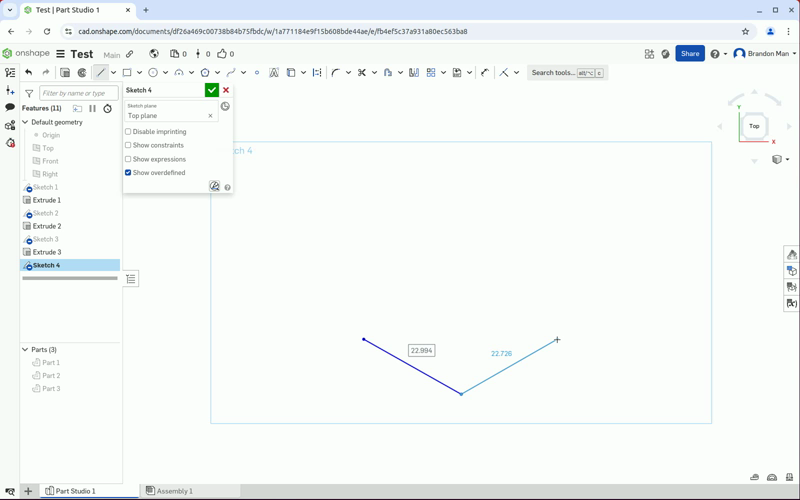
mouse_move(557, 227)
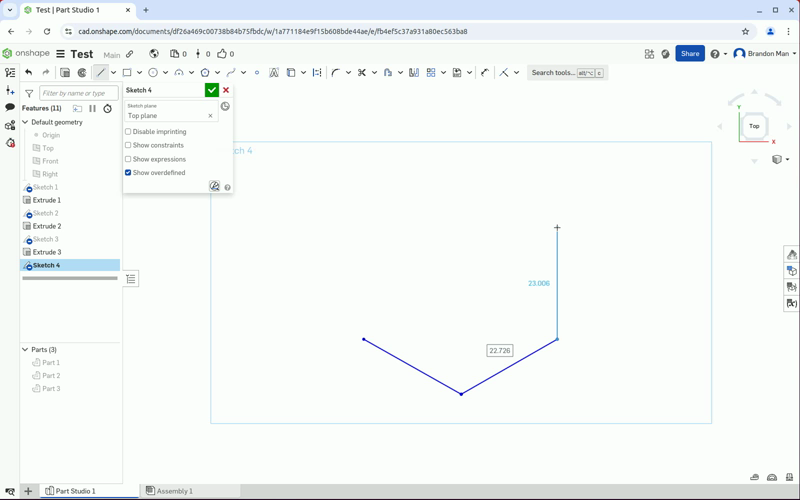
click(557, 227)
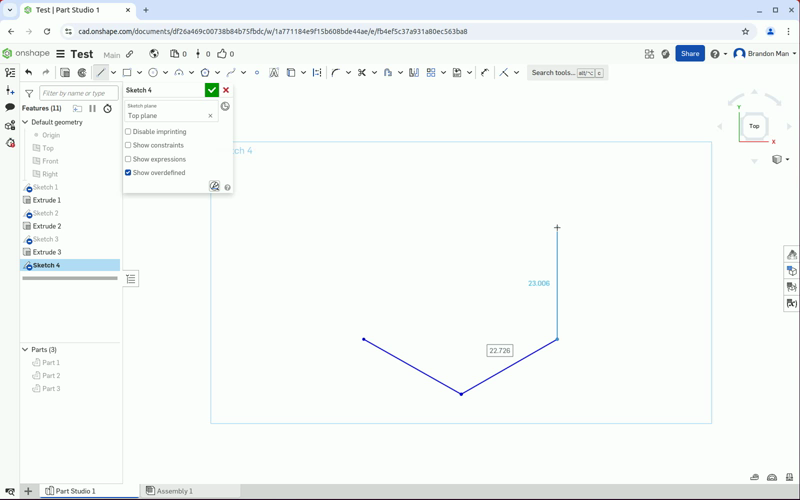
key_up(shift)
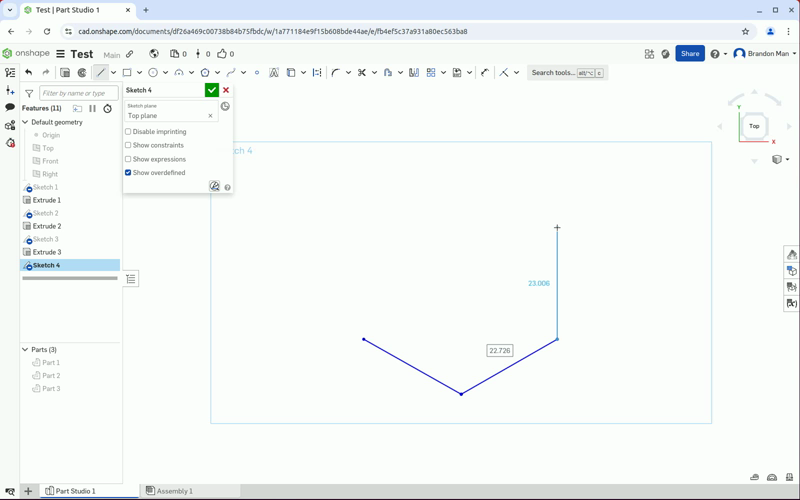
key_down(shift)
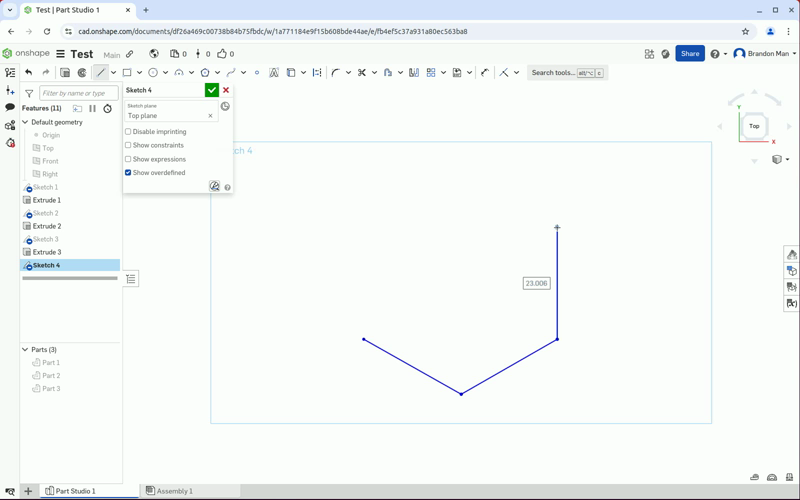
mouse_move(587, 227)
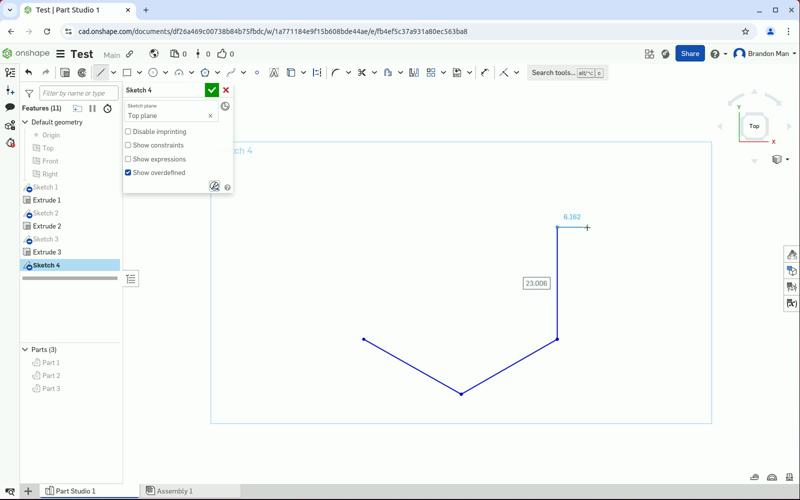
mouse_move(538, 239)
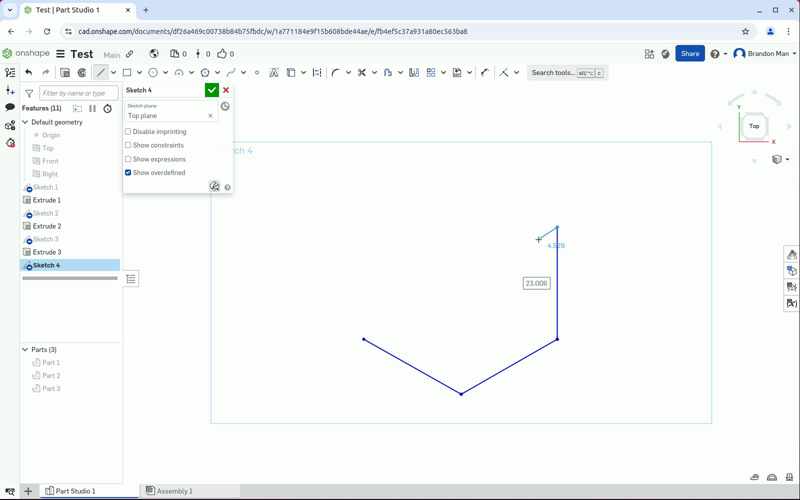
click(538, 239)
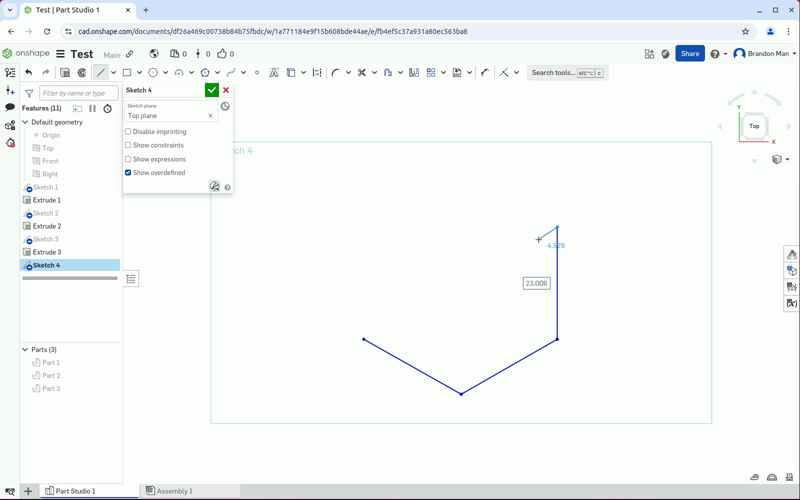
key_up(shift)
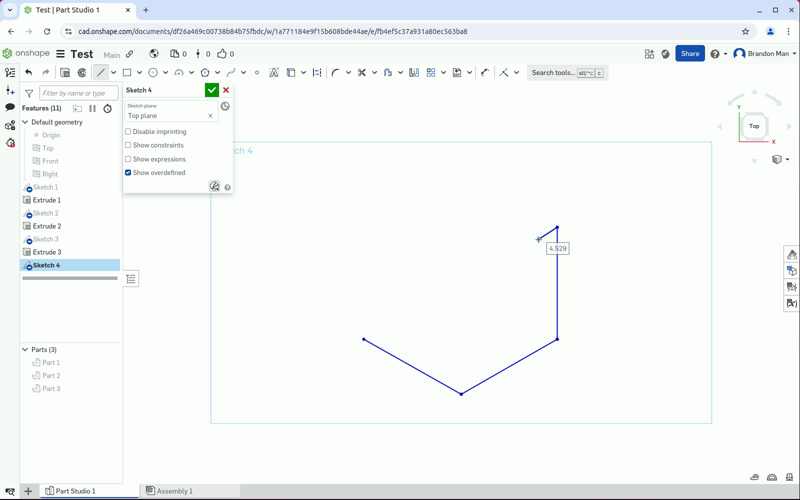
key_down(shift)
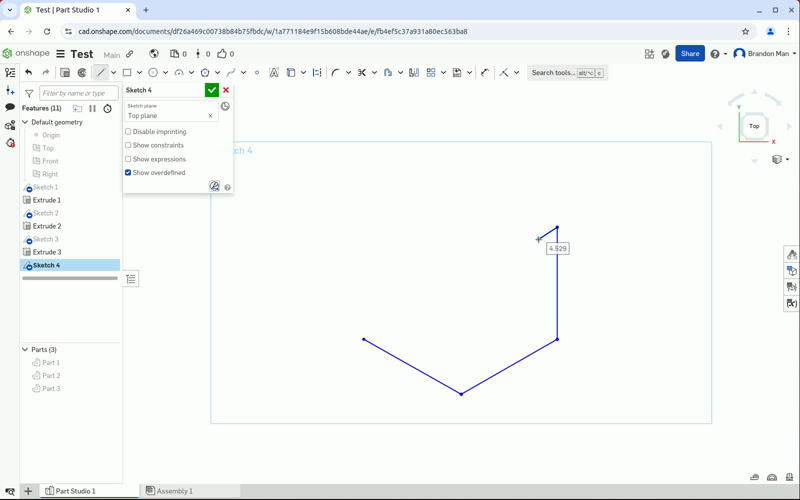
mouse_move(538, 329)
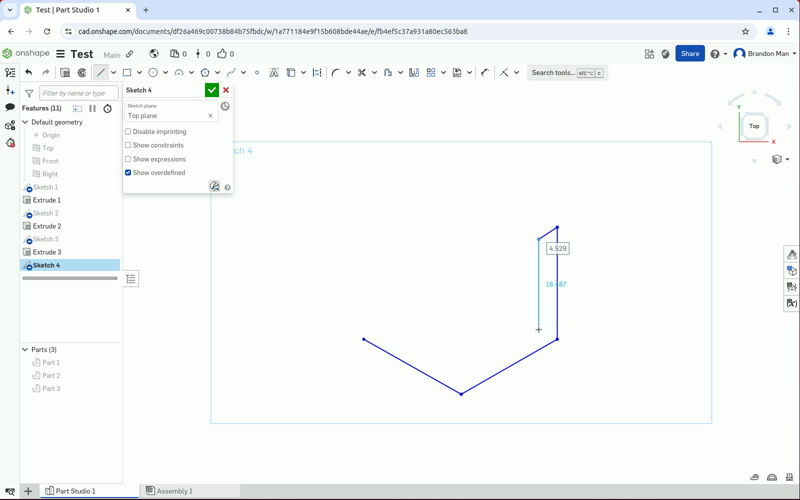
click(538, 329)
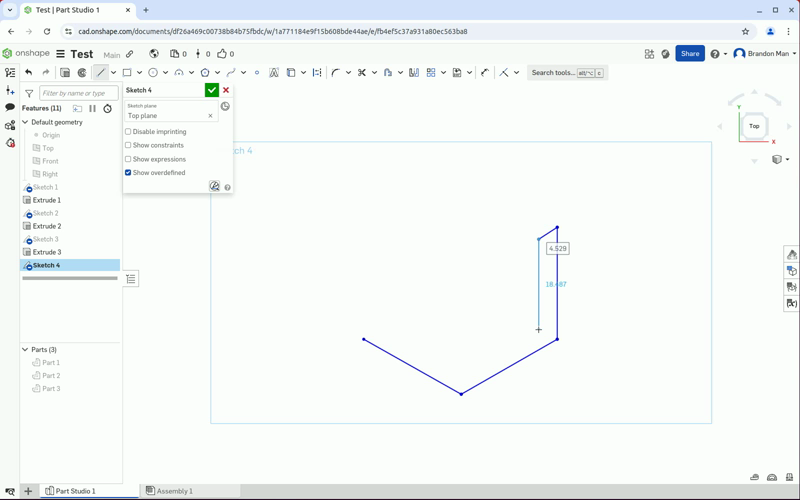
key_up(shift)
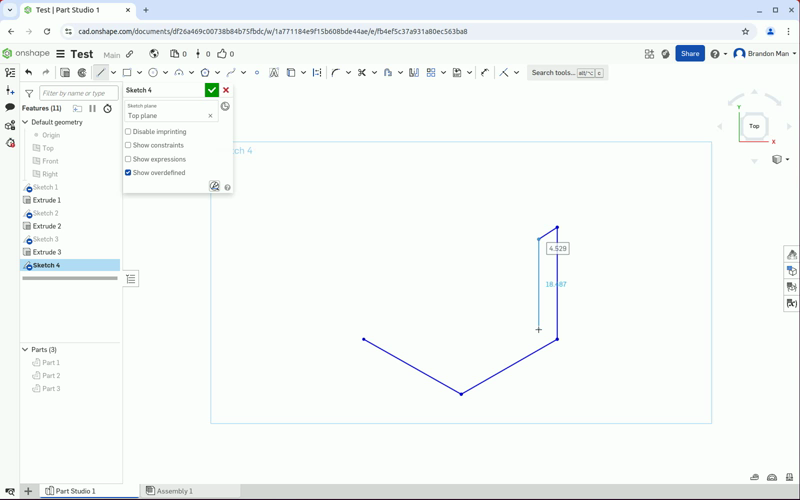
key_down(shift)
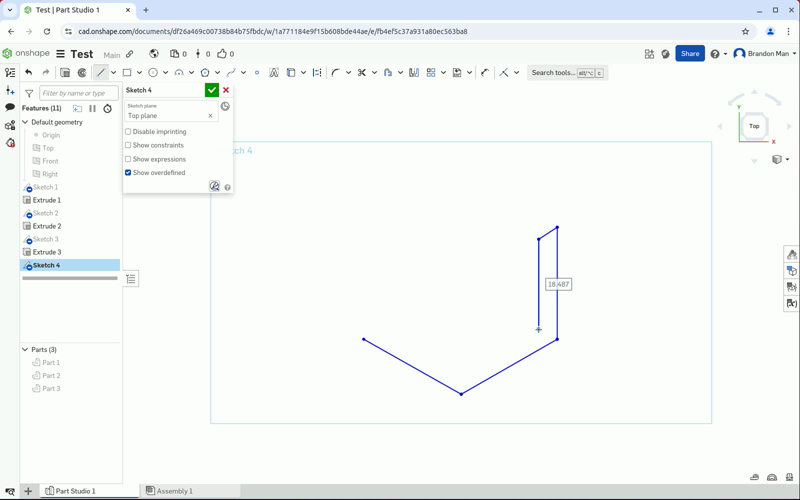
mouse_move(461, 371)
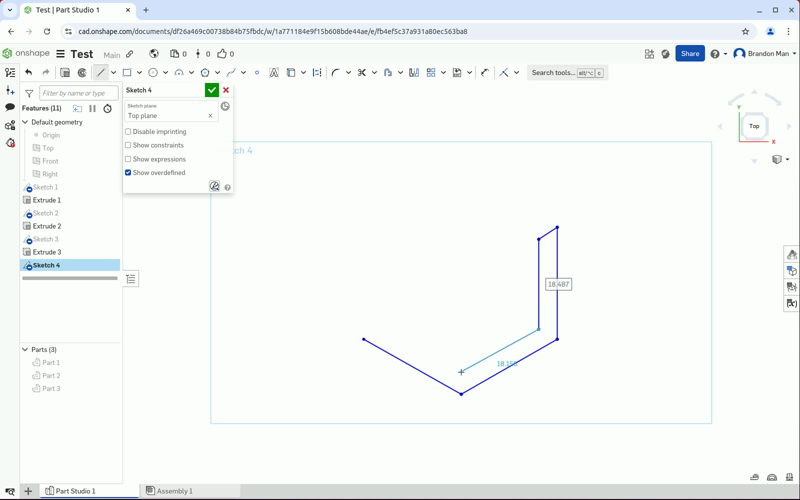
click(461, 371)
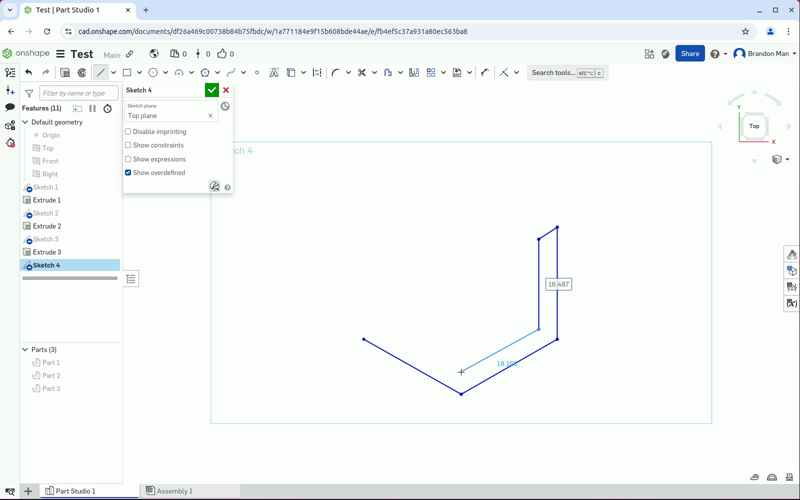
key_up(shift)
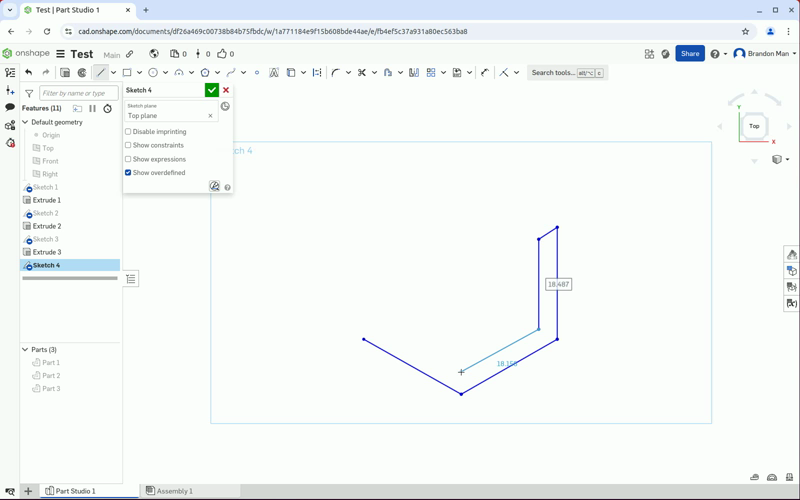
key_down(shift)
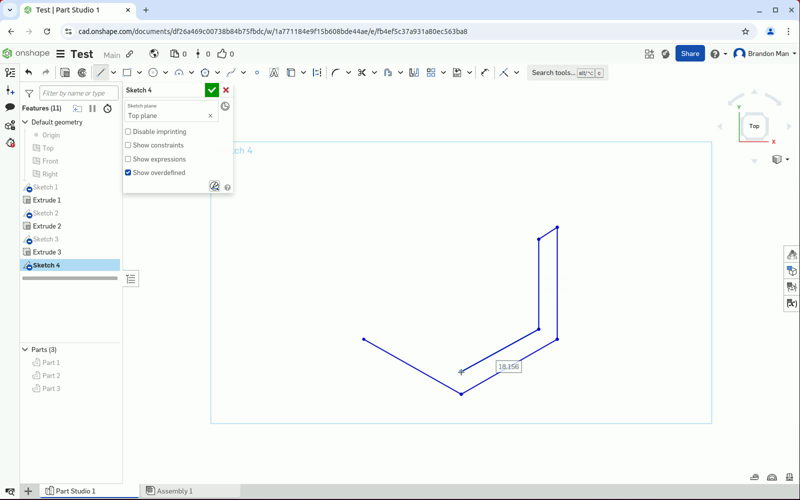
mouse_move(383, 329)
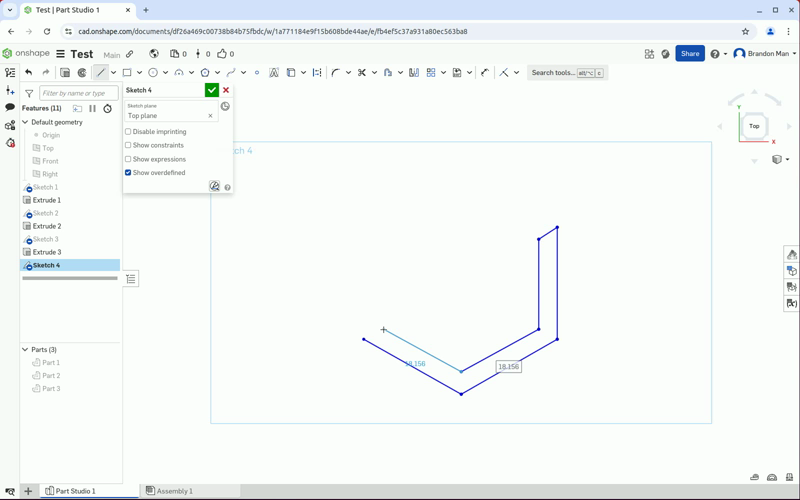
click(383, 329)
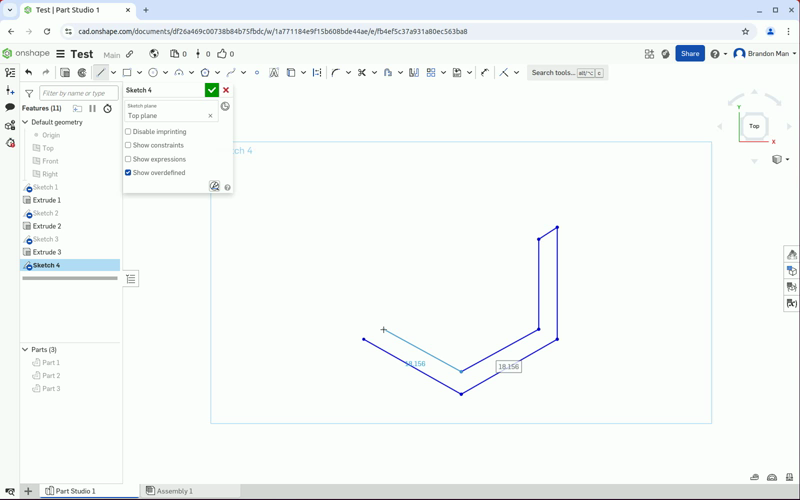
key_up(shift)
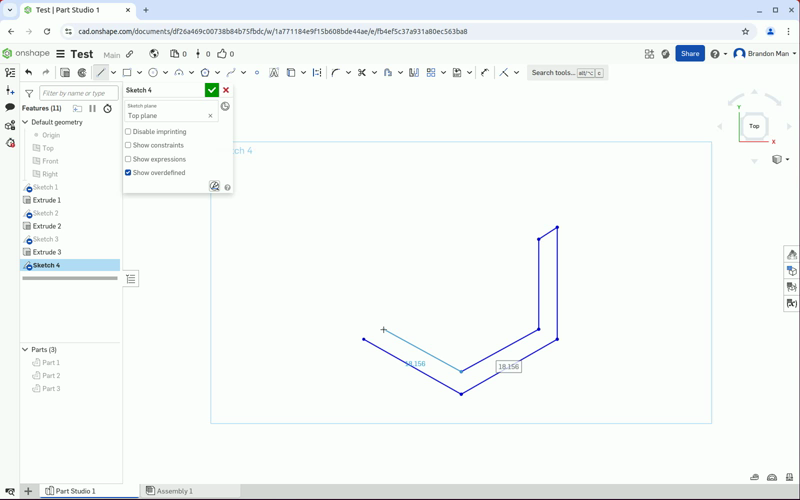
key_down(shift)
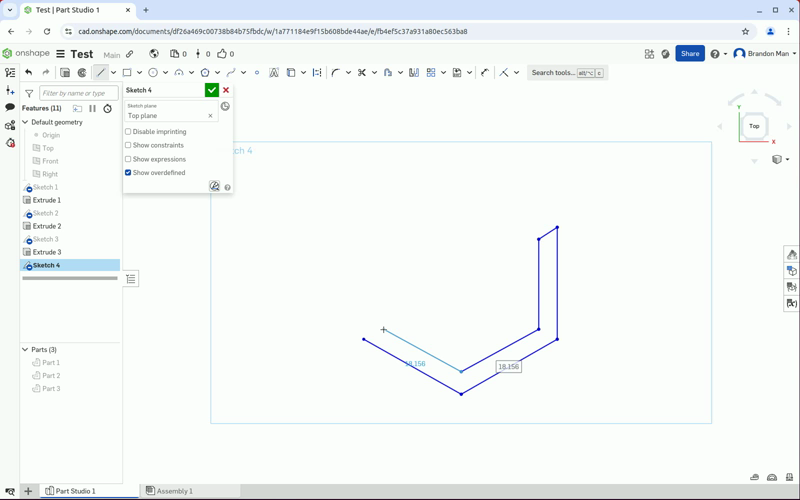
mouse_move(383, 239)
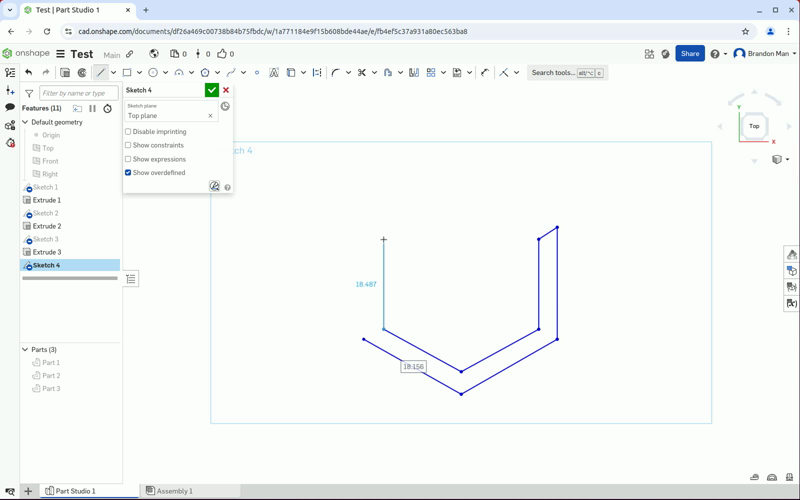
click(383, 239)
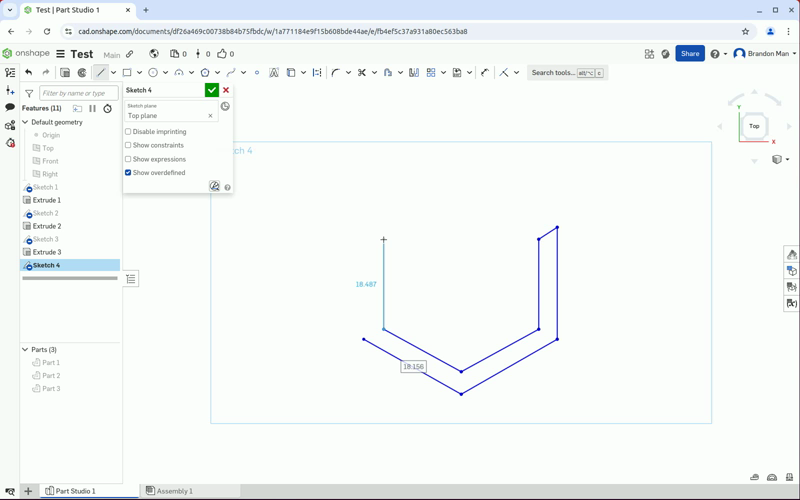
key_up(shift)
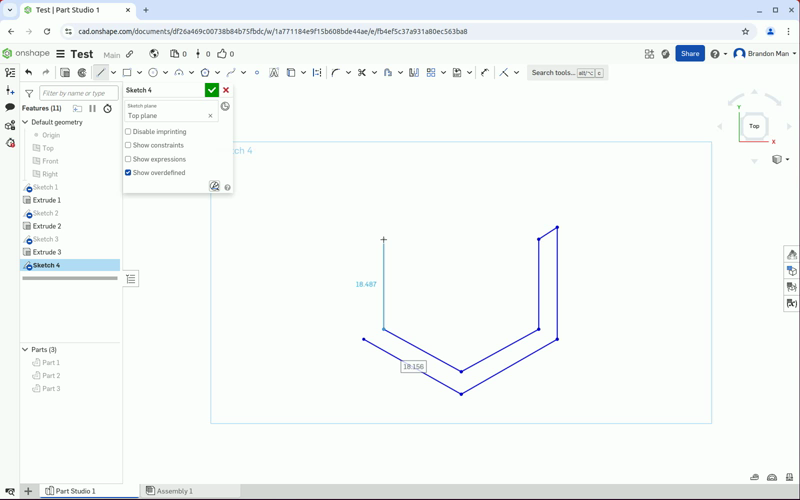
key_down(shift)
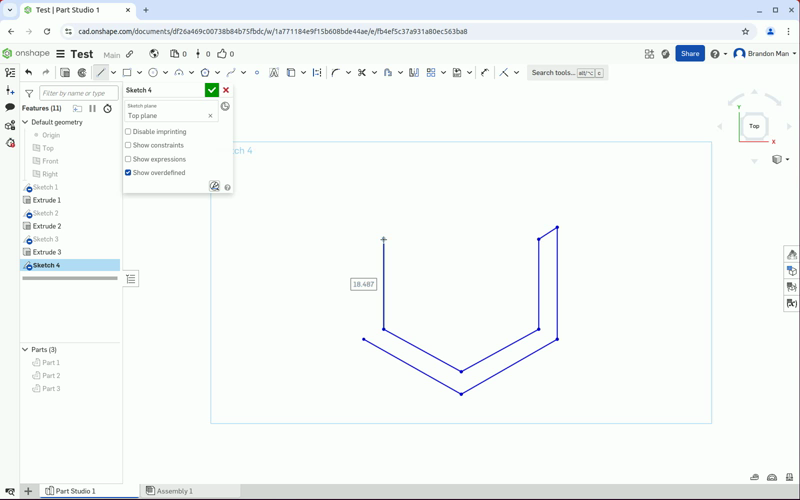
mouse_move(461, 194)
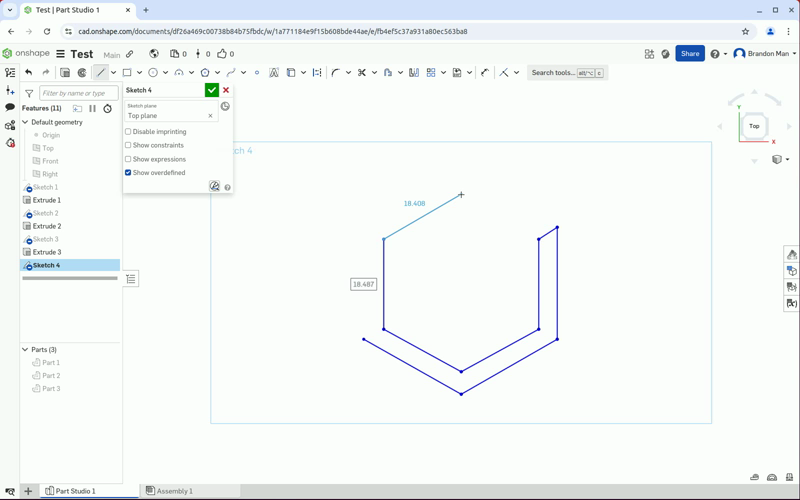
click(461, 194)
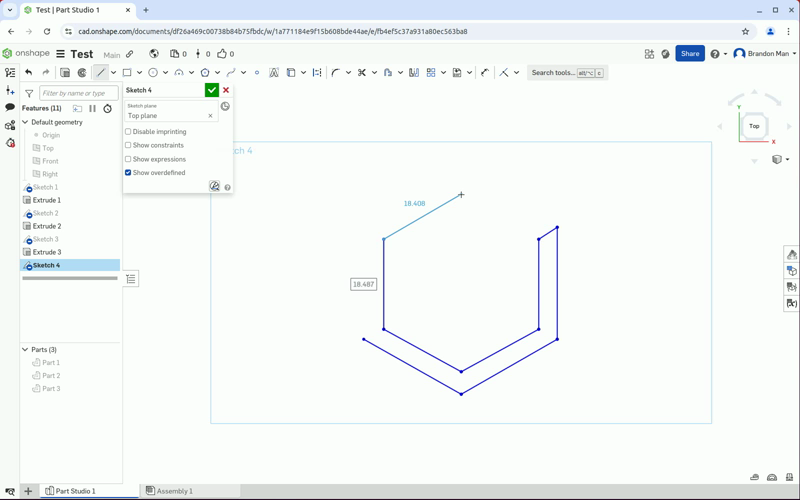
key_up(shift)
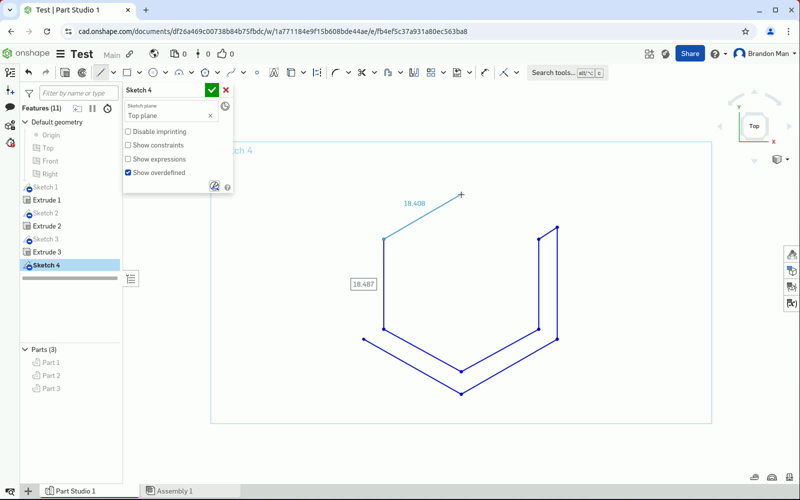
key_down(shift)
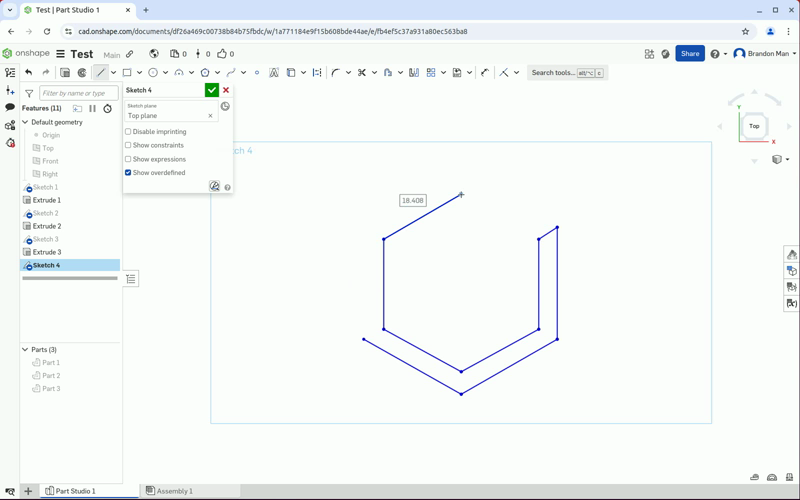
mouse_move(491, 194)
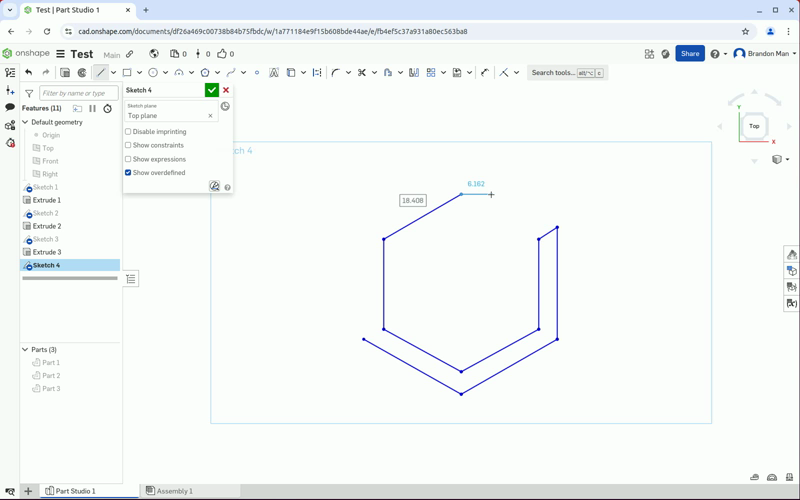
mouse_move(461, 171)
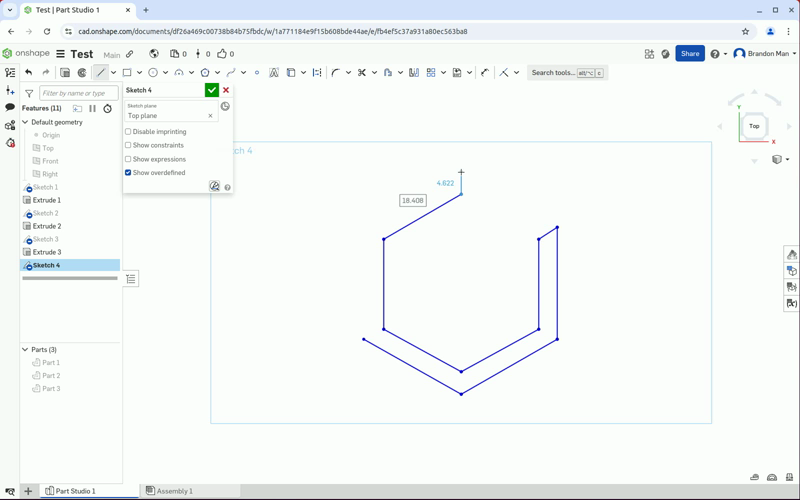
click(461, 171)
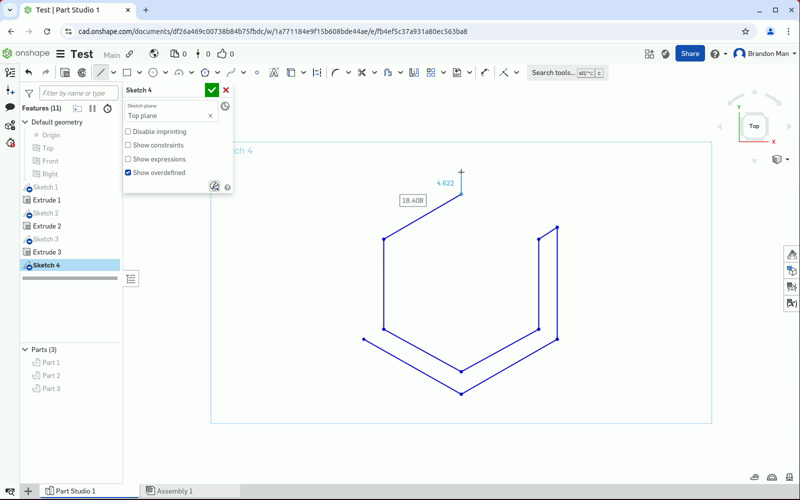
key_up(shift)
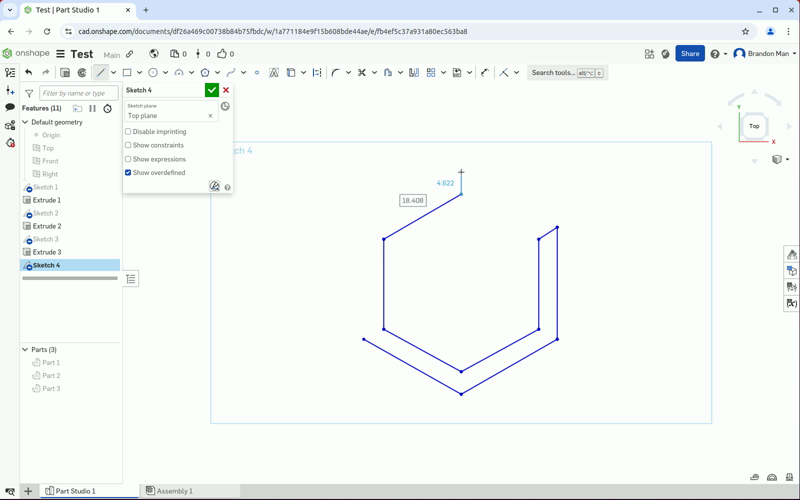
key_down(shift)
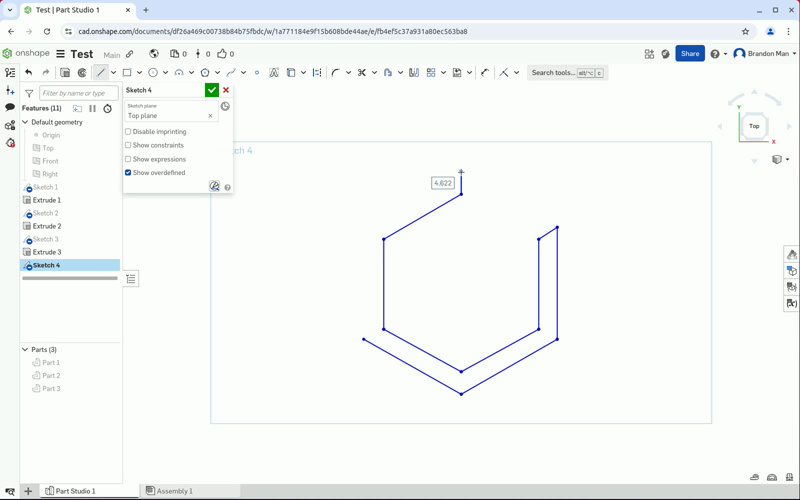
mouse_move(363, 227)
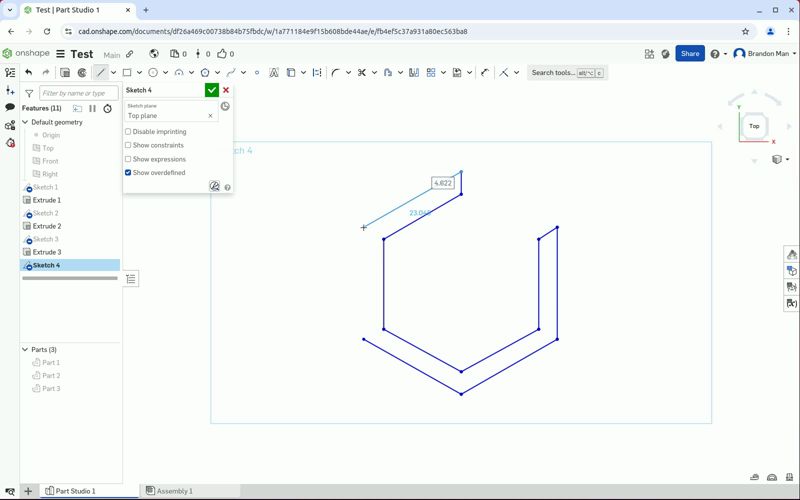
click(363, 227)
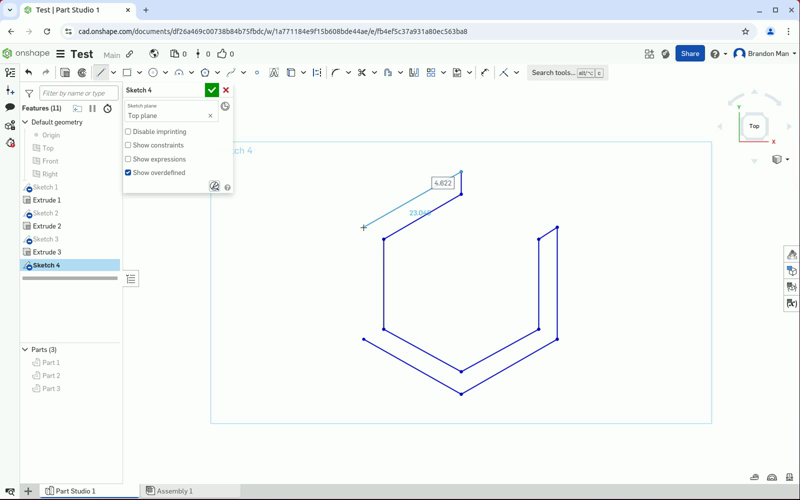
key_up(shift)
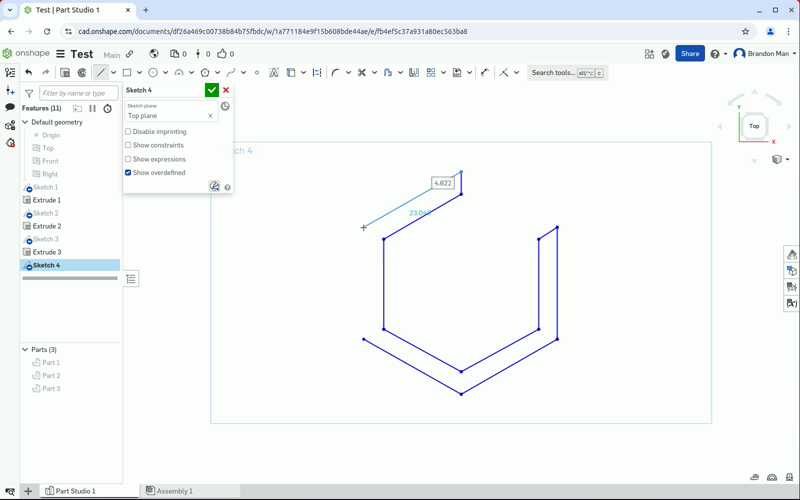
key_down(shift)
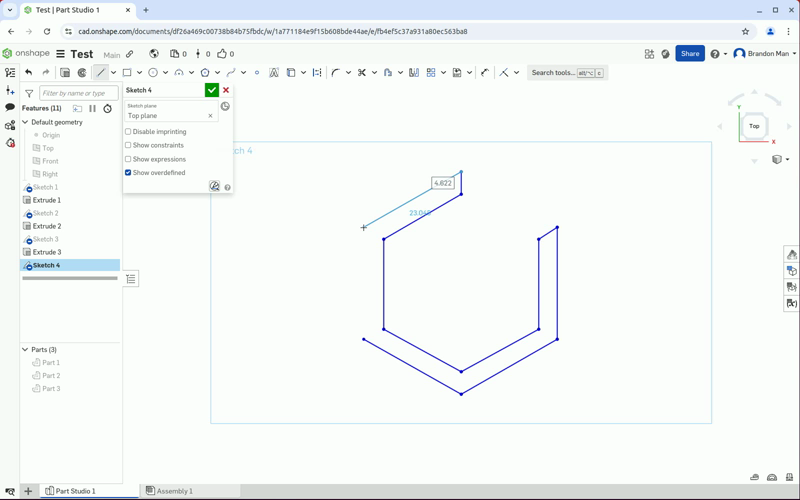
mouse_move(363, 339)
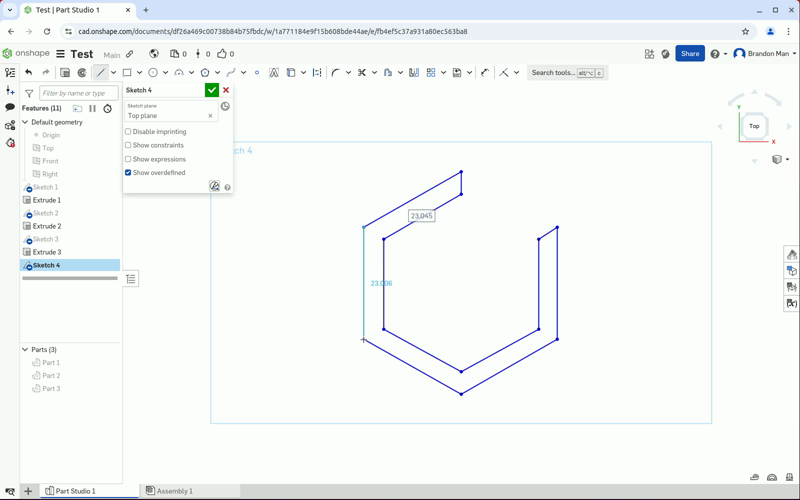
key_up(shift)
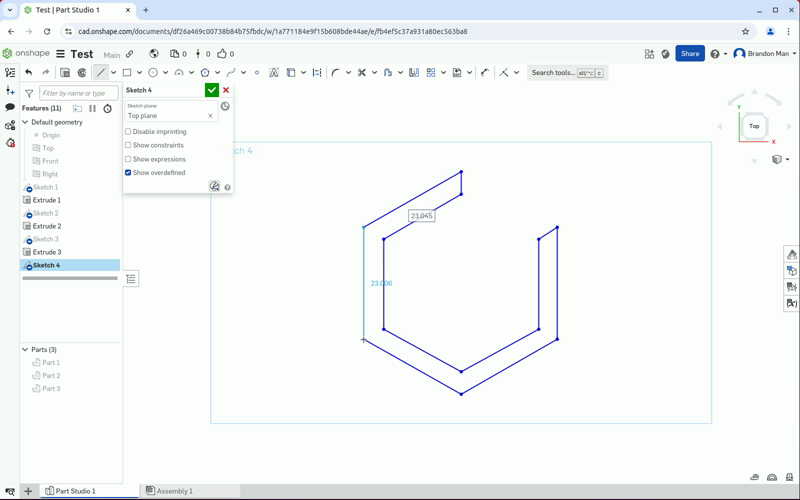
click(363, 339)
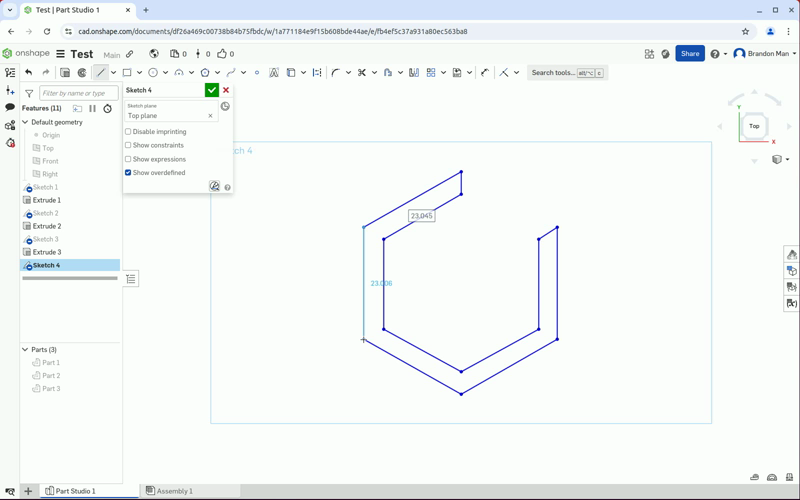
key(esc)
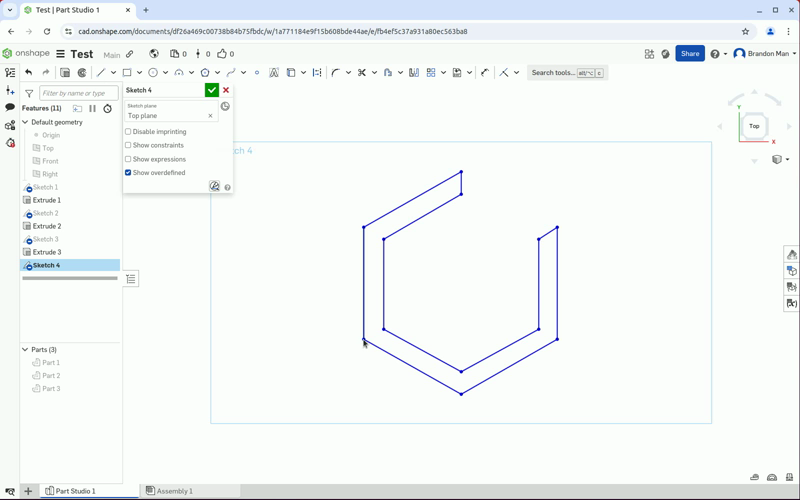
mouse_move(546, 314)
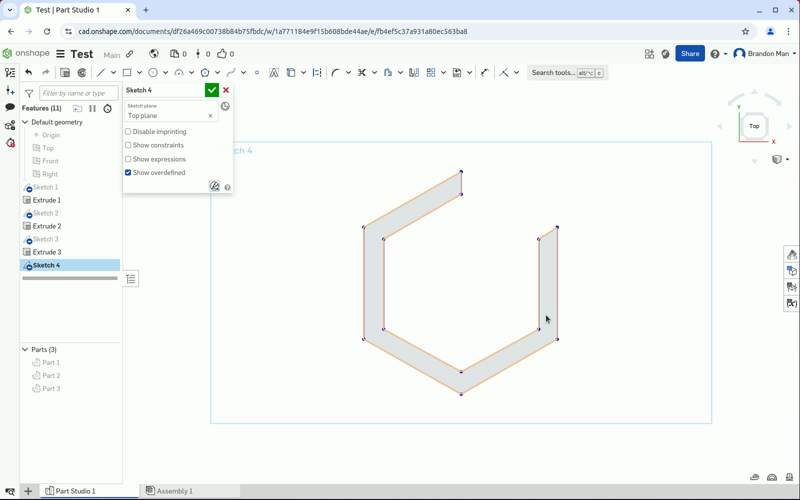
click(546, 314)
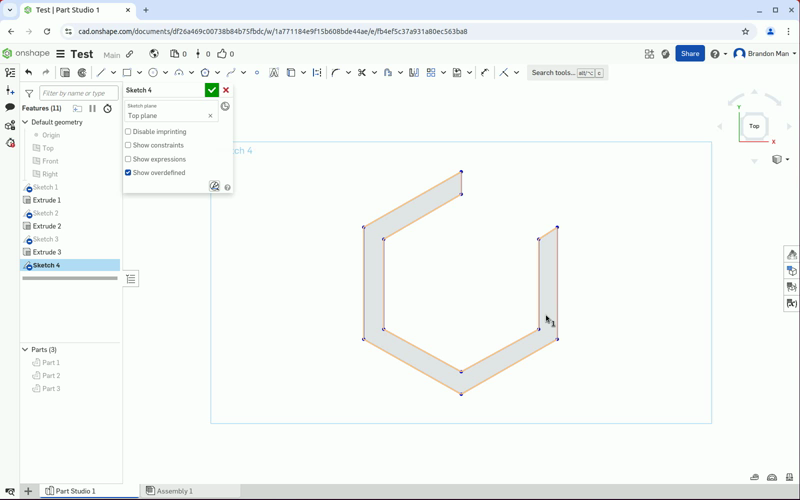
mouse_move(73, 352)
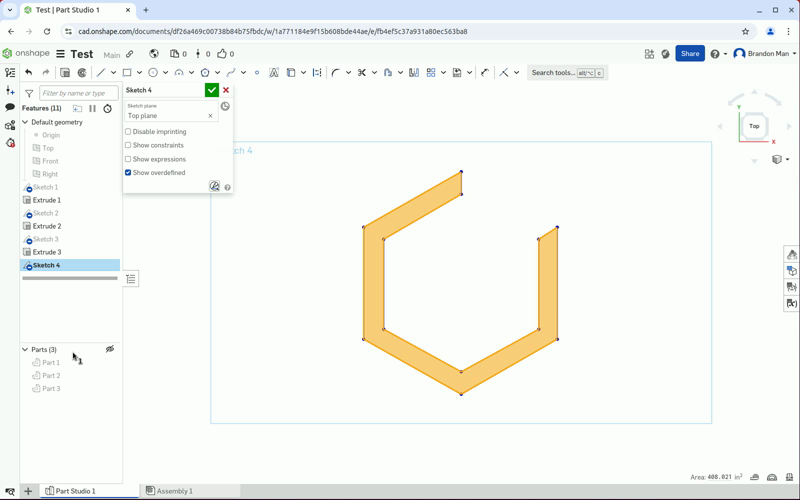
key(shift+y)
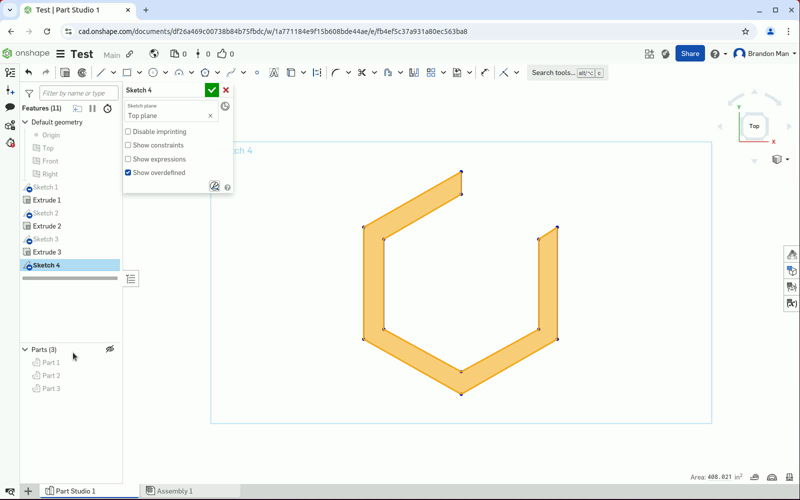
key(shift+e)
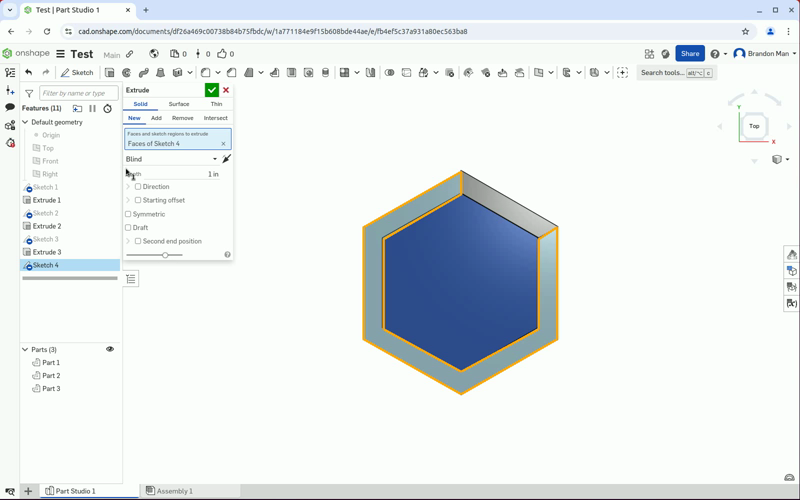
mouse_move(143, 106)
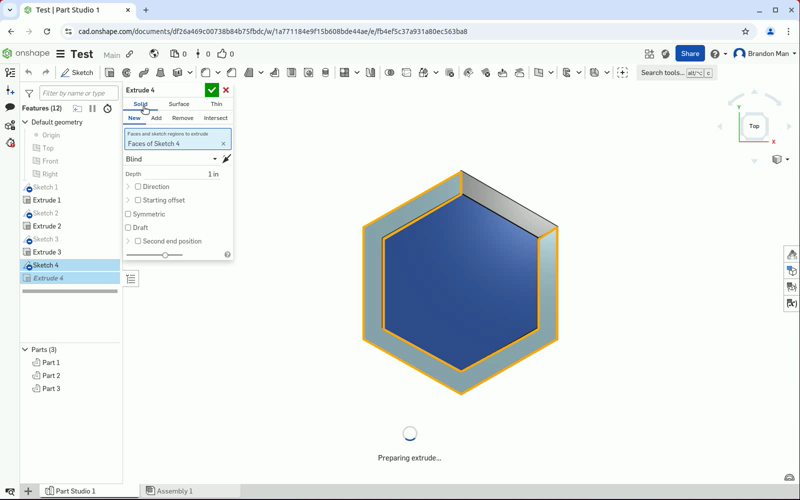
click(143, 106)
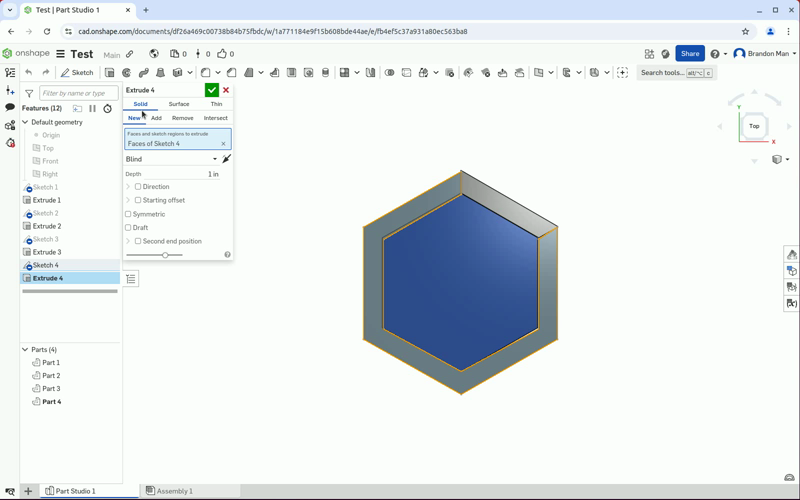
mouse_move(137, 120)
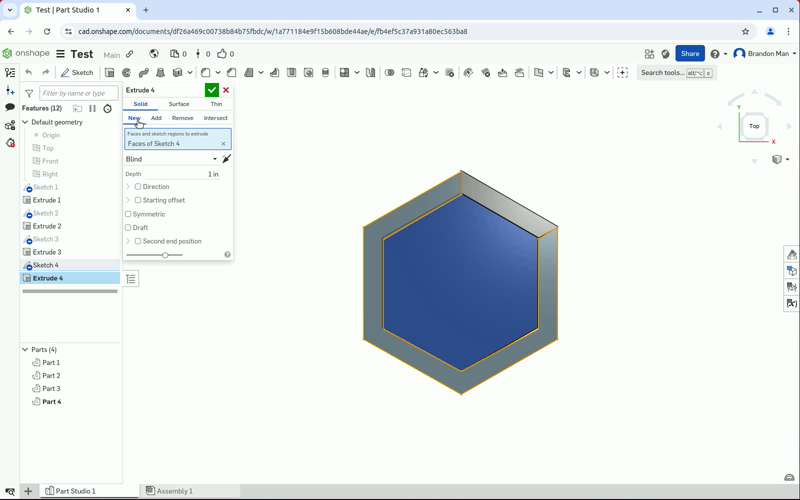
click(137, 120)
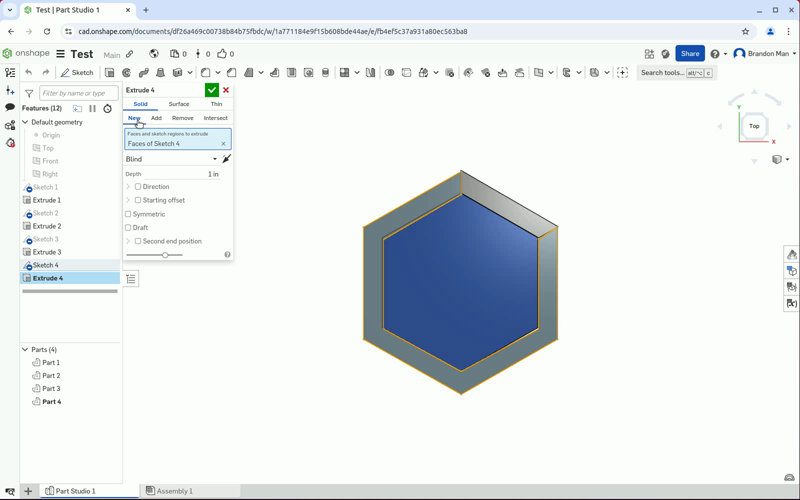
key(tab, 4)
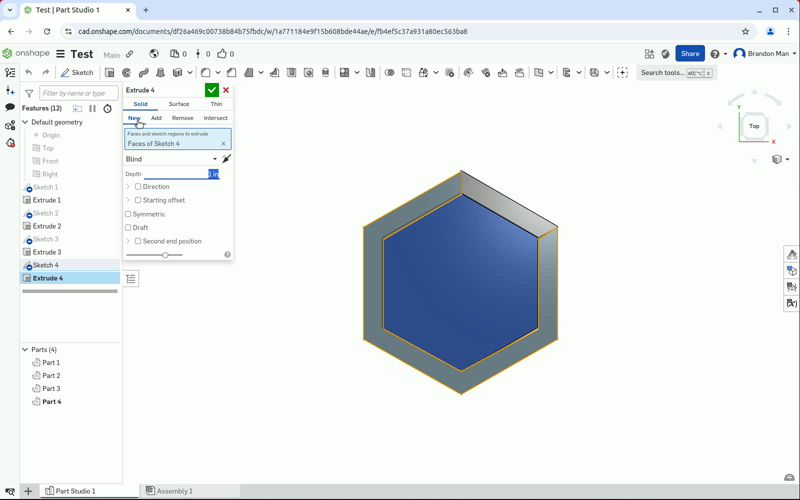
text(13.239)
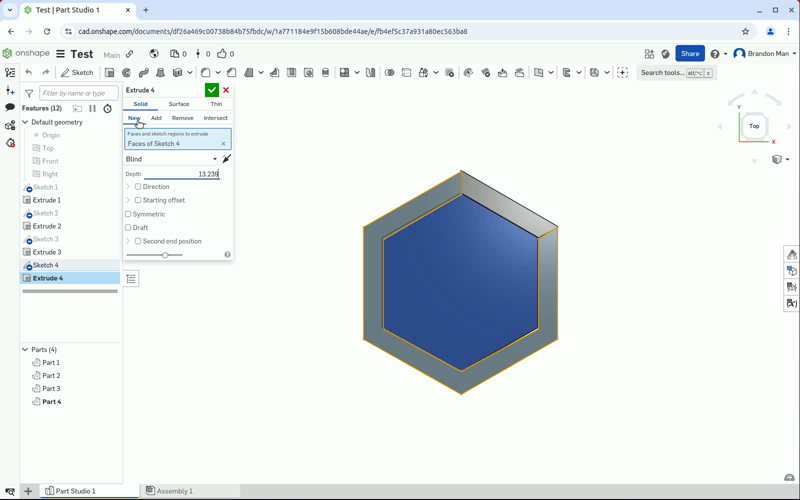
key(enter)
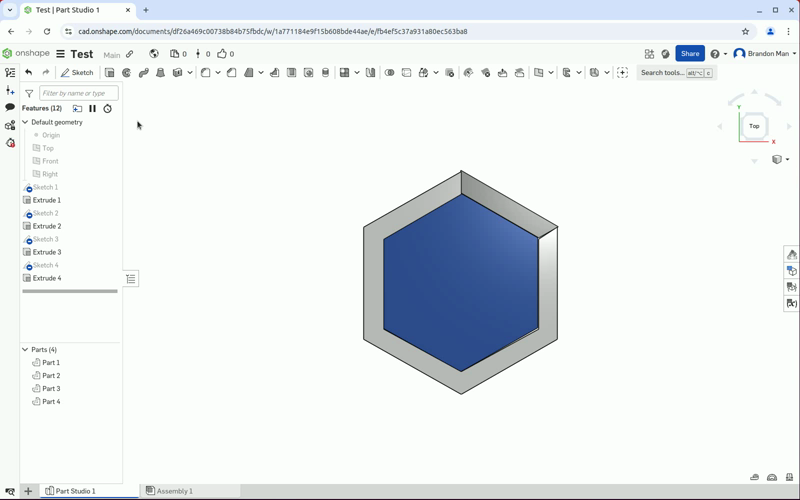
key(shift+h)
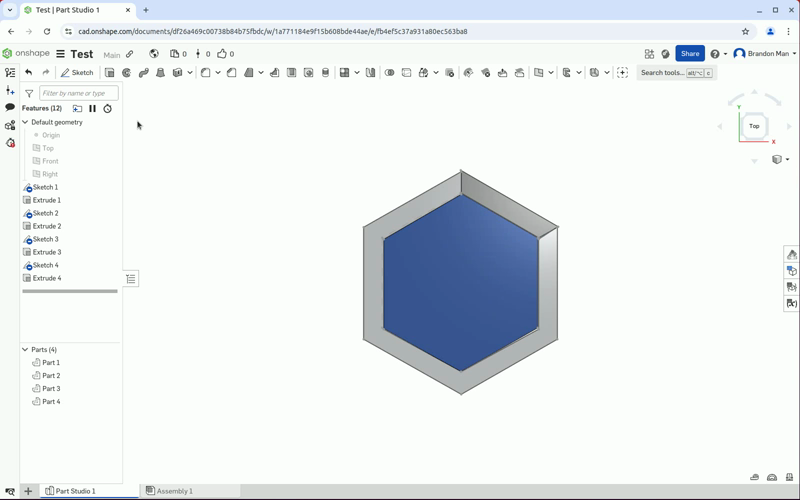
key(shift+h)
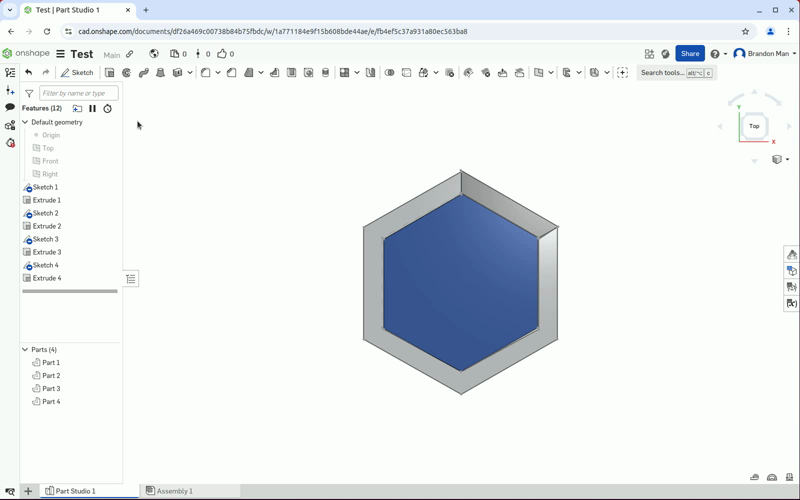
key(shift+7)
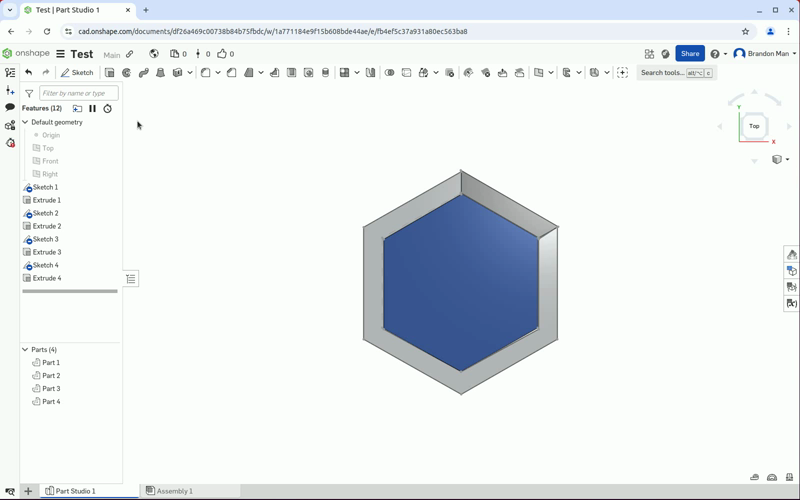
key(up, 3)
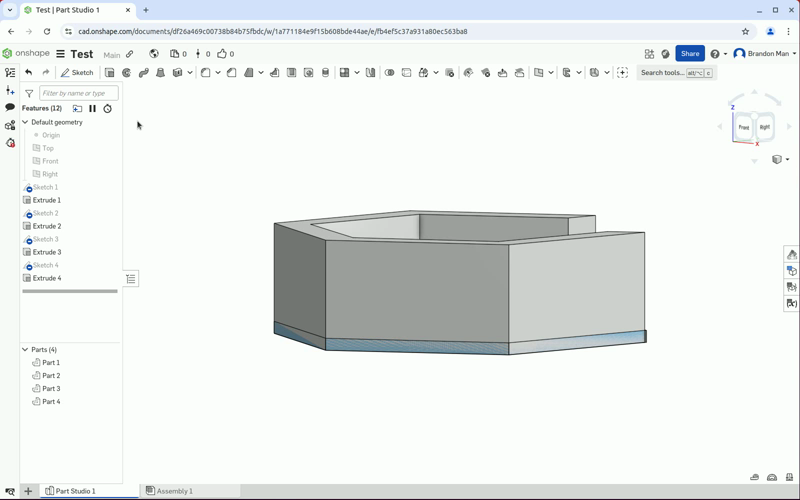
key(left, 3)
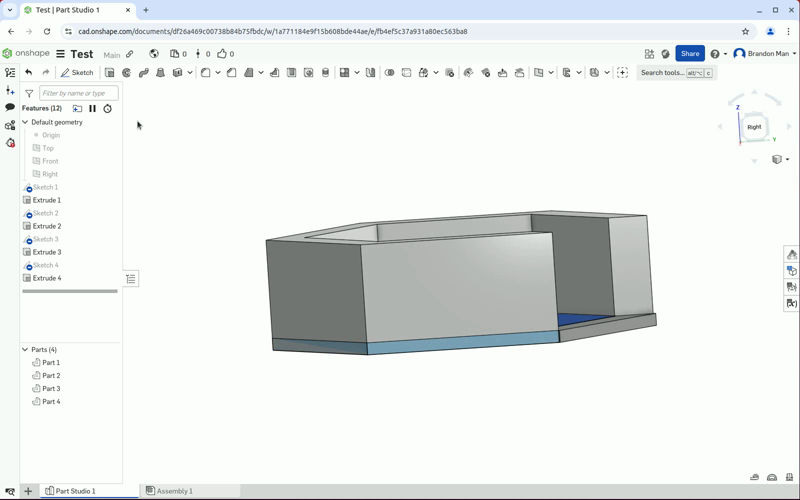
key(right, 3)
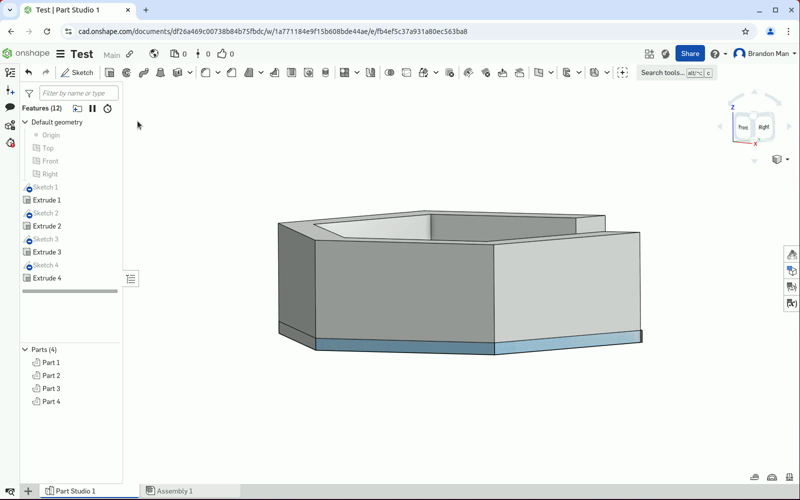
key(down, 3)
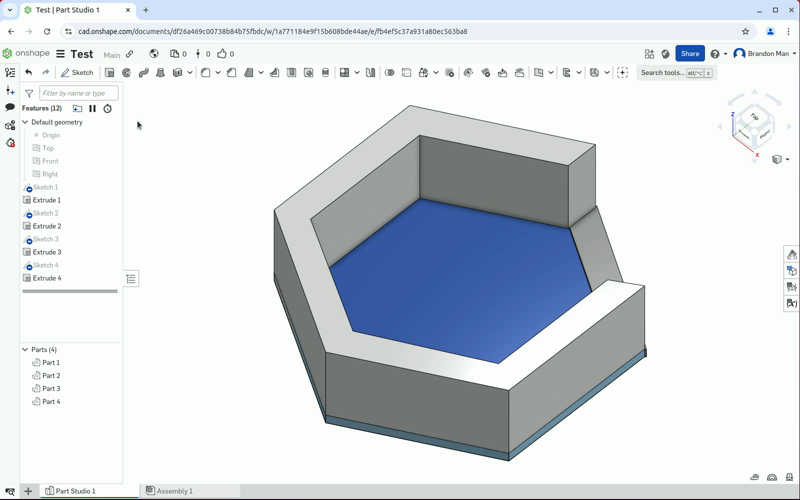
mouse_move(73, 189)
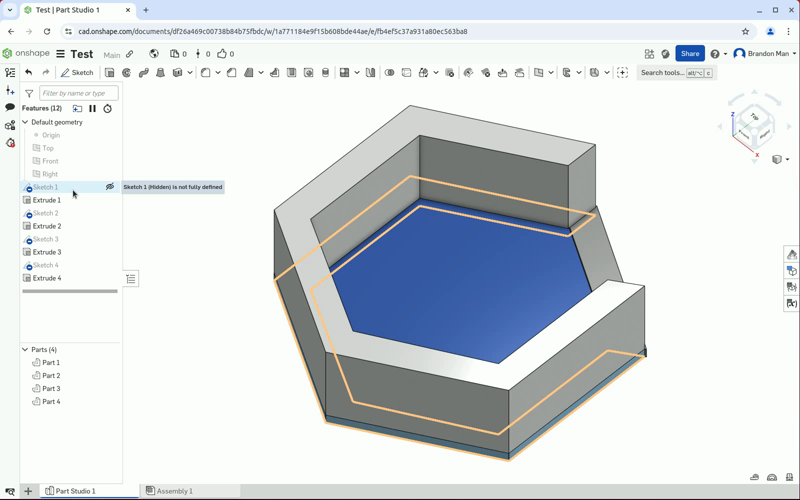
click(73, 189)